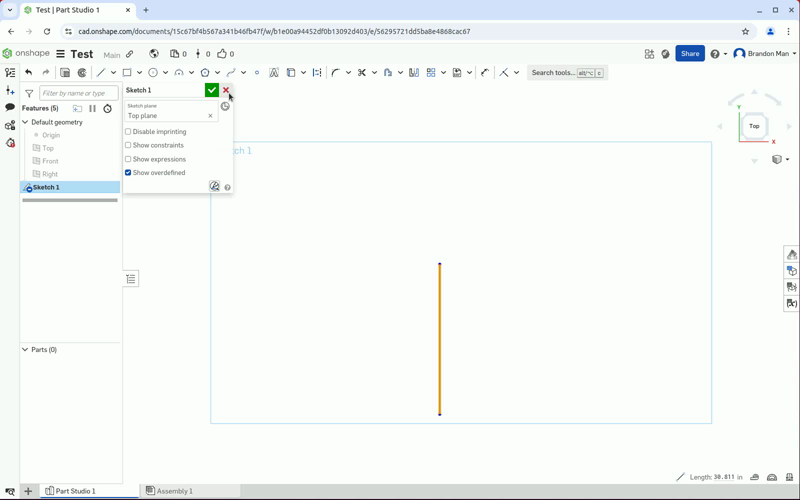
key(shift+h)
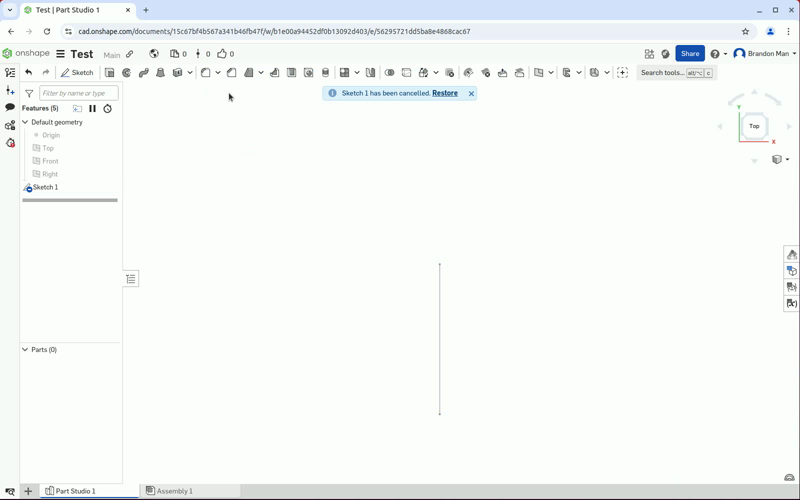
key(shift+s)
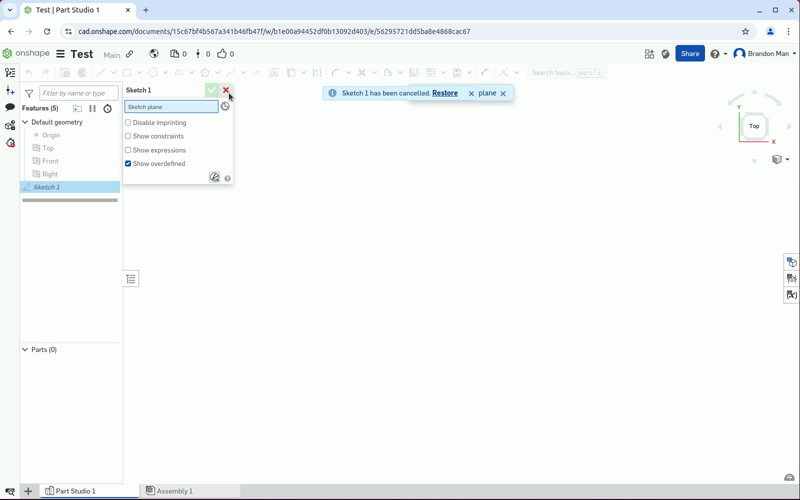
mouse_move(73, 150)
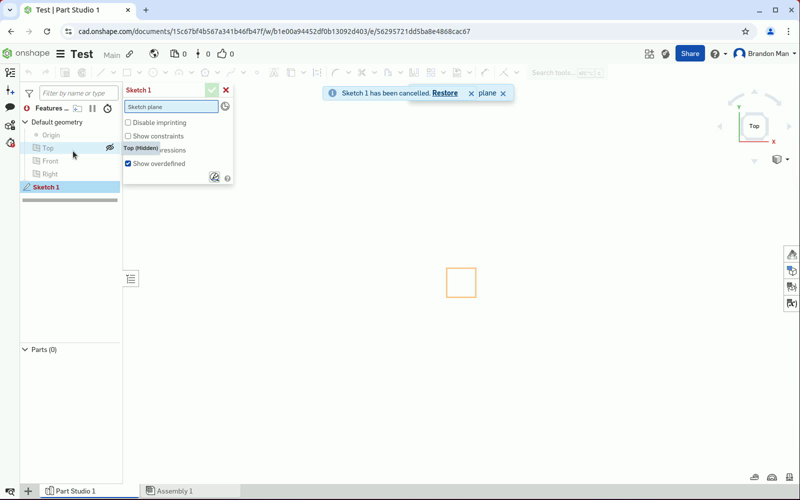
click(73, 150)
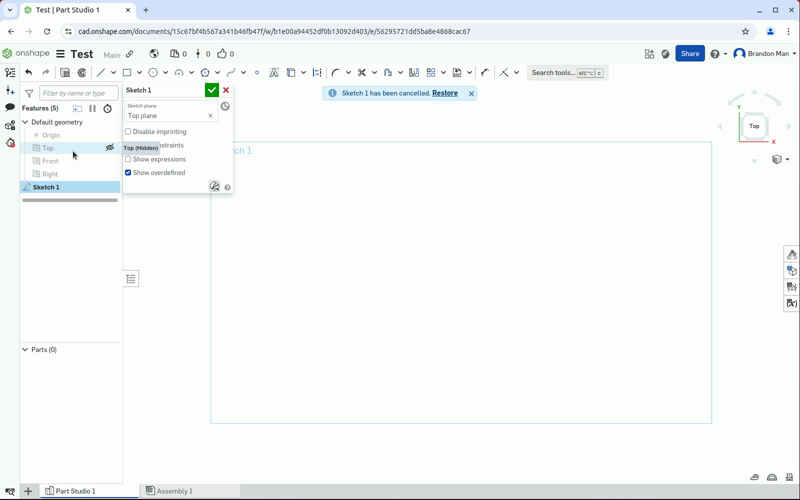
mouse_move(73, 352)
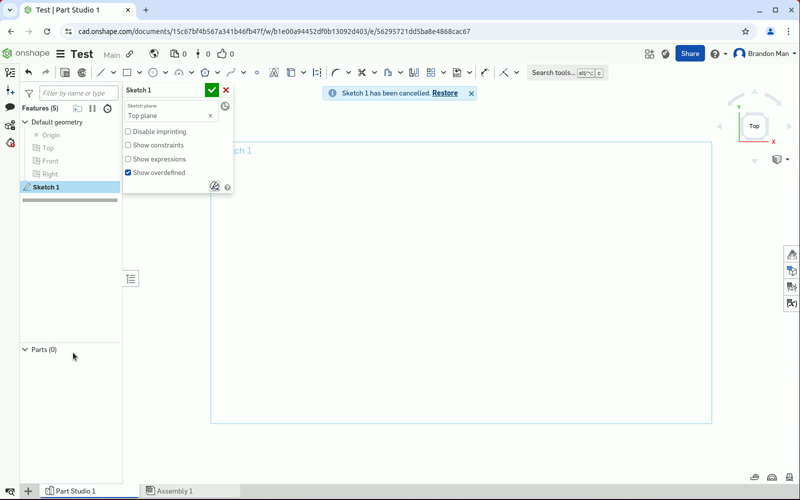
key(y)
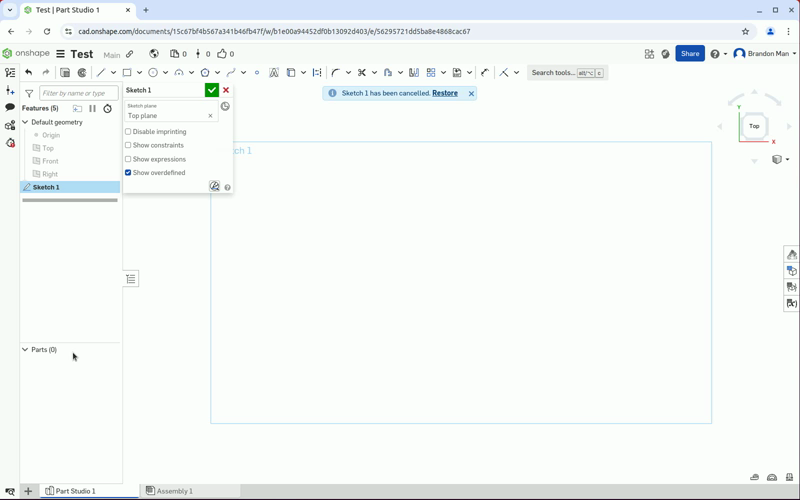
key(c)
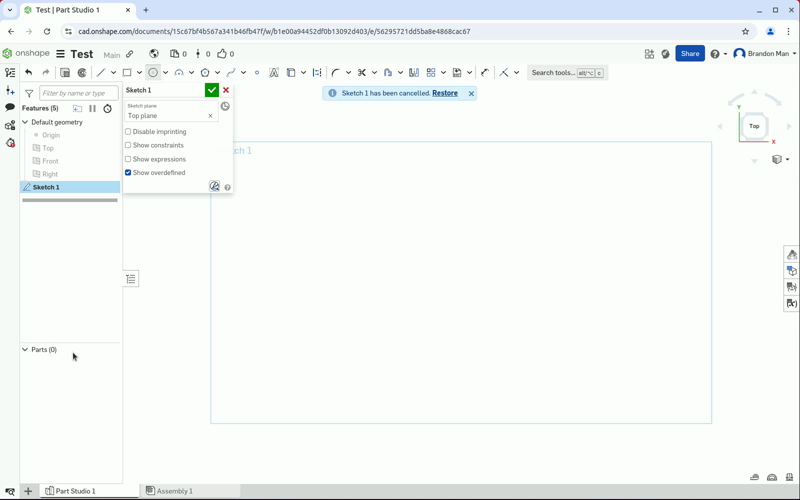
key_down(shift)
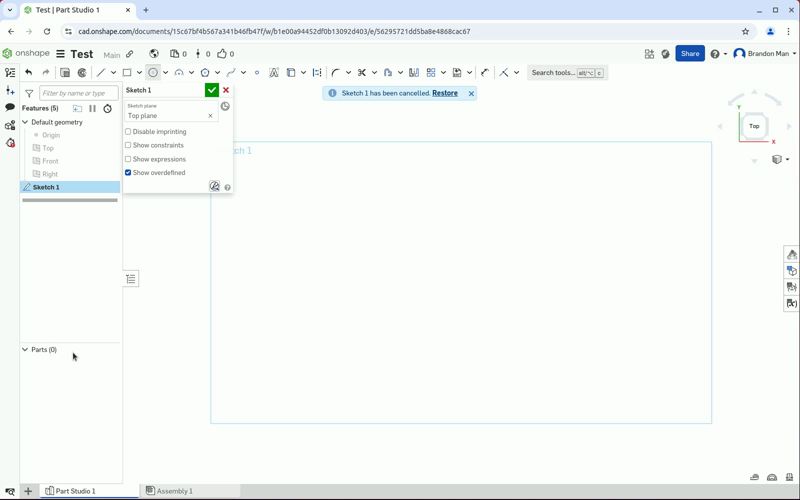
mouse_move(461, 282)
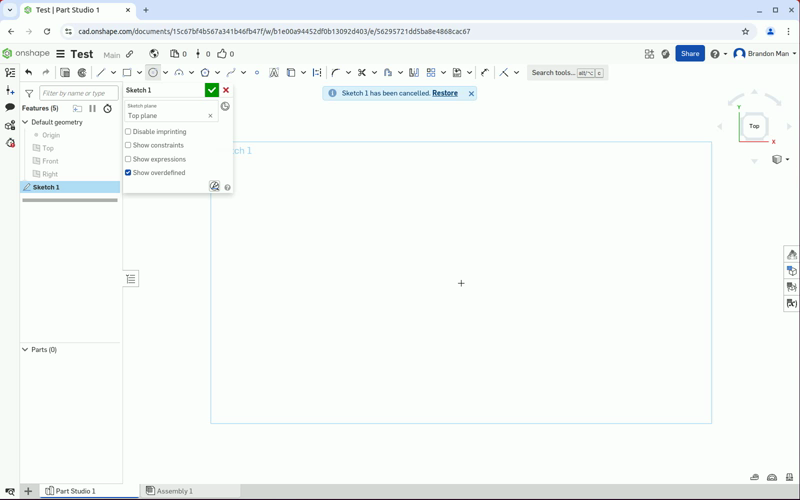
click(461, 282)
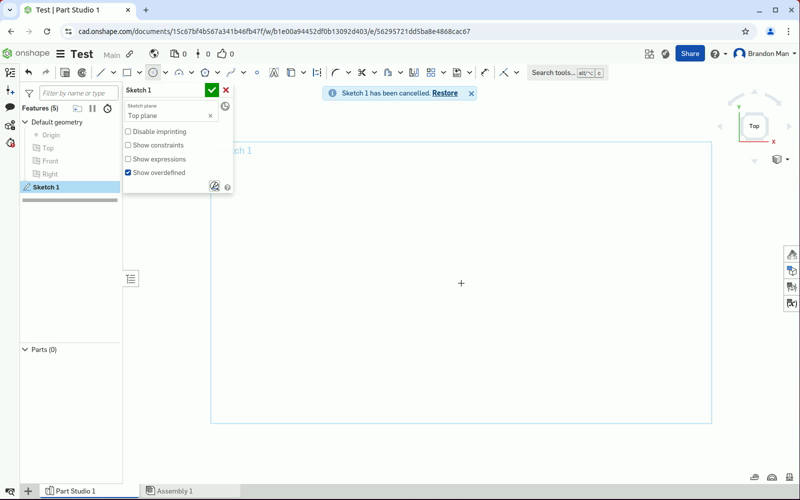
key_up(shift)
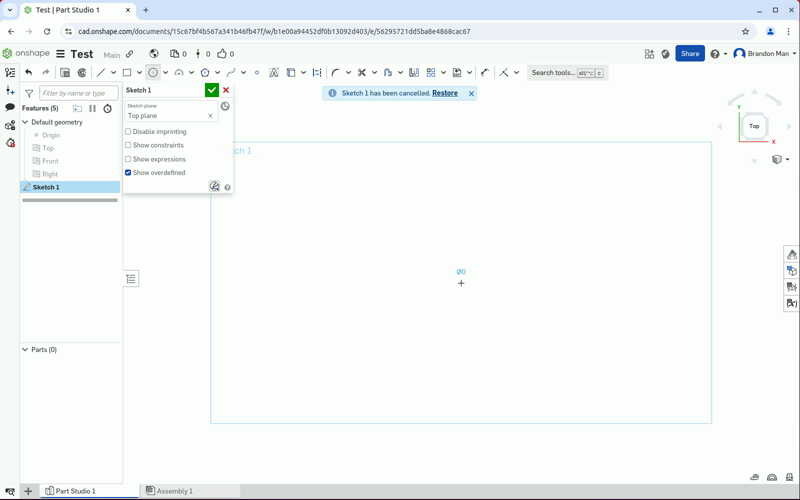
mouse_move(574, 282)
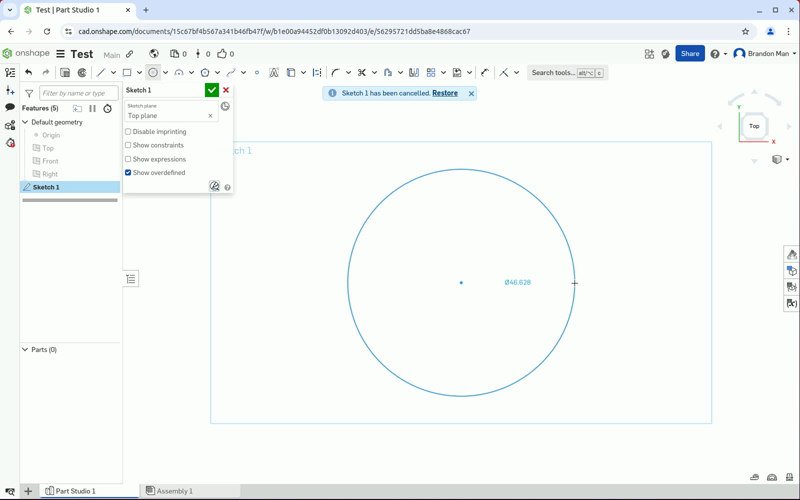
click(574, 282)
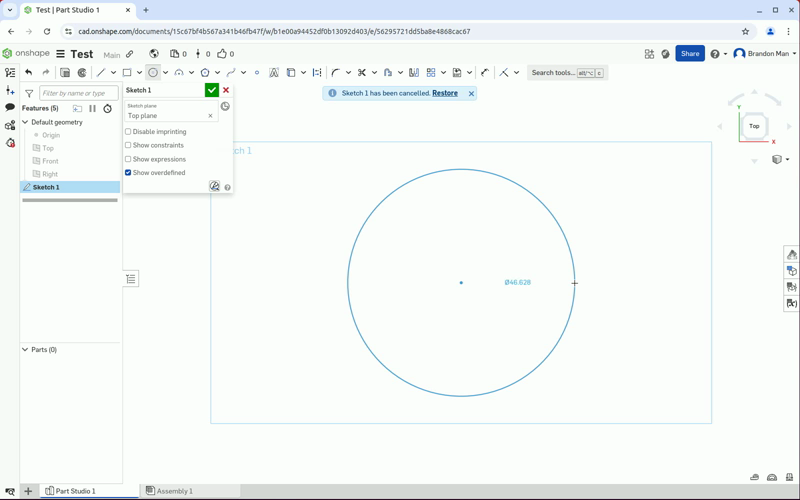
key(esc)
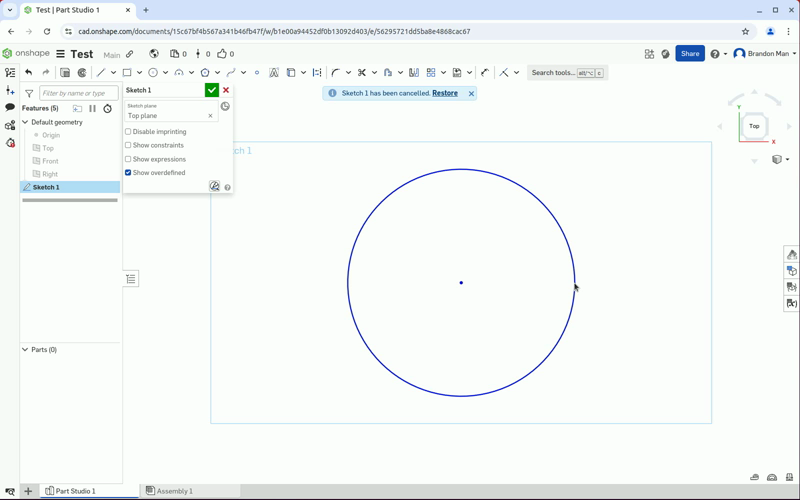
mouse_move(421, 316)
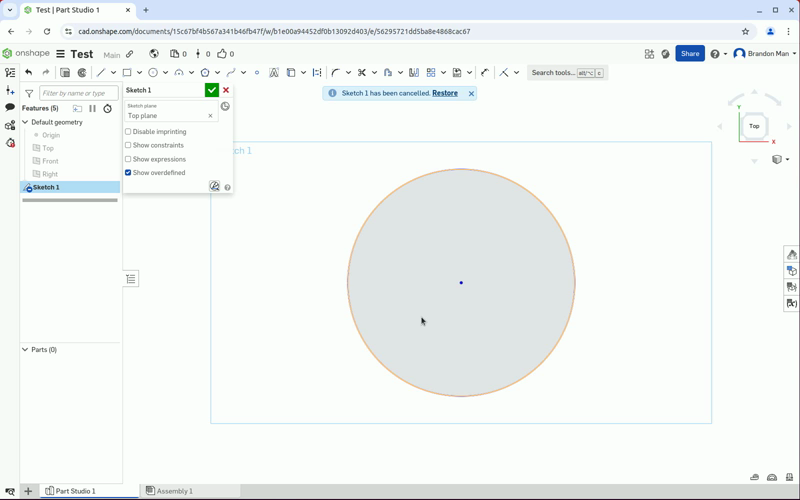
click(421, 316)
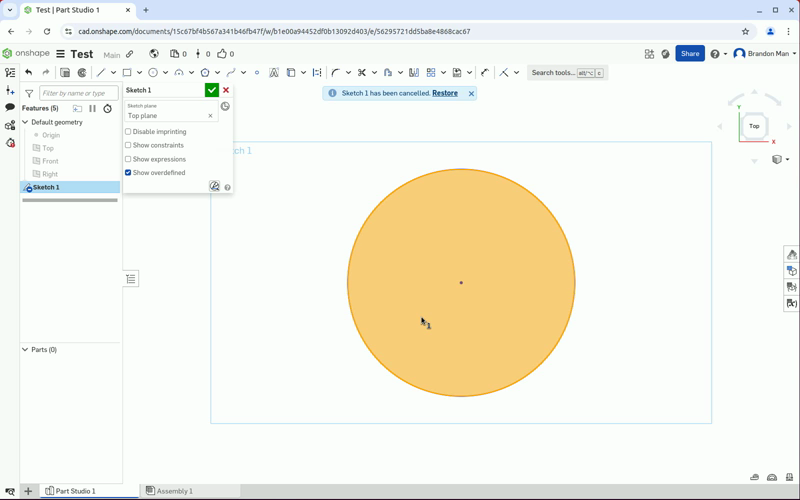
mouse_move(73, 352)
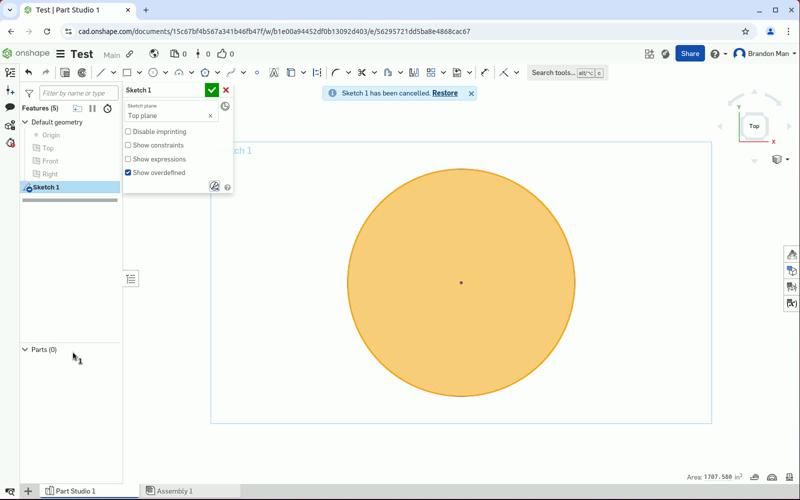
key(shift+y)
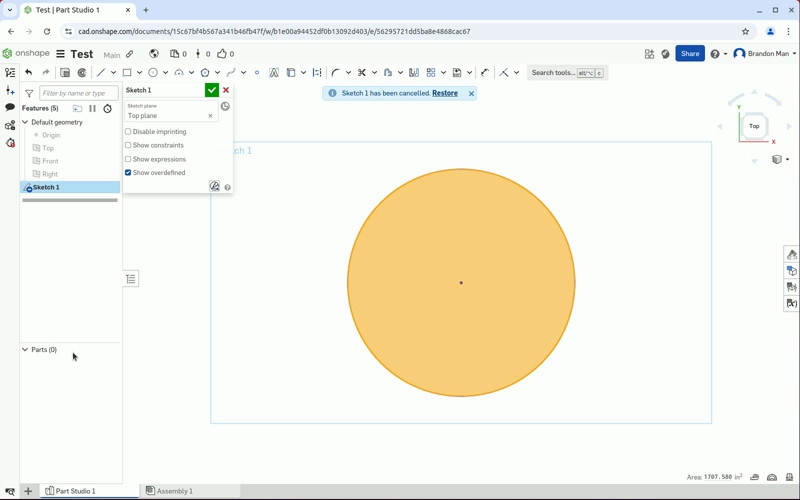
key(shift+e)
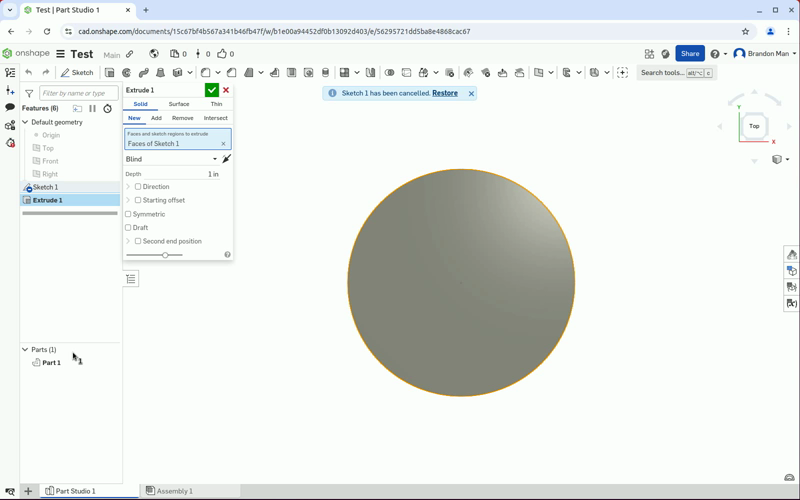
mouse_move(143, 106)
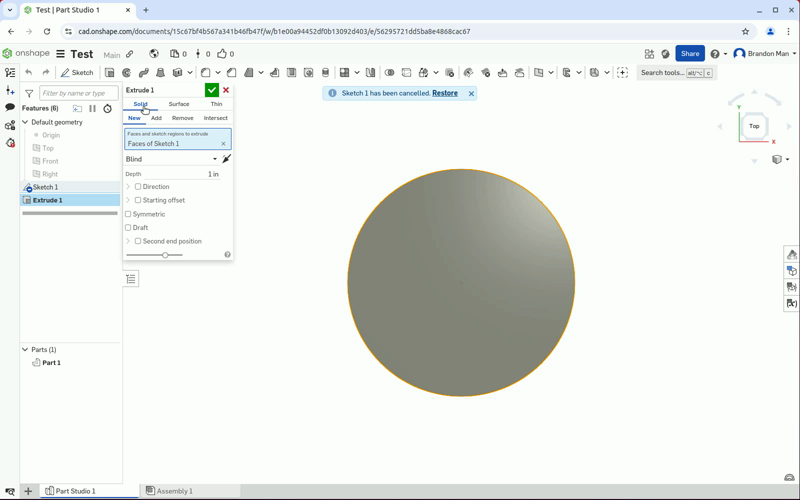
click(143, 106)
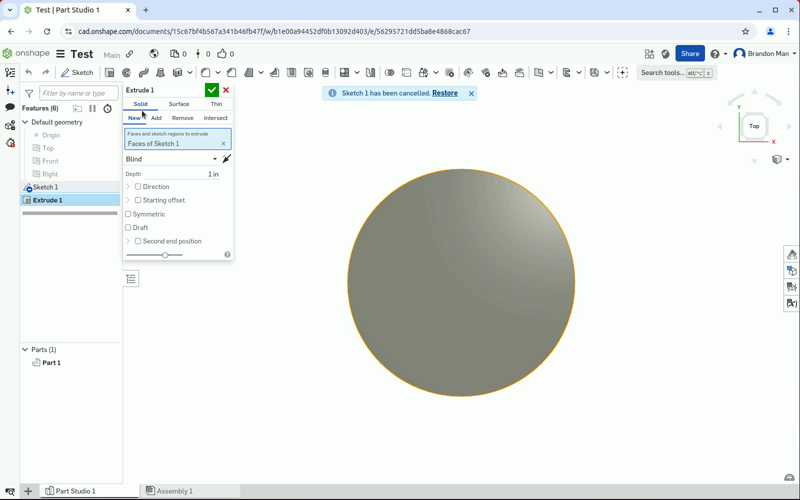
mouse_move(137, 120)
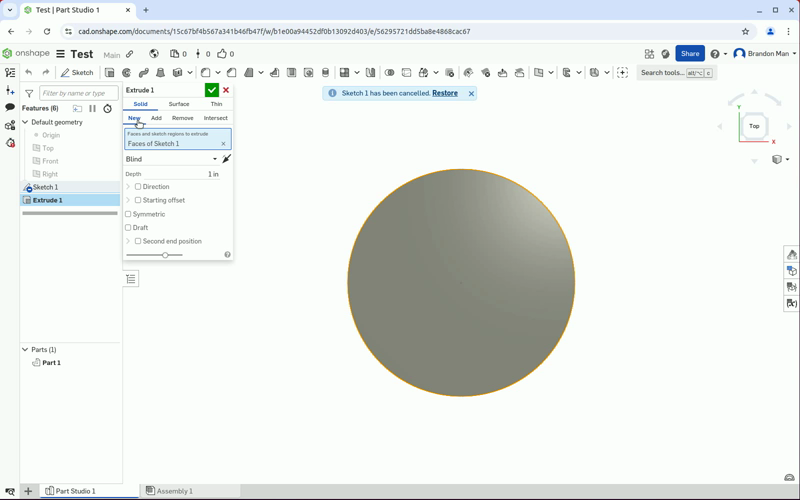
click(137, 120)
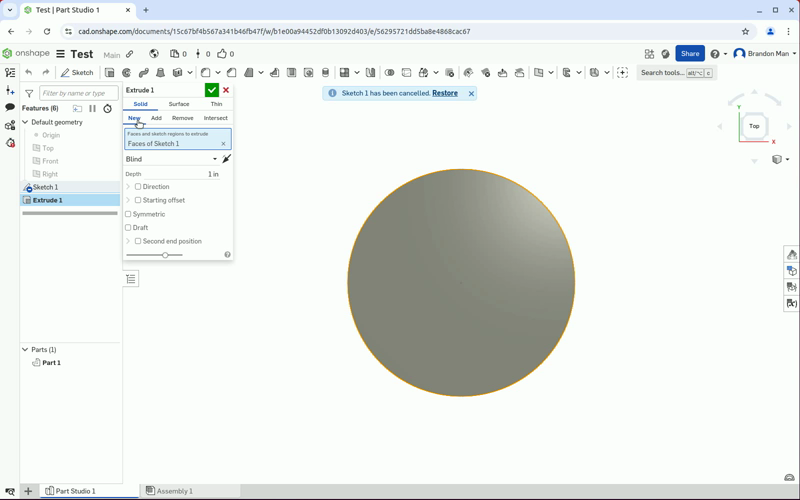
key(tab, 4)
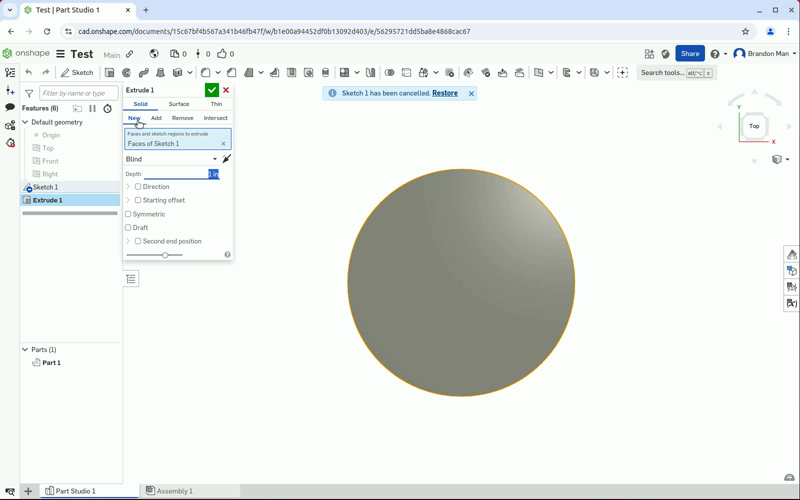
text(8.425)
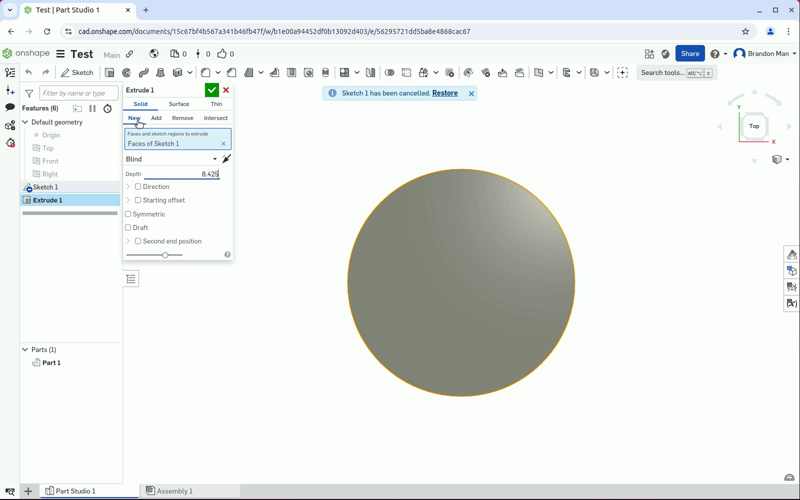
key(enter)
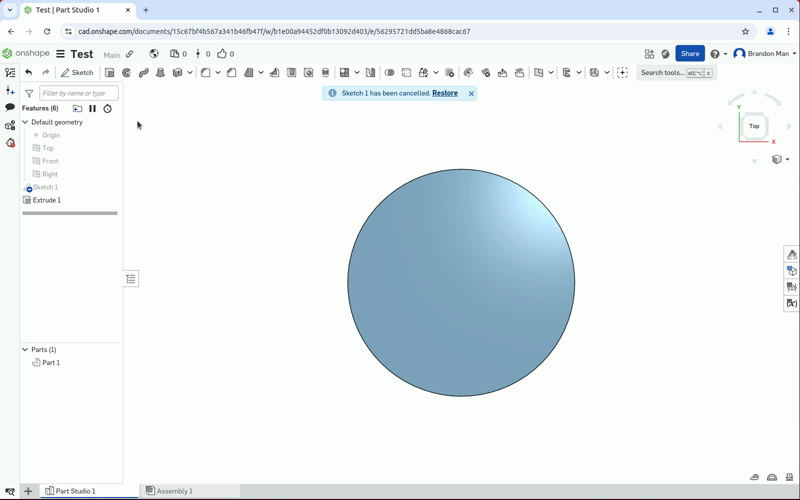
key(shift+h)
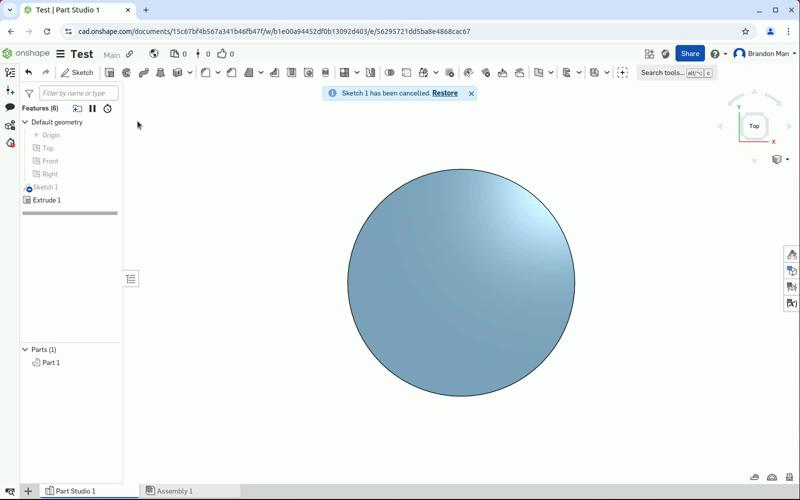
key(shift+h)
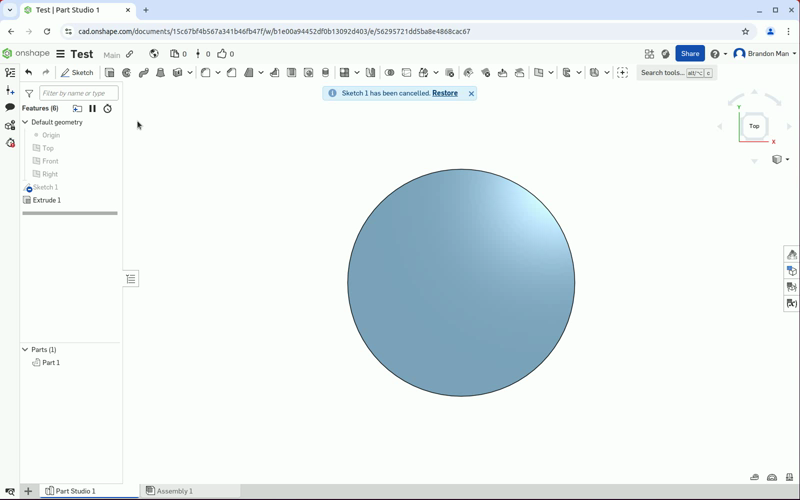
mouse_move(73, 189)
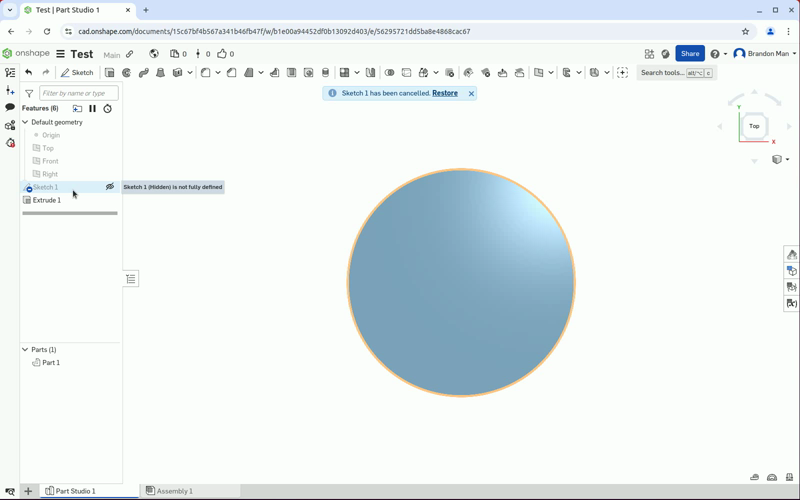
click(73, 189)
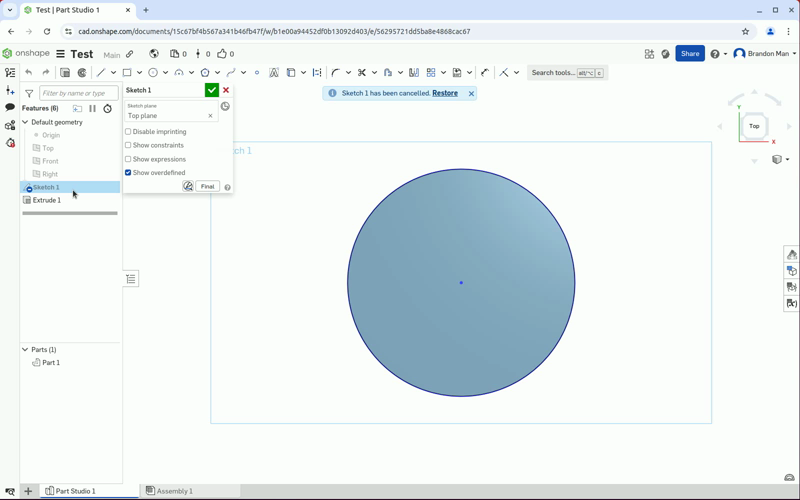
mouse_move(229, 92)
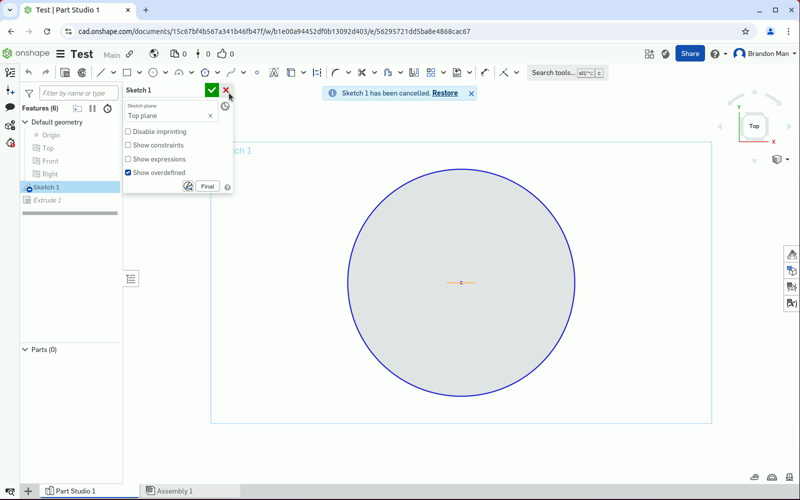
click(229, 92)
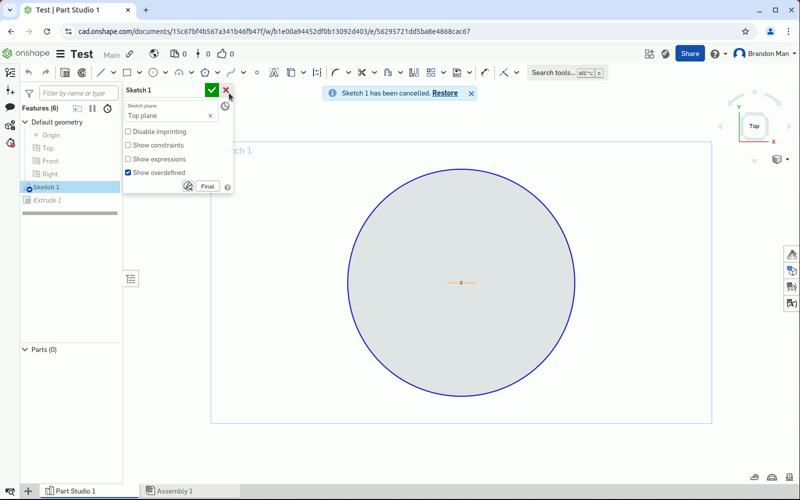
key(shift+s)
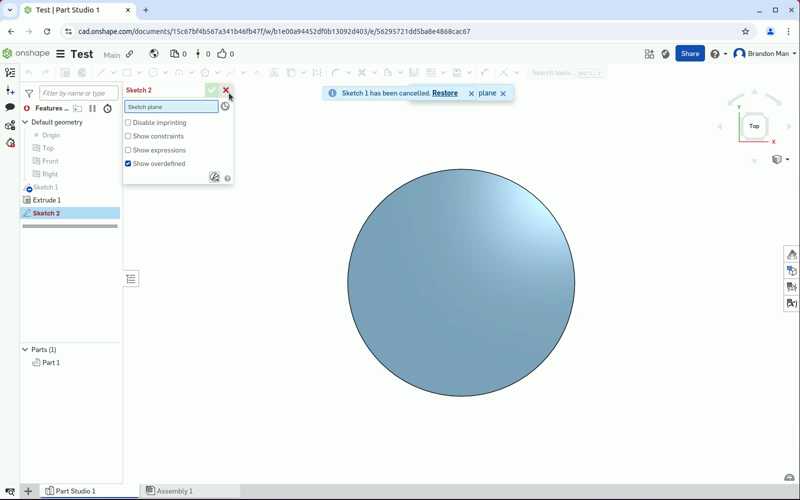
mouse_move(73, 150)
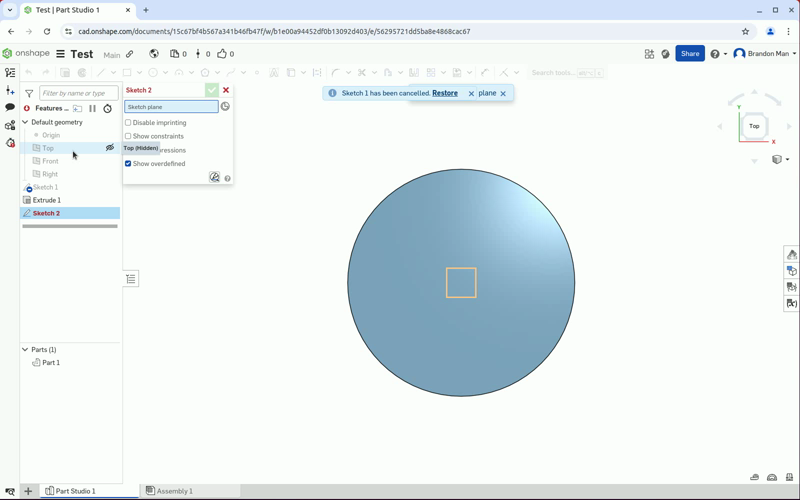
click(73, 150)
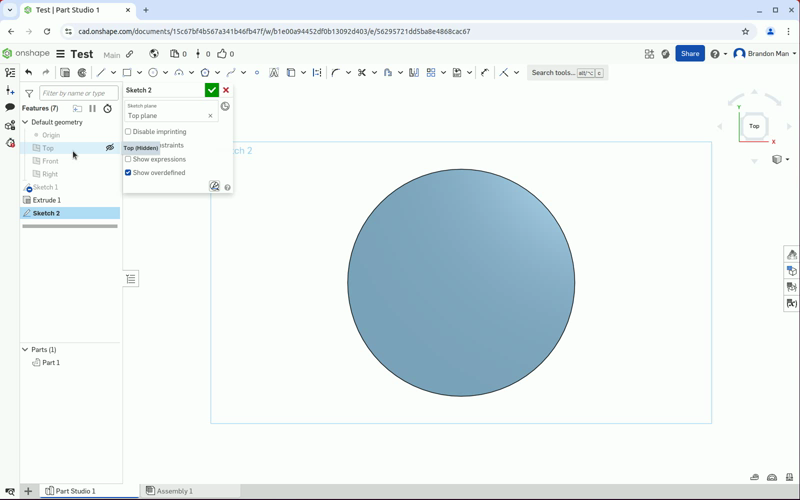
mouse_move(73, 352)
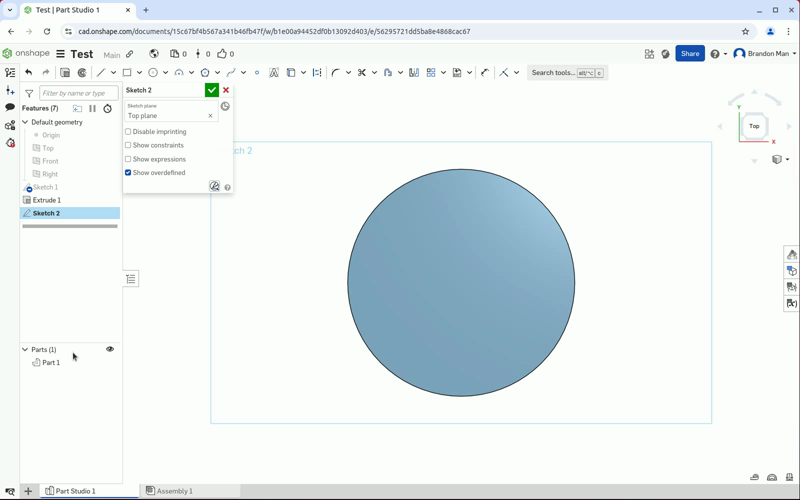
key(y)
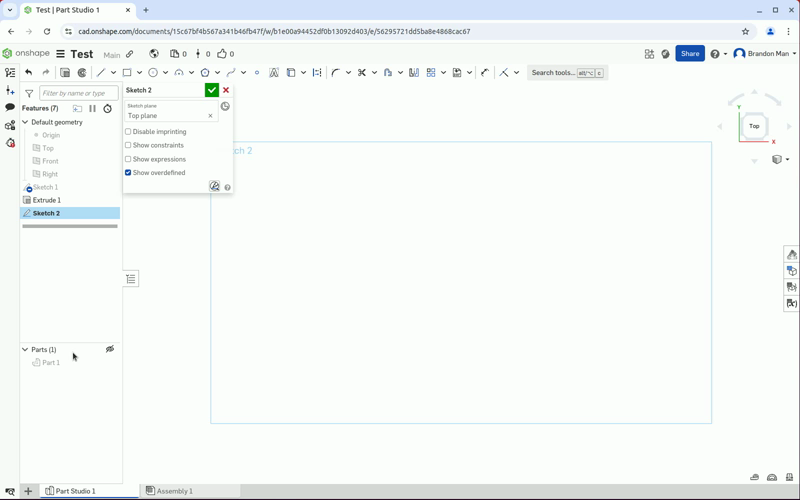
key(c)
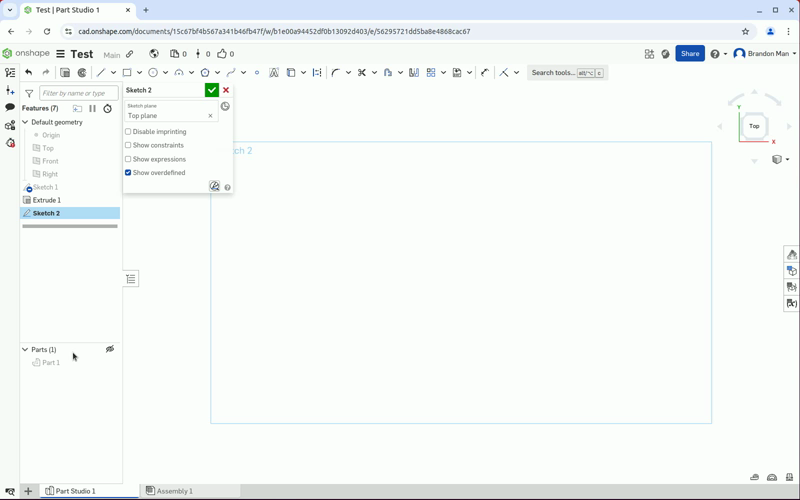
key_down(shift)
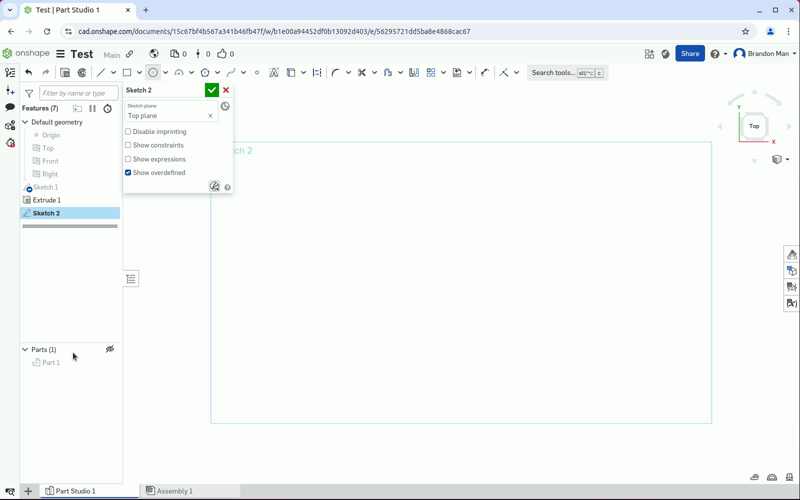
mouse_move(368, 282)
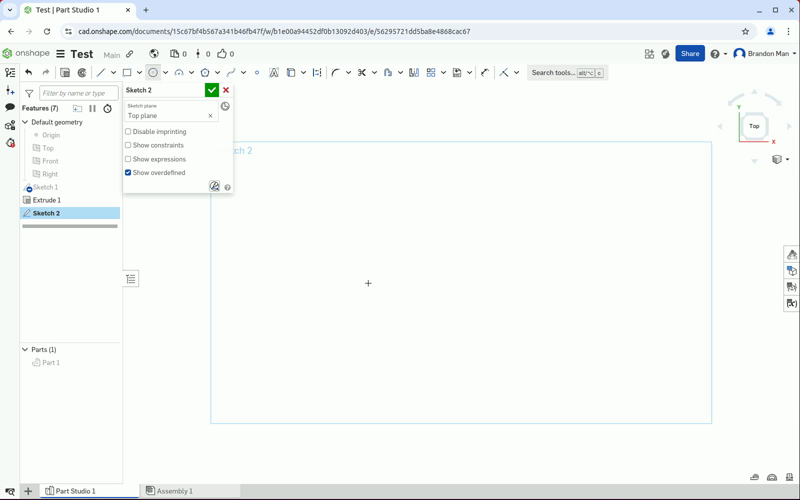
click(368, 282)
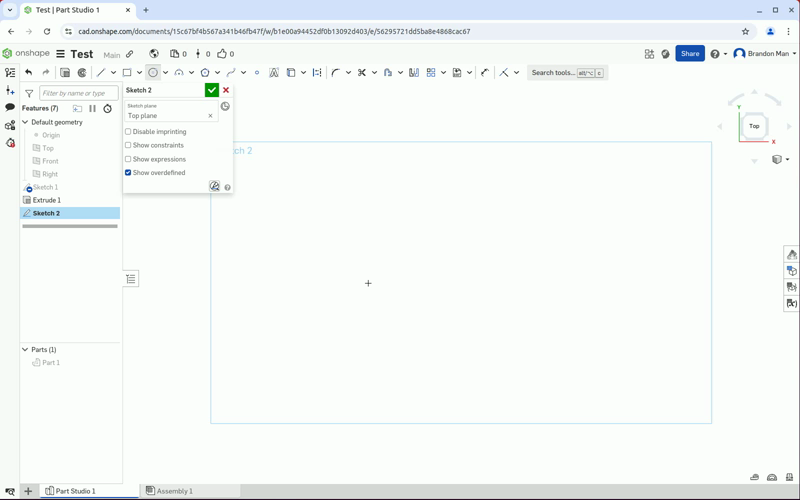
key_up(shift)
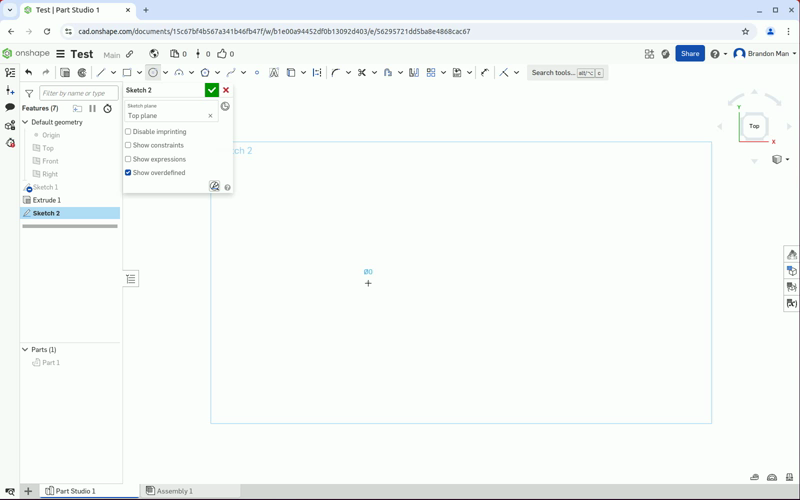
mouse_move(379, 282)
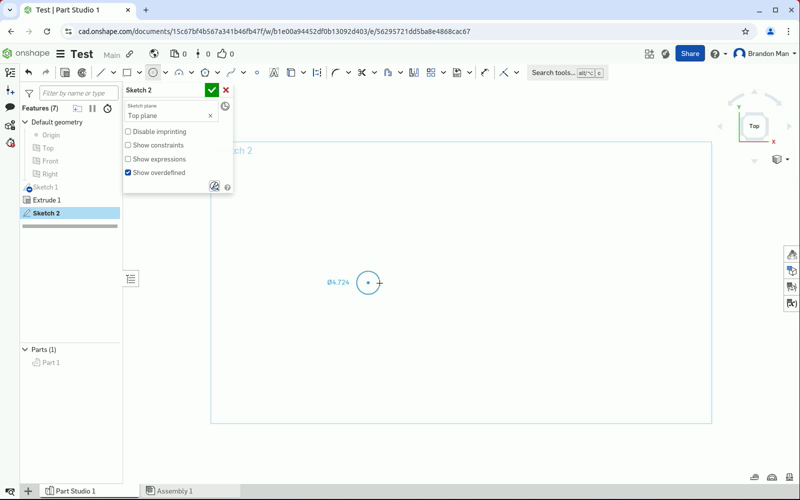
click(379, 282)
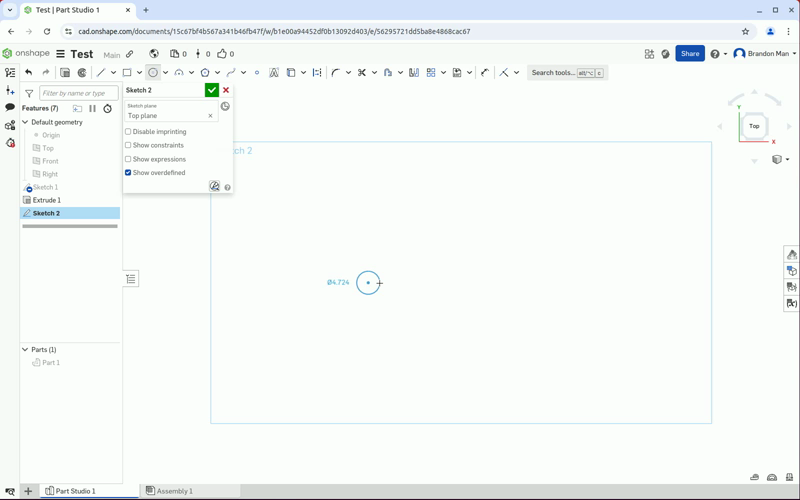
key(esc)
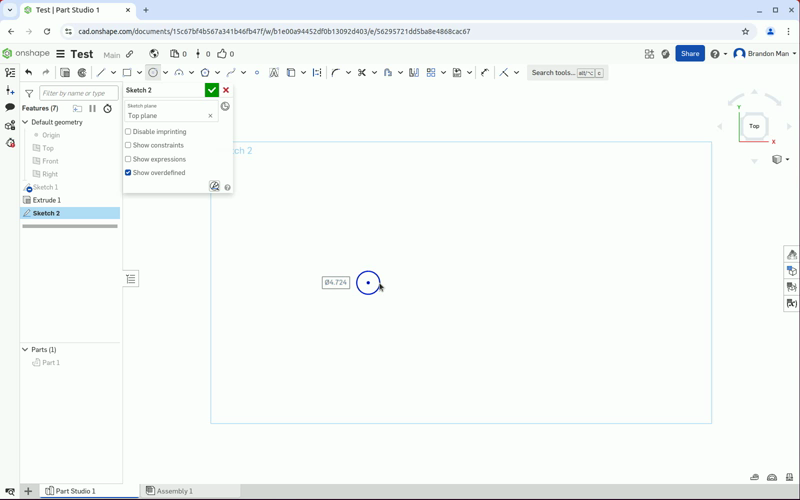
mouse_move(361, 280)
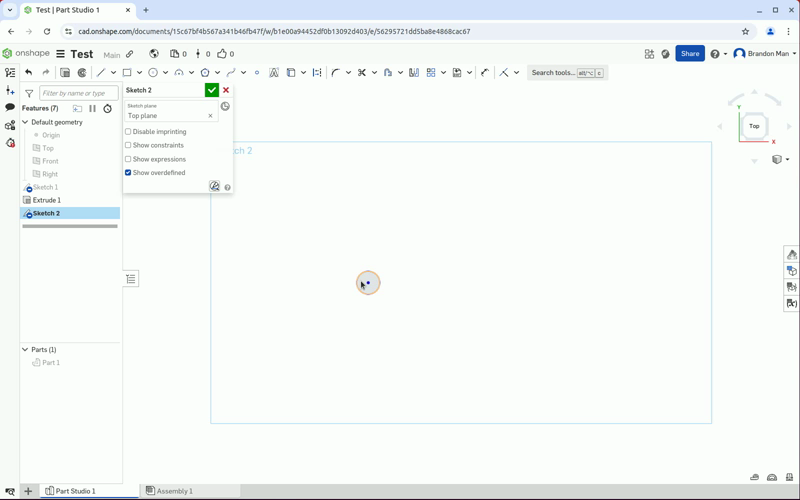
scroll(6)
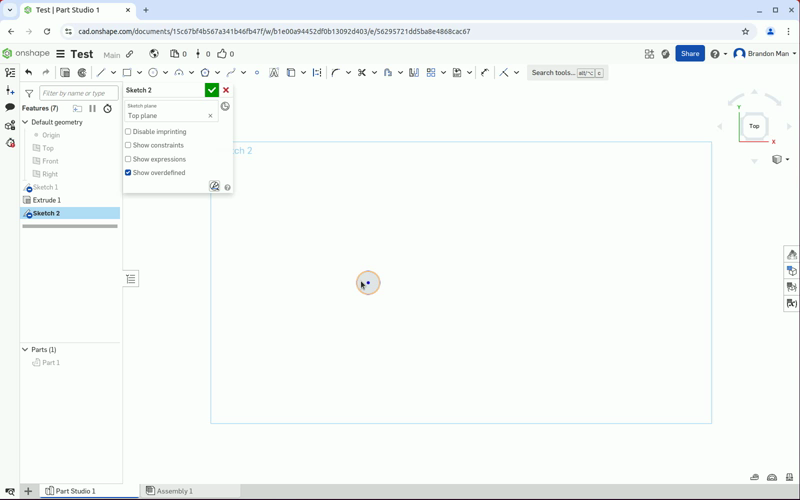
scroll(6)
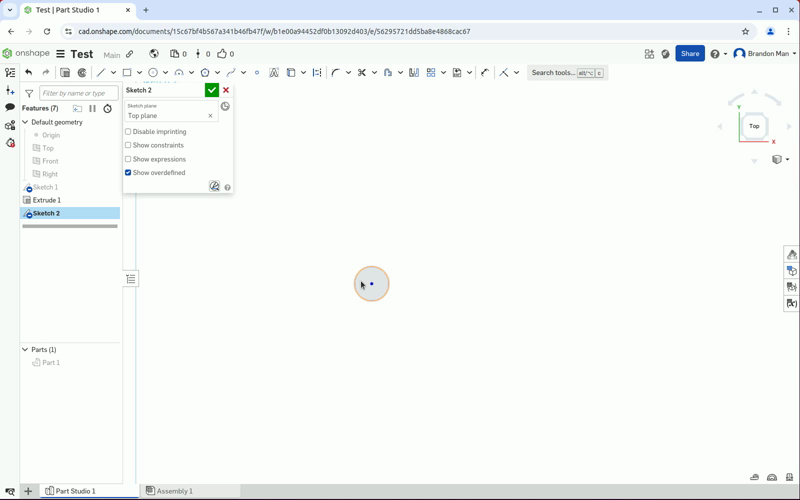
scroll(6)
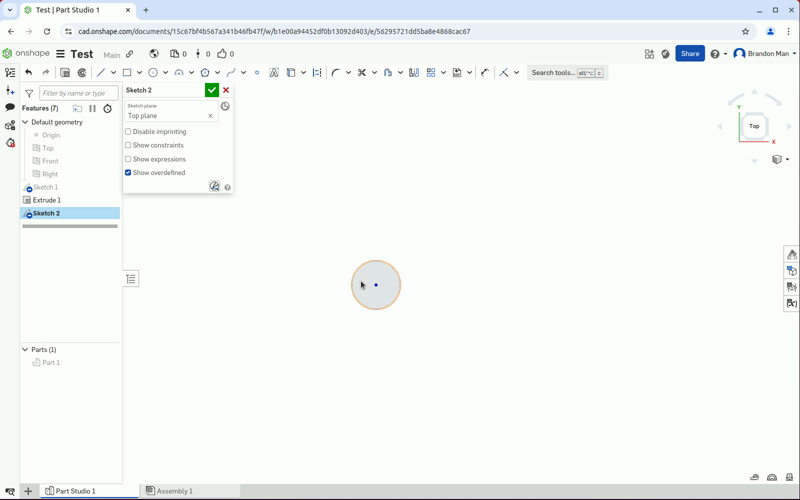
scroll(6)
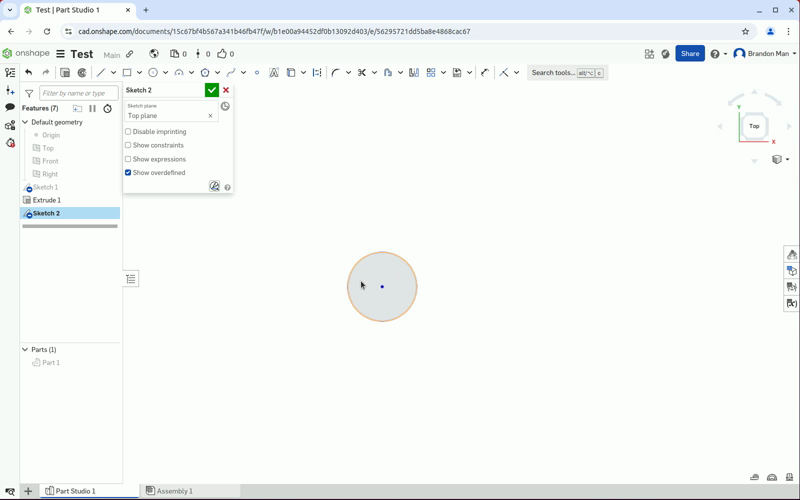
scroll(6)
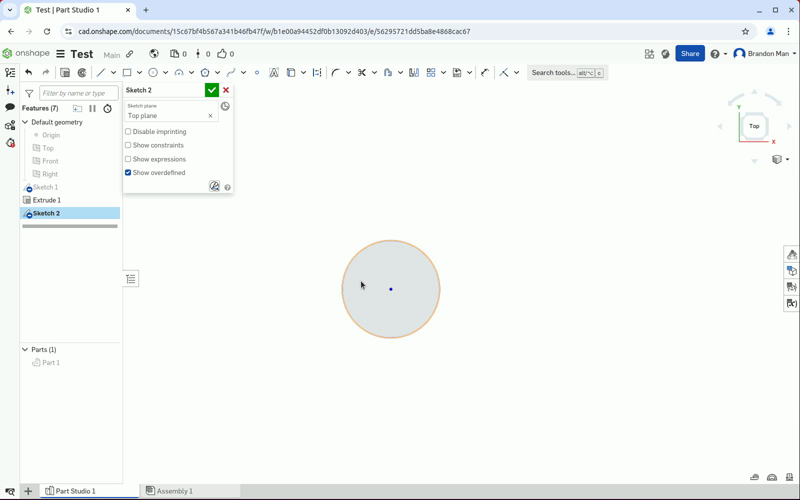
scroll(6)
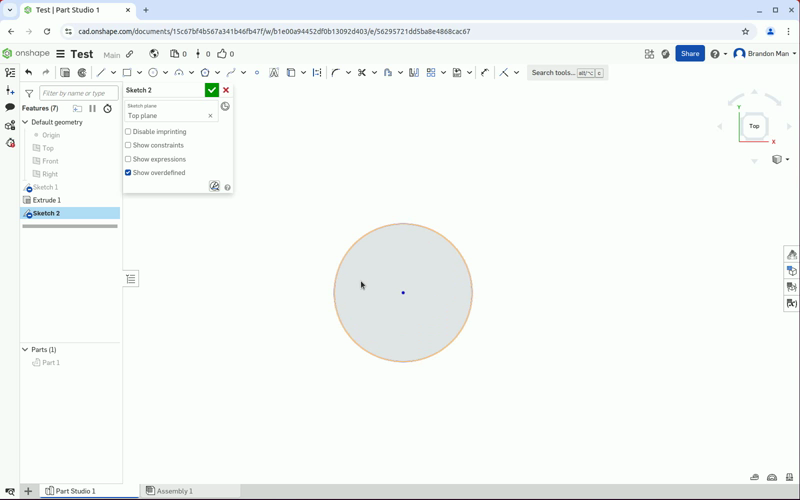
scroll(6)
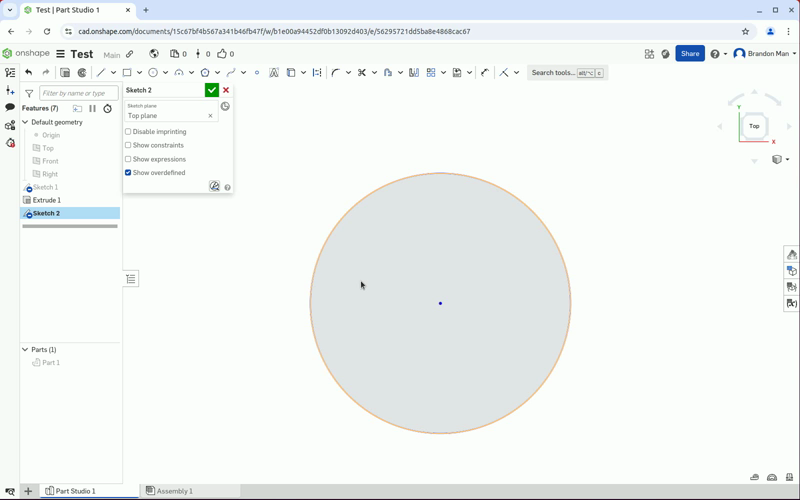
click(361, 280)
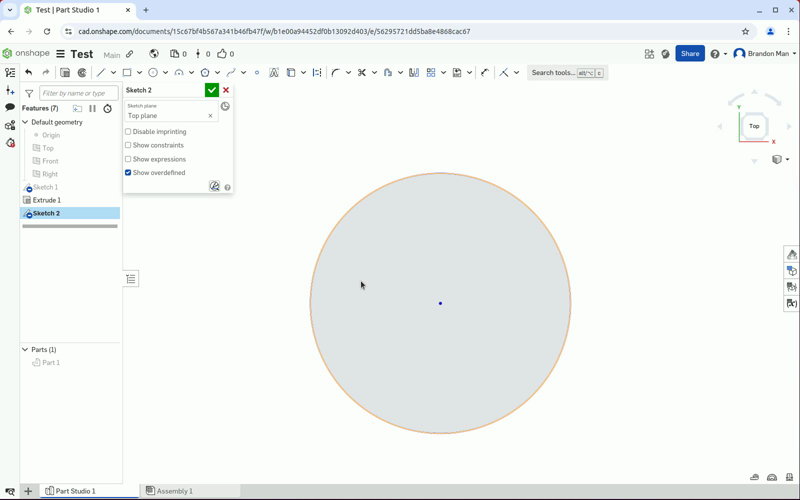
scroll(-6)
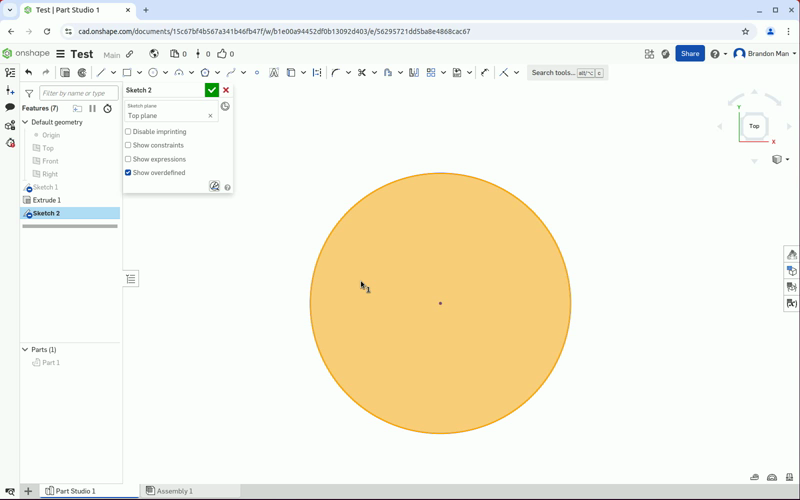
scroll(-6)
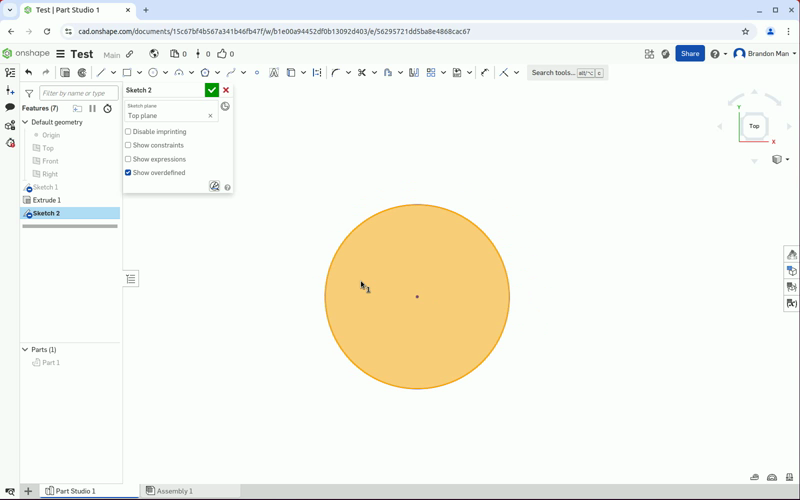
scroll(-6)
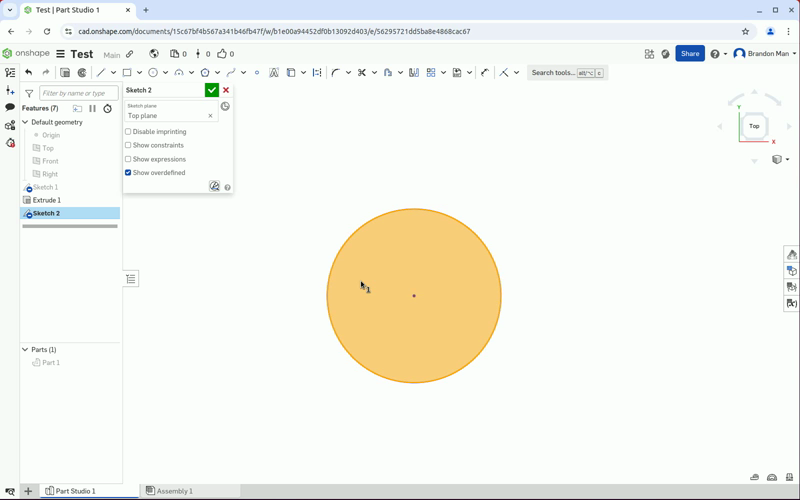
scroll(-6)
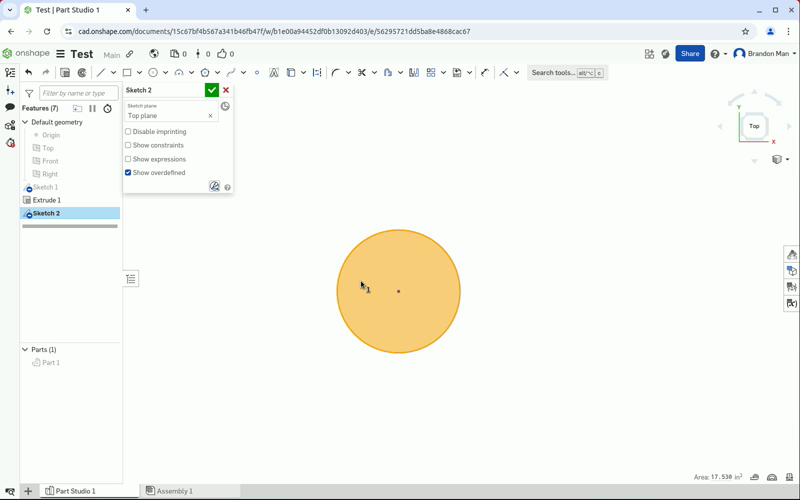
scroll(-6)
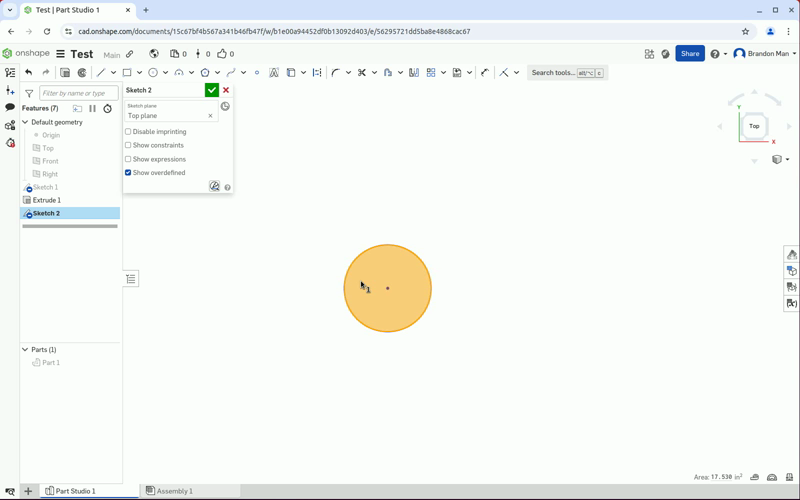
scroll(-6)
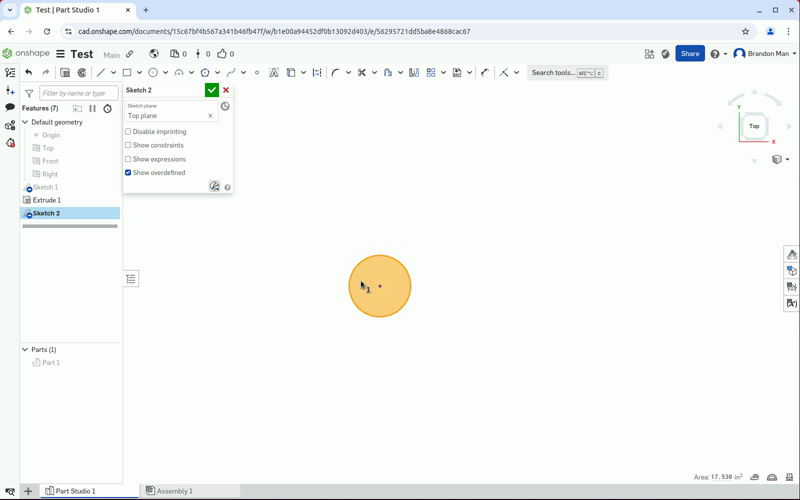
scroll(-6)
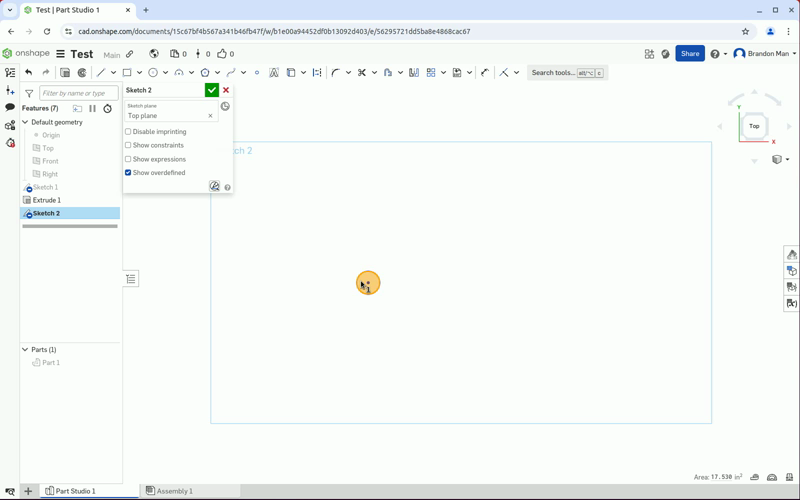
mouse_move(73, 352)
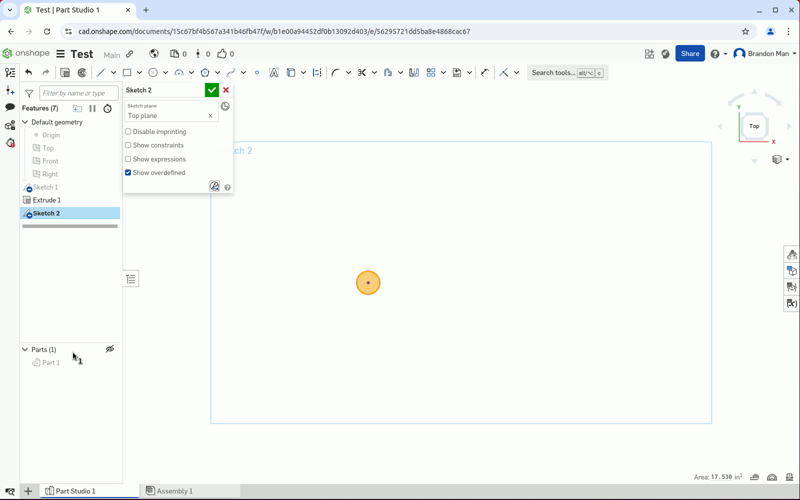
key(shift+y)
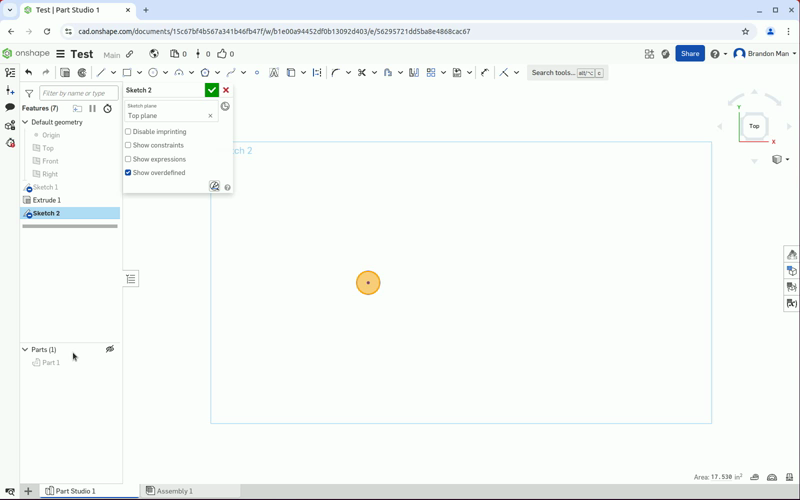
key(shift+e)
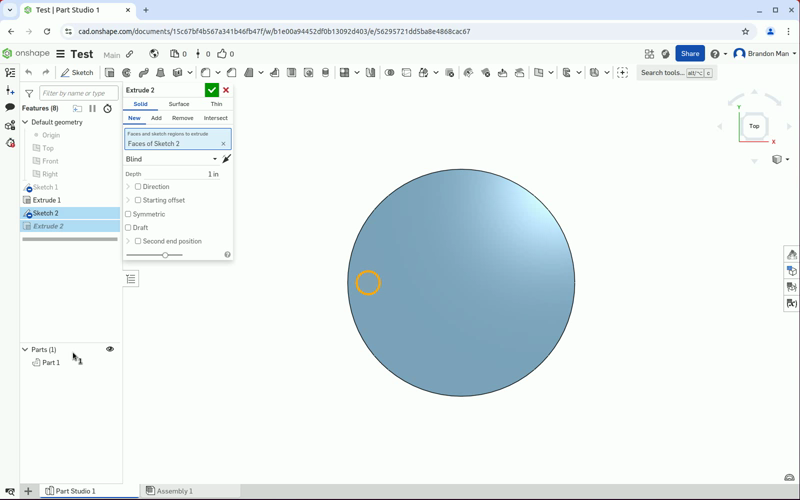
mouse_move(143, 106)
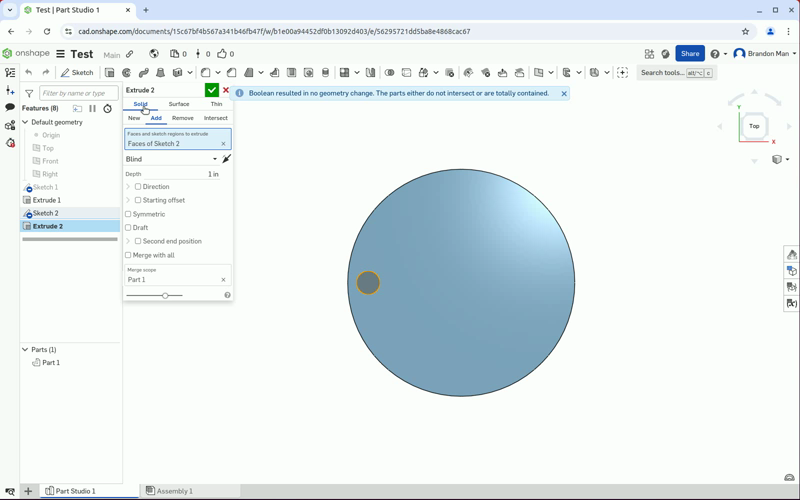
click(143, 106)
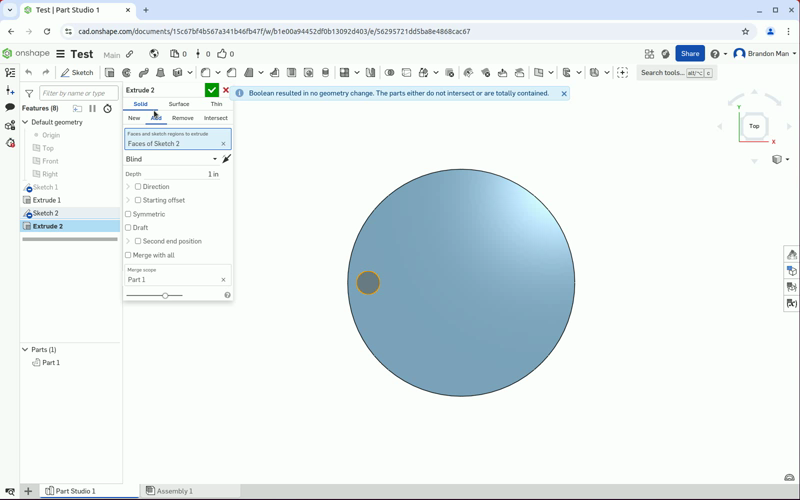
mouse_move(186, 120)
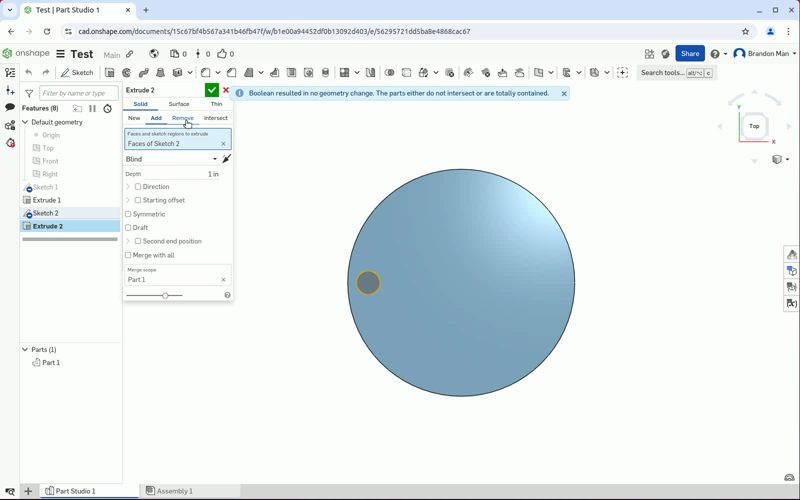
click(186, 120)
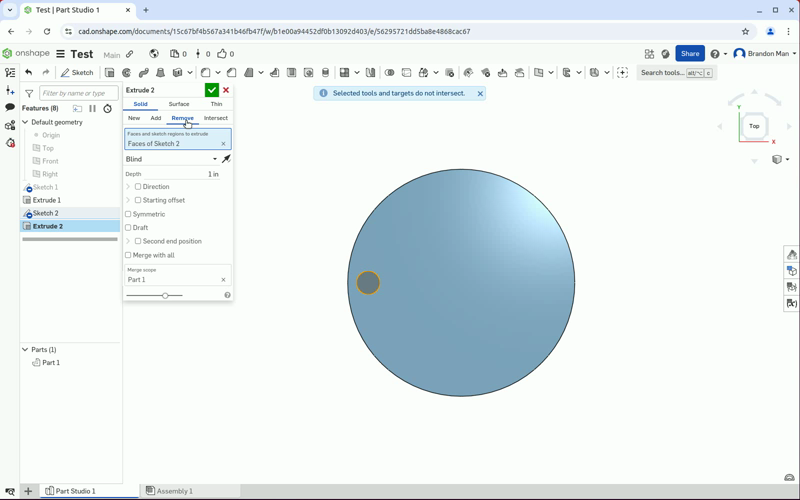
key(tab, 4)
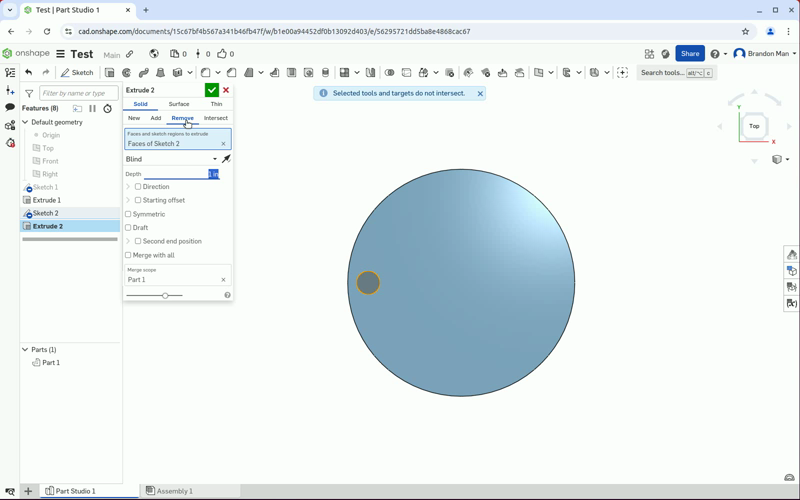
text(-8.425)
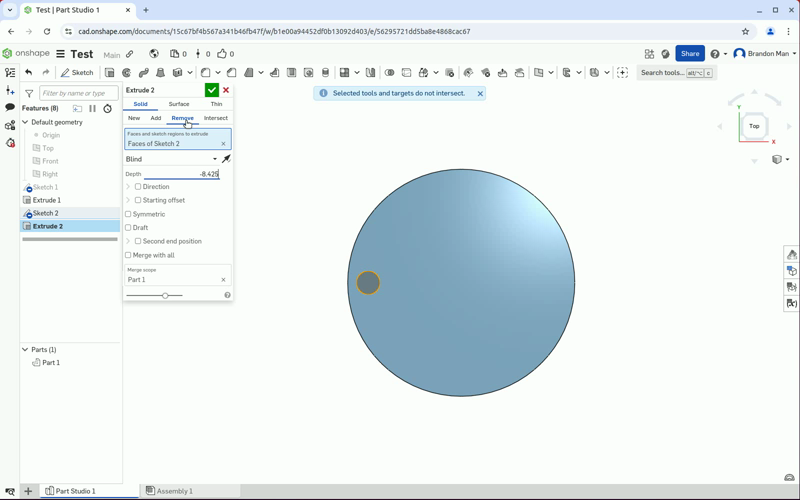
key(tab, 6)
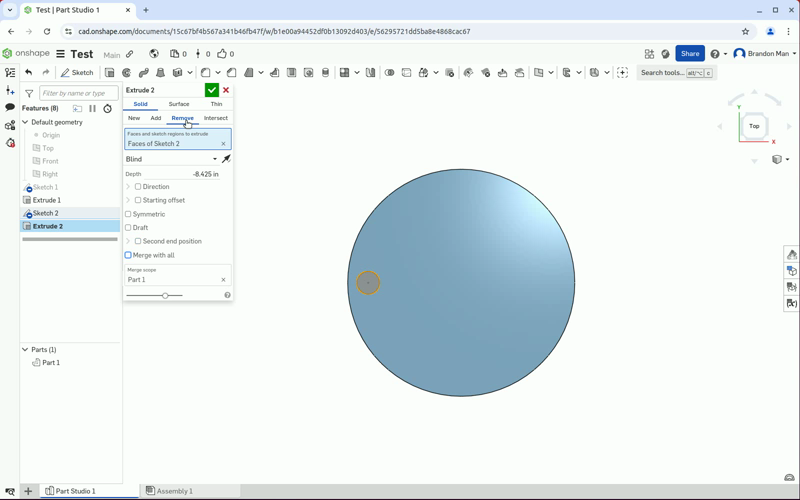
key(space)
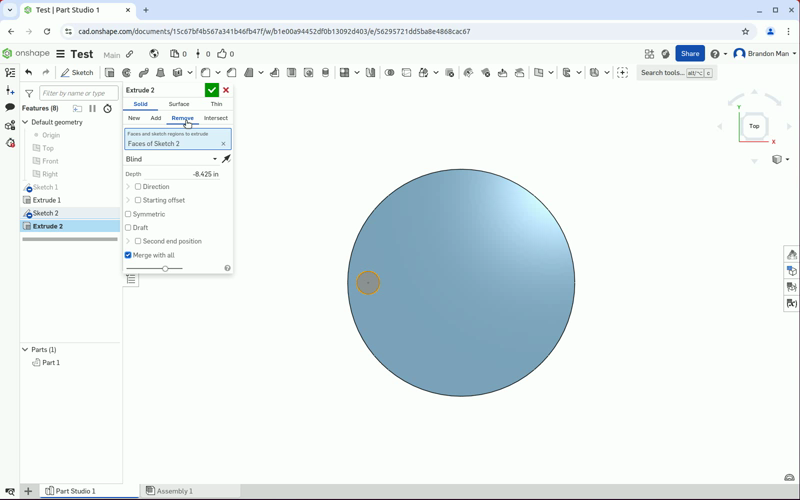
key(enter)
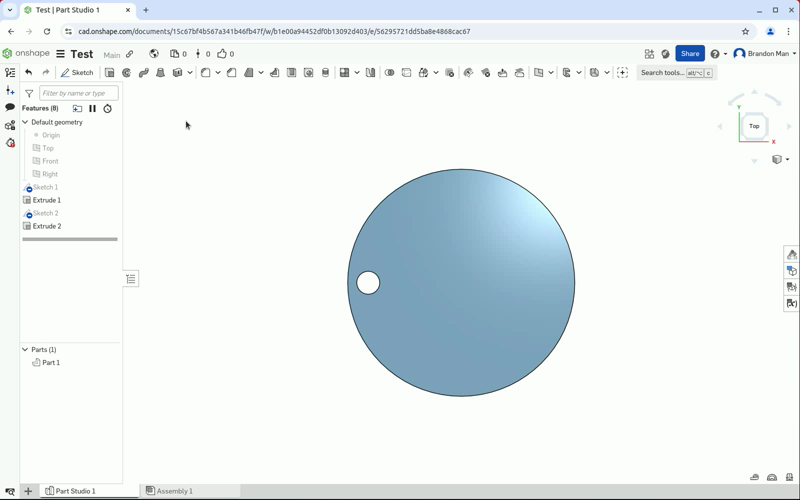
key(shift+h)
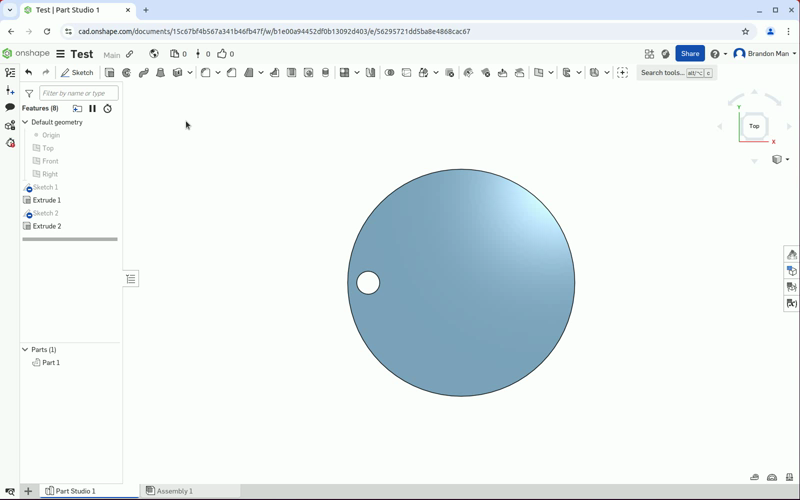
key(shift+h)
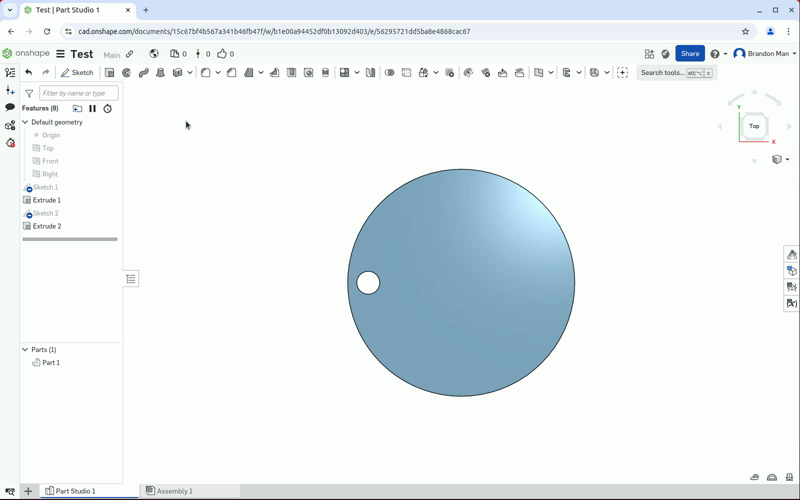
mouse_move(73, 189)
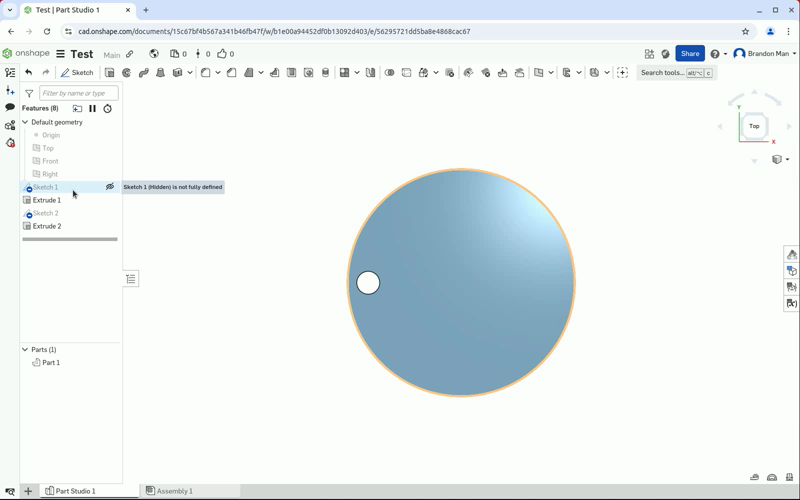
click(73, 189)
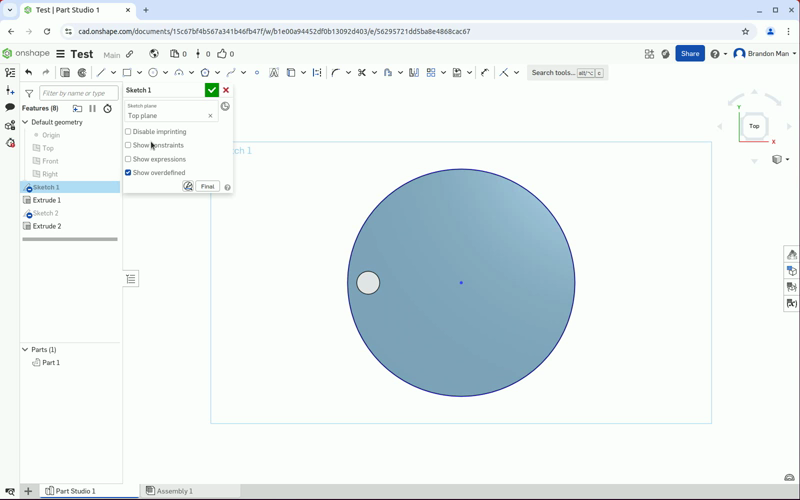
mouse_move(229, 92)
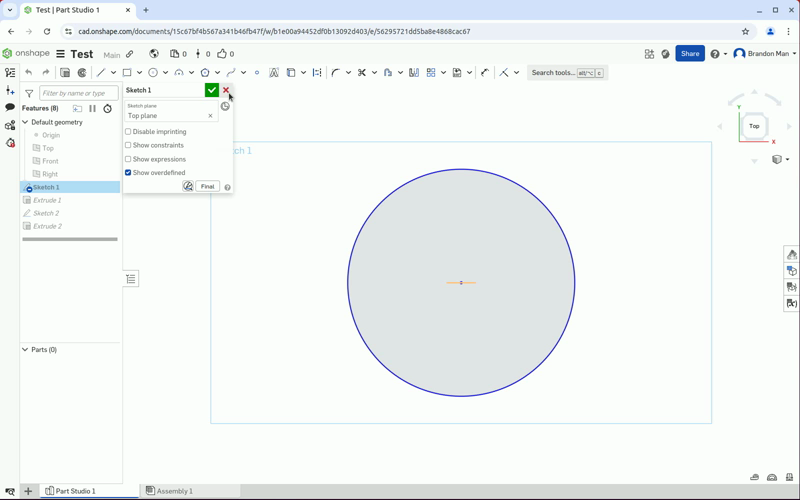
click(229, 92)
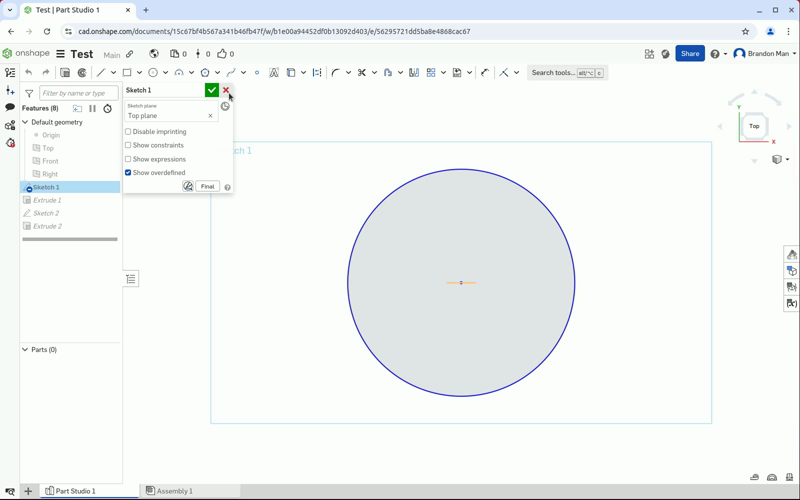
key(shift+s)
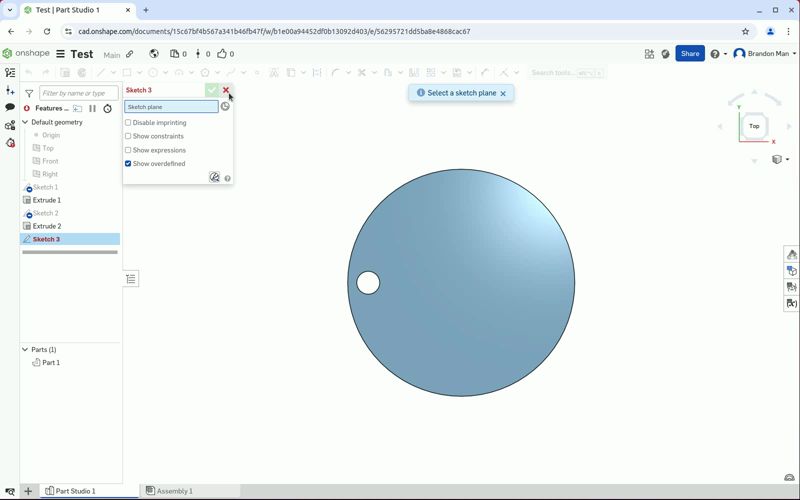
mouse_move(73, 150)
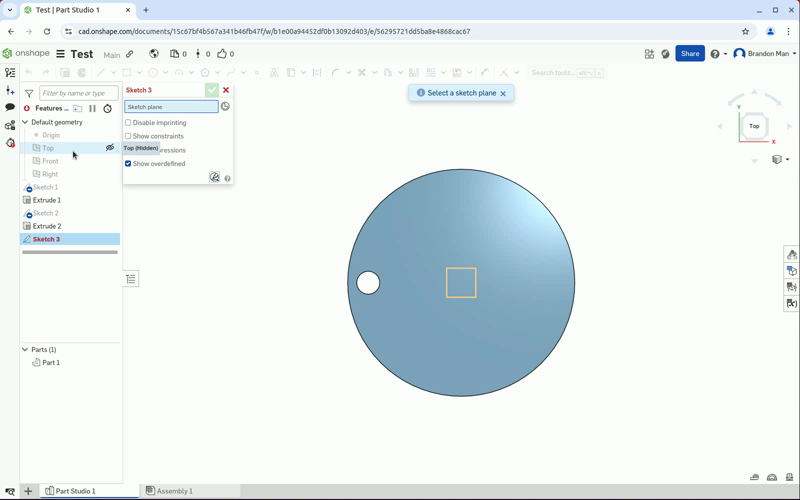
click(73, 150)
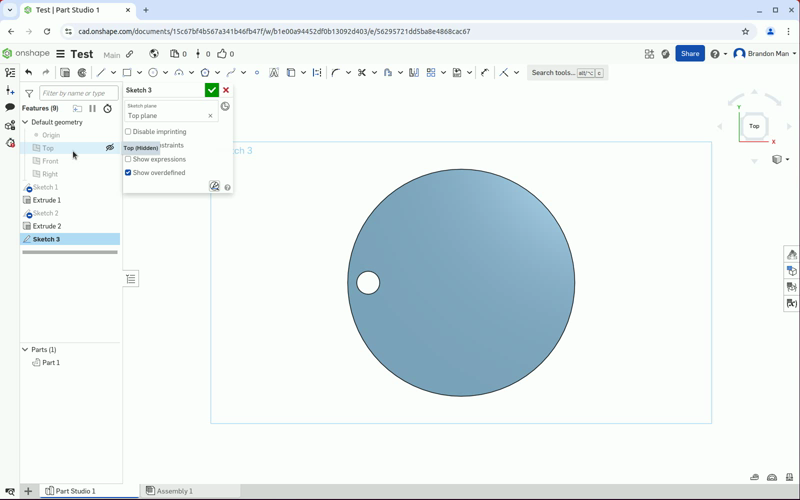
mouse_move(73, 352)
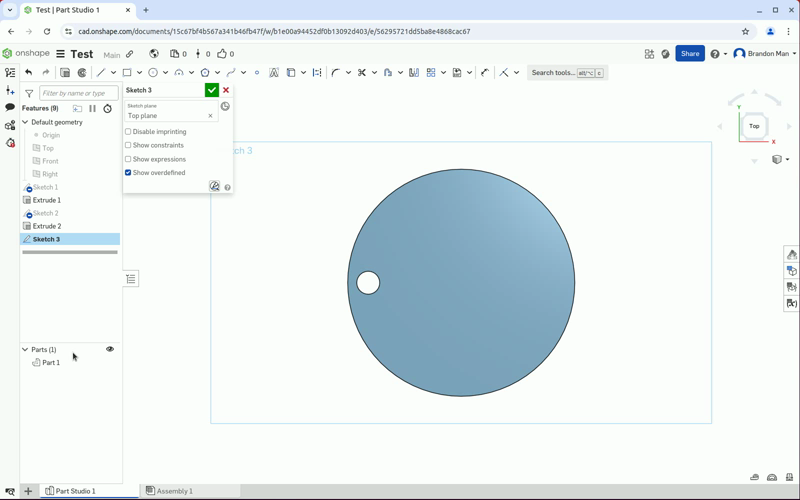
key(y)
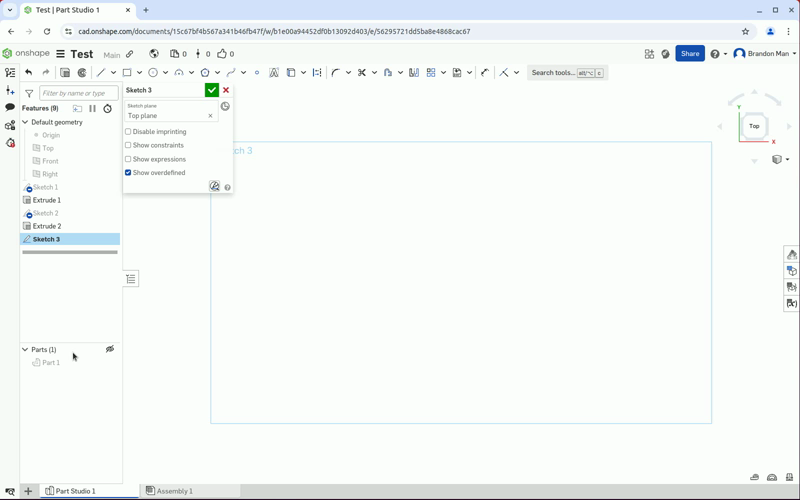
key(c)
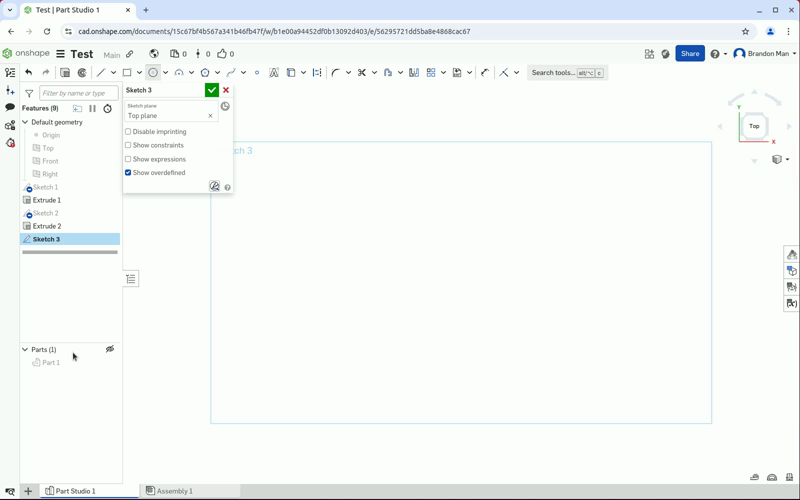
key_down(shift)
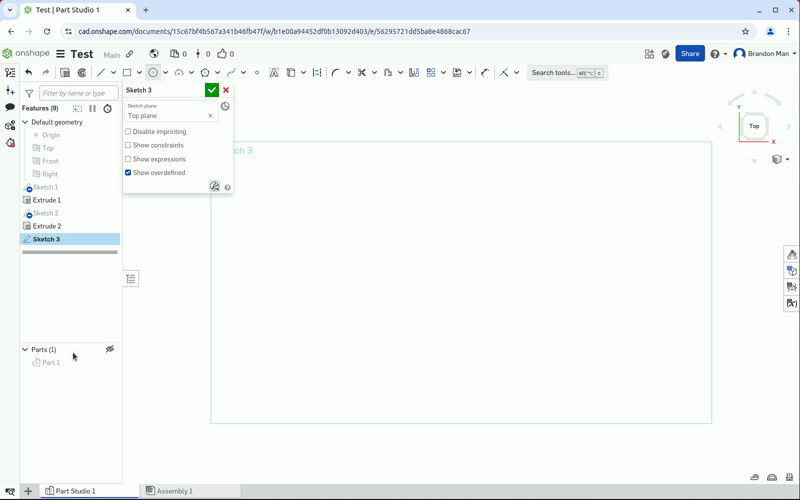
mouse_move(460, 375)
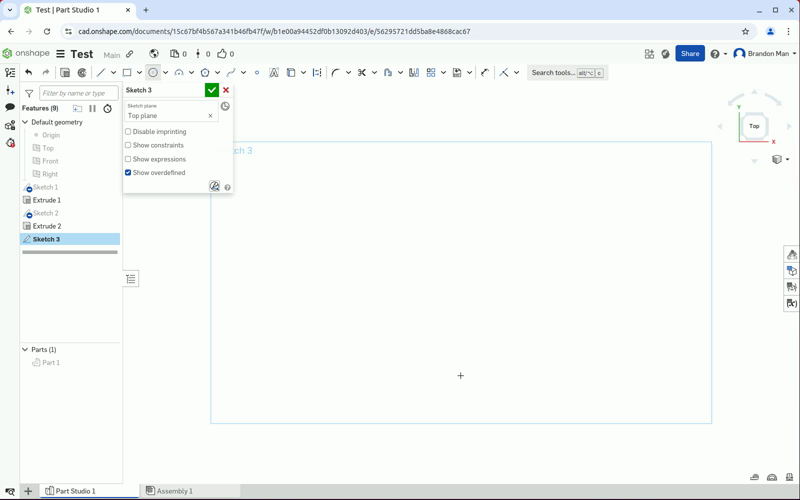
click(460, 375)
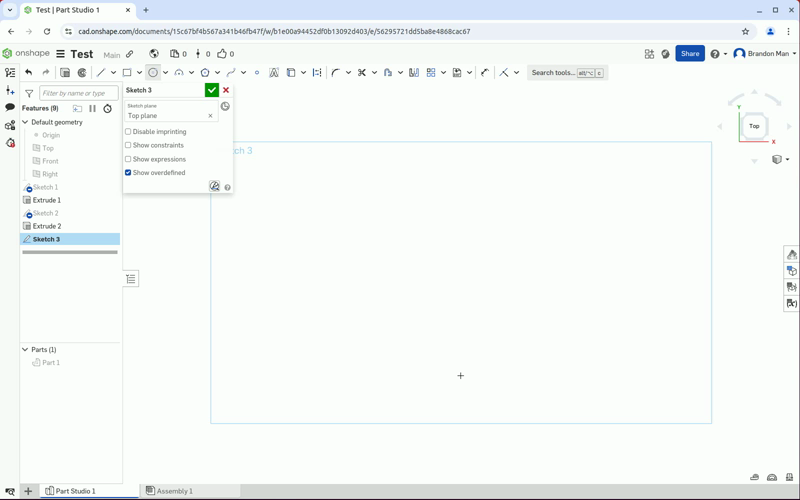
key_up(shift)
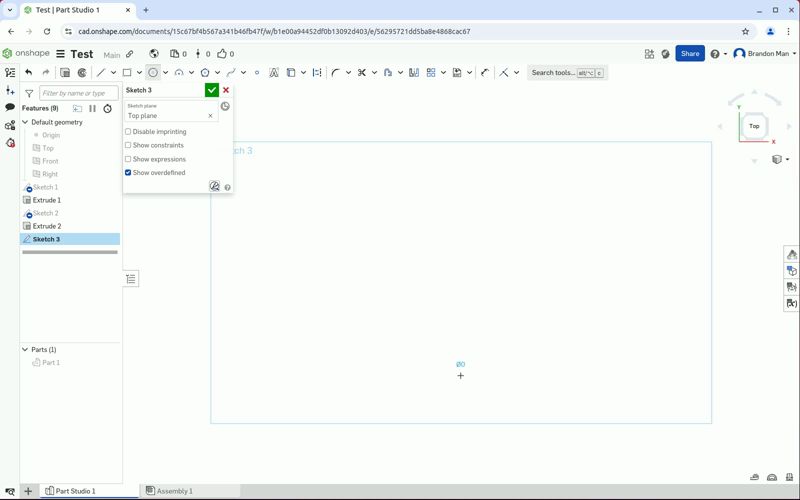
mouse_move(472, 375)
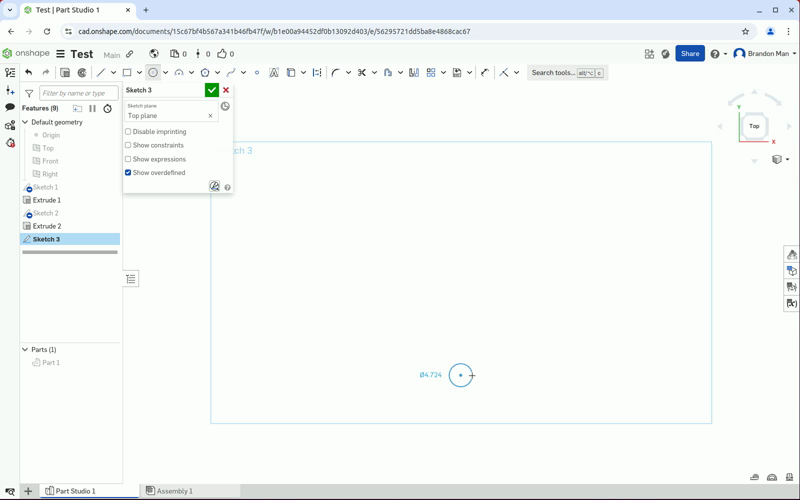
click(472, 375)
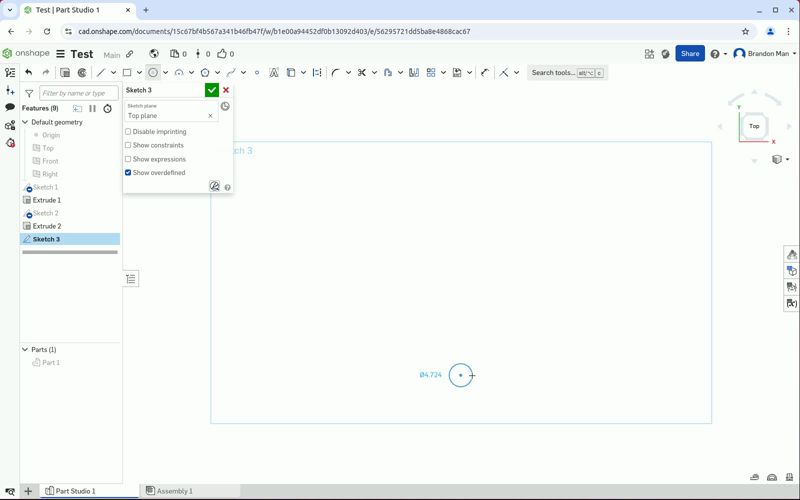
key(esc)
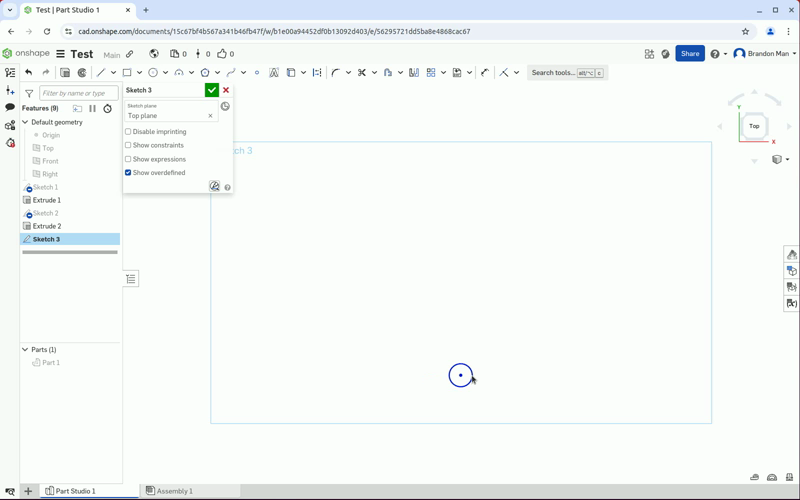
mouse_move(449, 375)
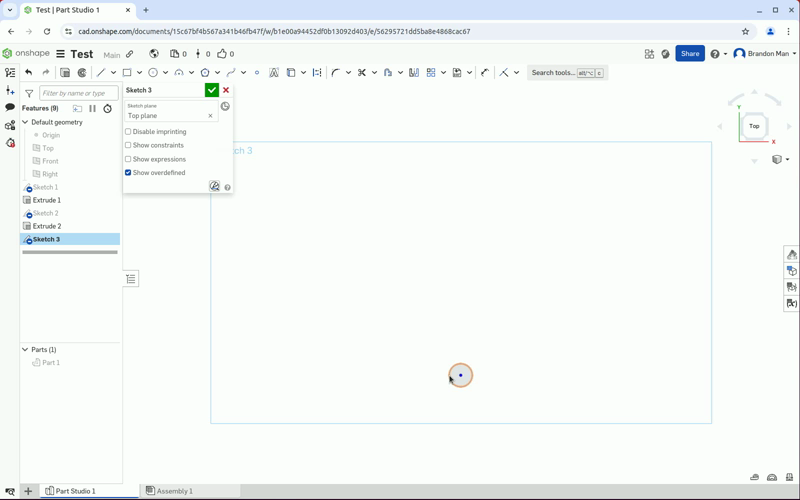
scroll(6)
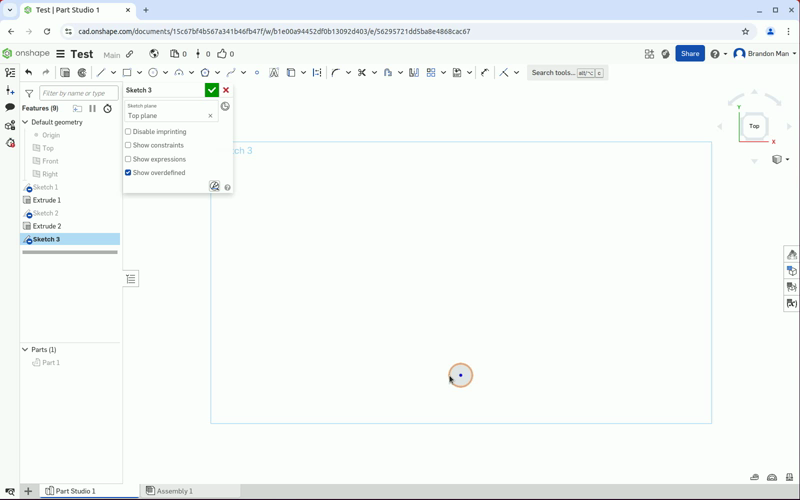
scroll(6)
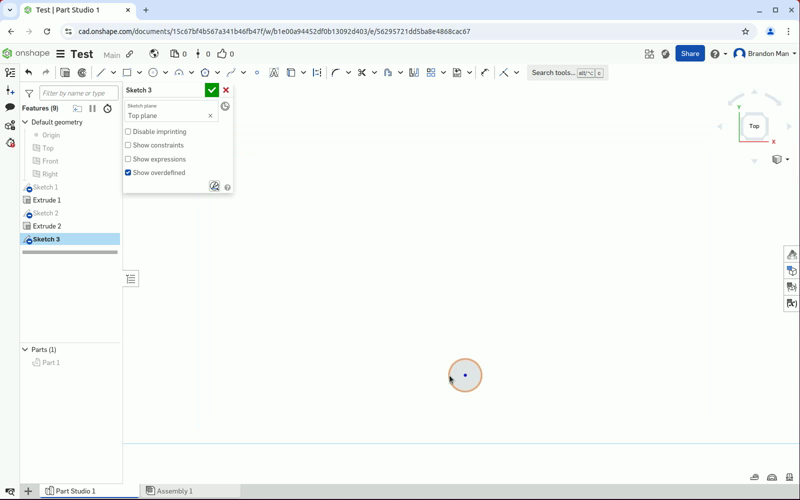
scroll(6)
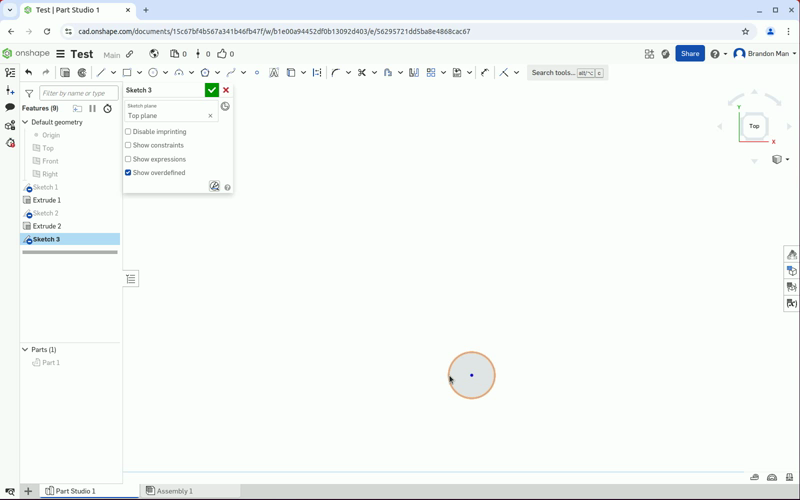
scroll(6)
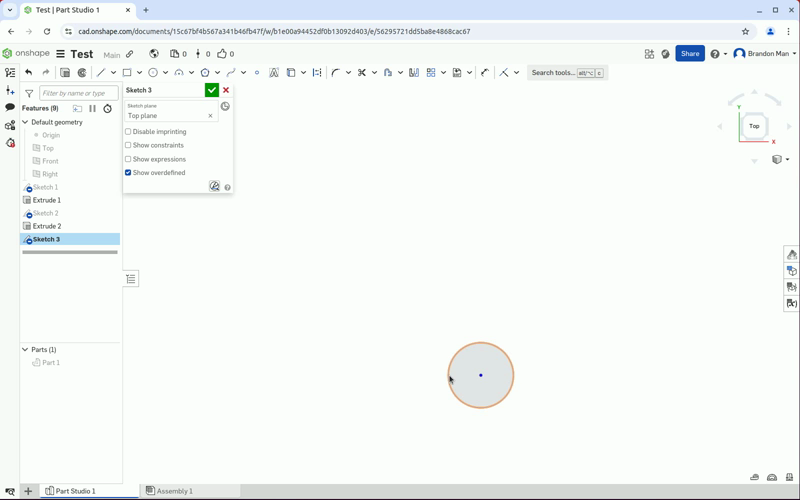
scroll(6)
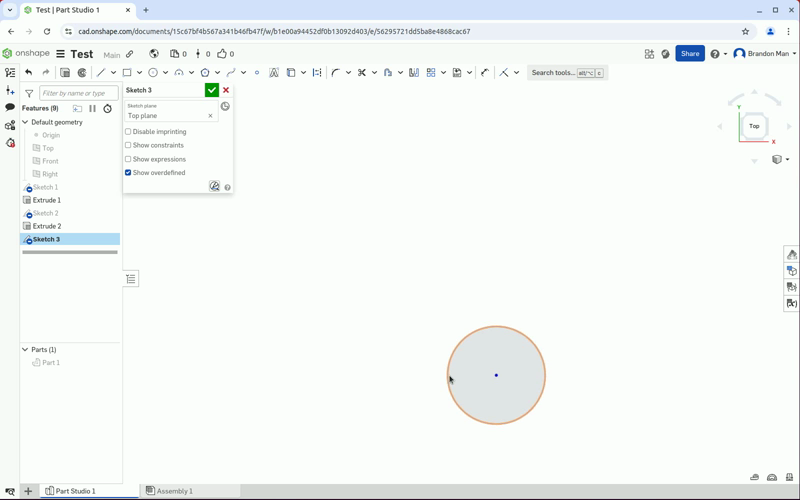
scroll(6)
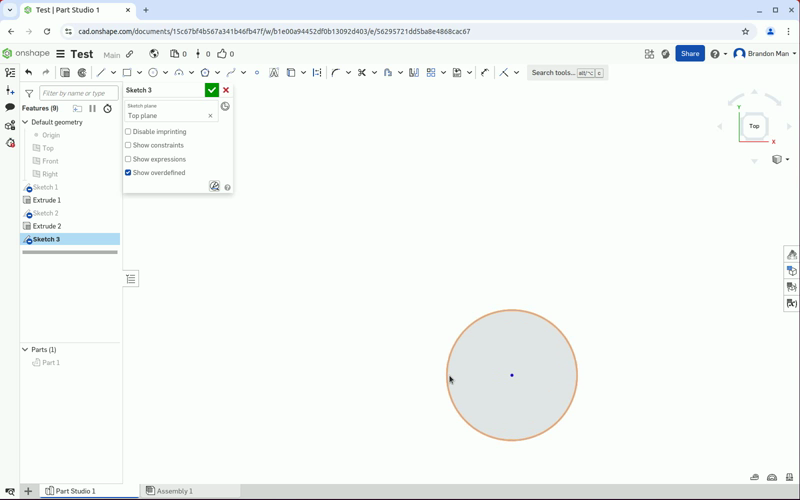
scroll(6)
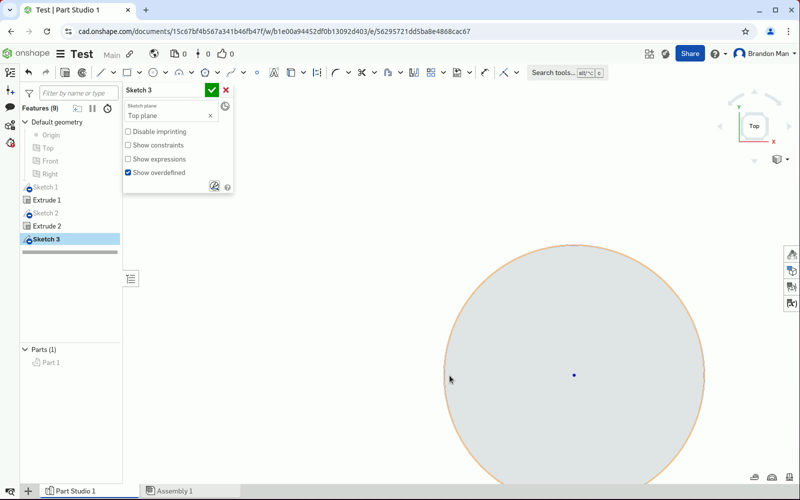
click(449, 375)
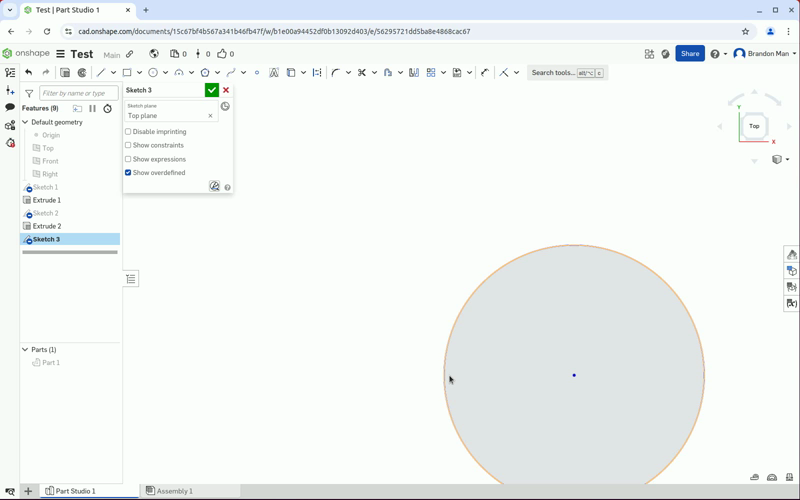
scroll(-6)
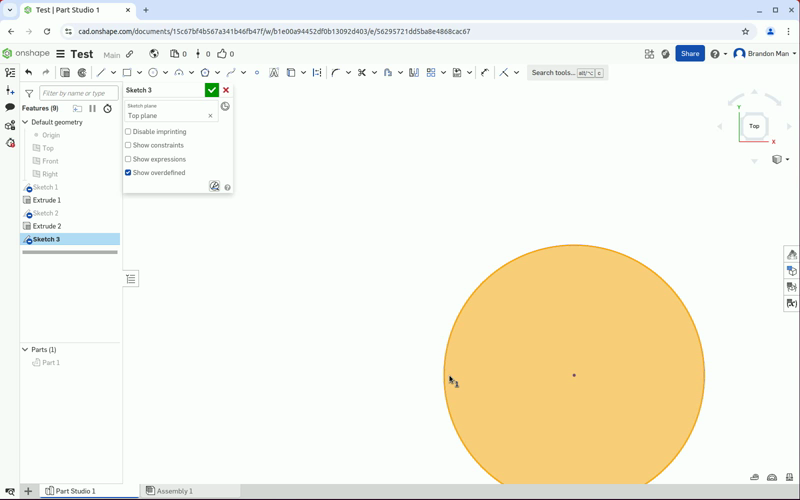
scroll(-6)
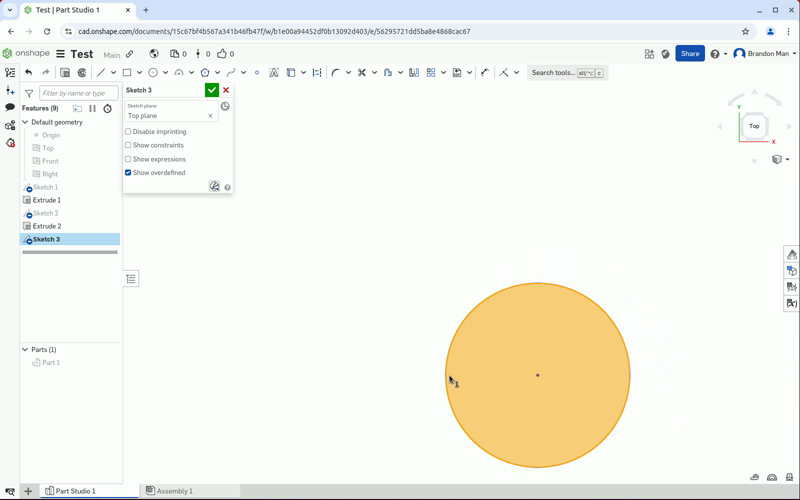
scroll(-6)
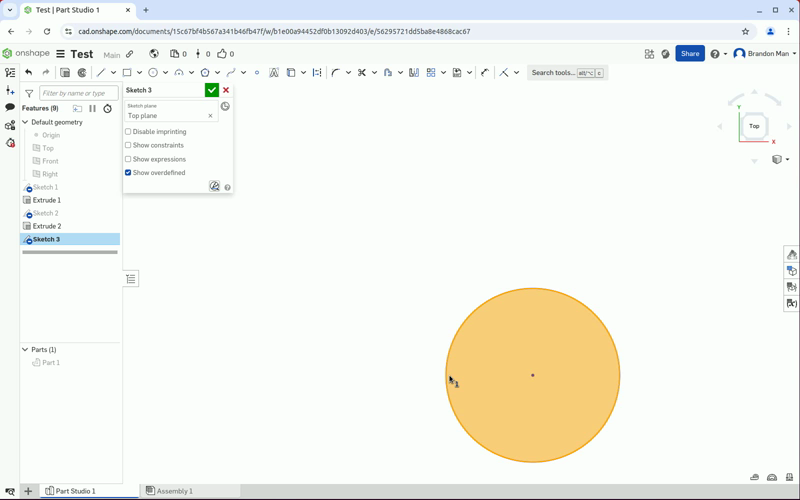
scroll(-6)
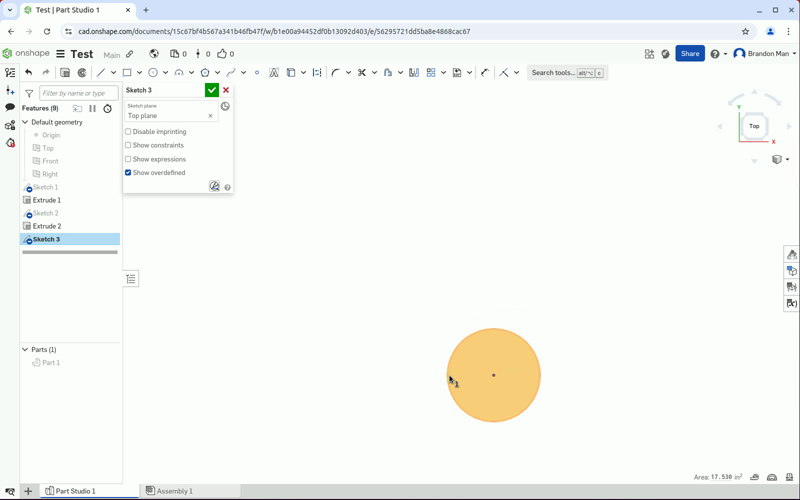
scroll(-6)
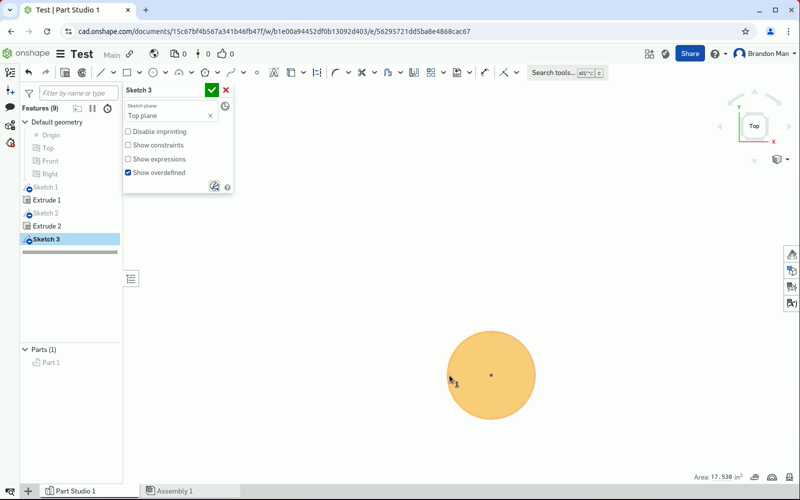
scroll(-6)
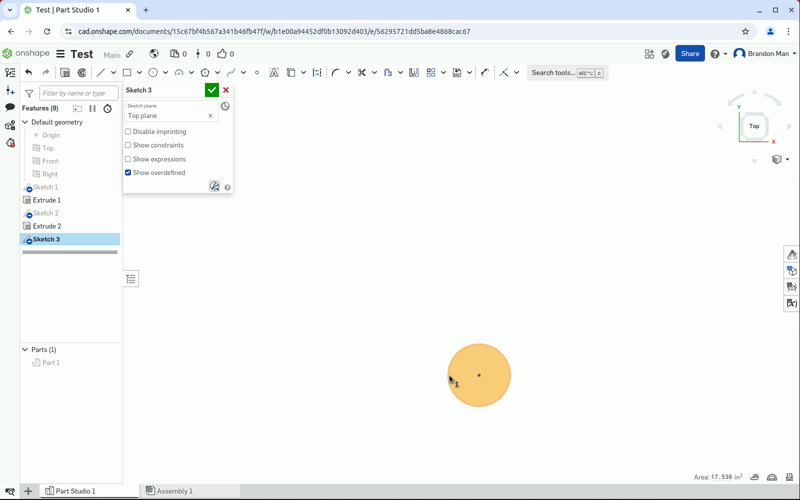
scroll(-6)
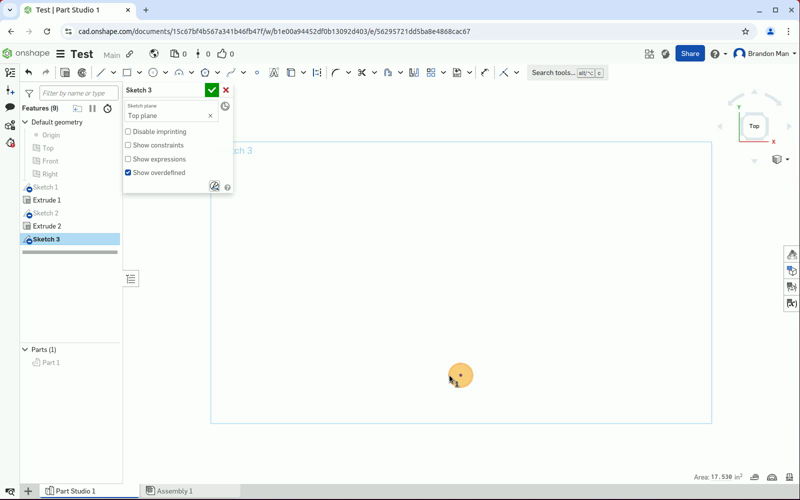
mouse_move(73, 352)
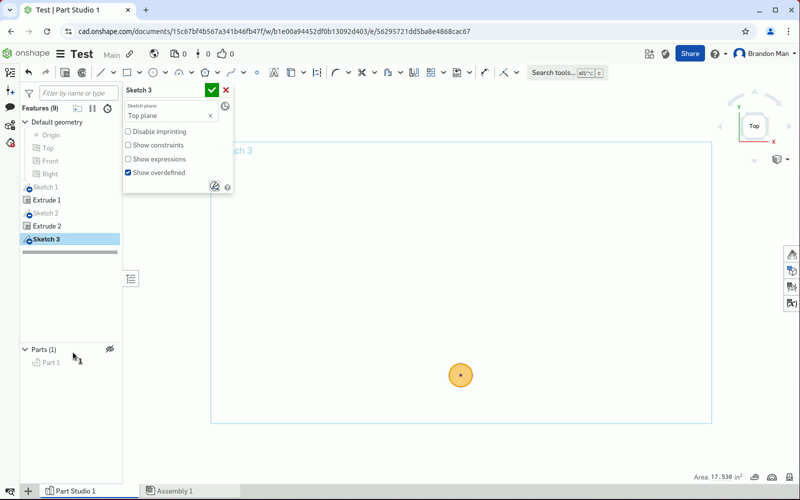
key(shift+y)
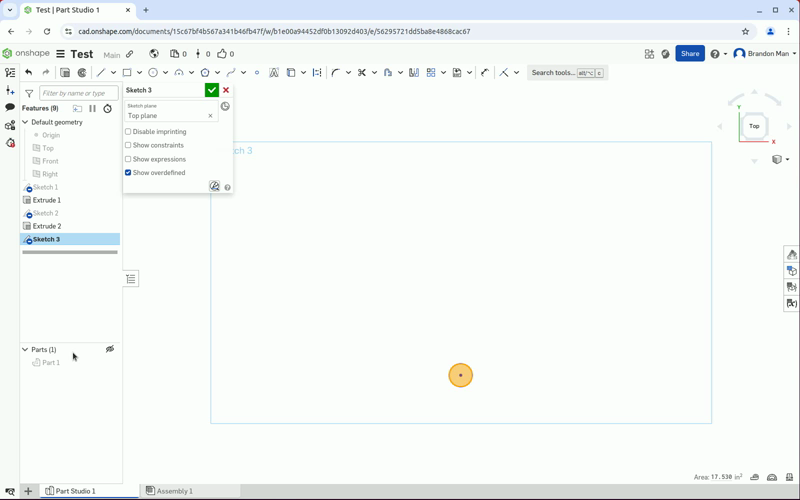
key(shift+e)
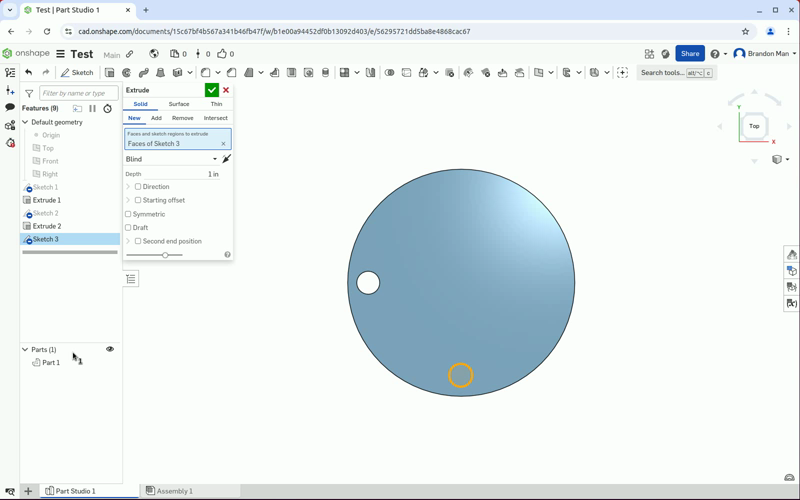
mouse_move(143, 106)
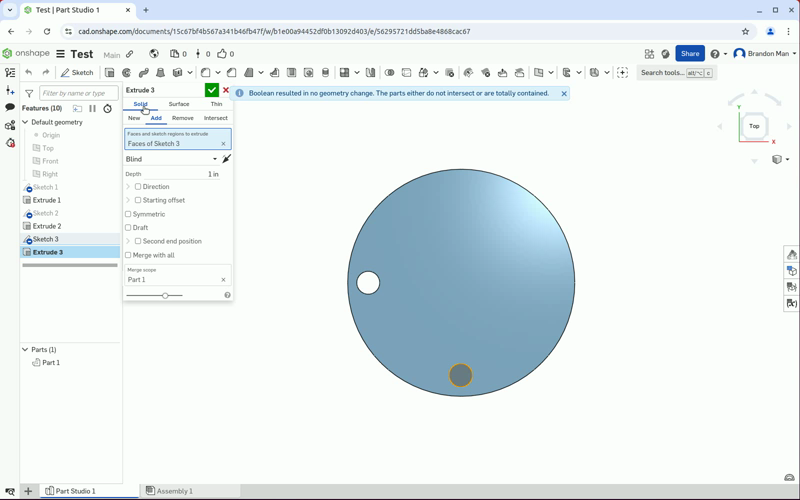
click(143, 106)
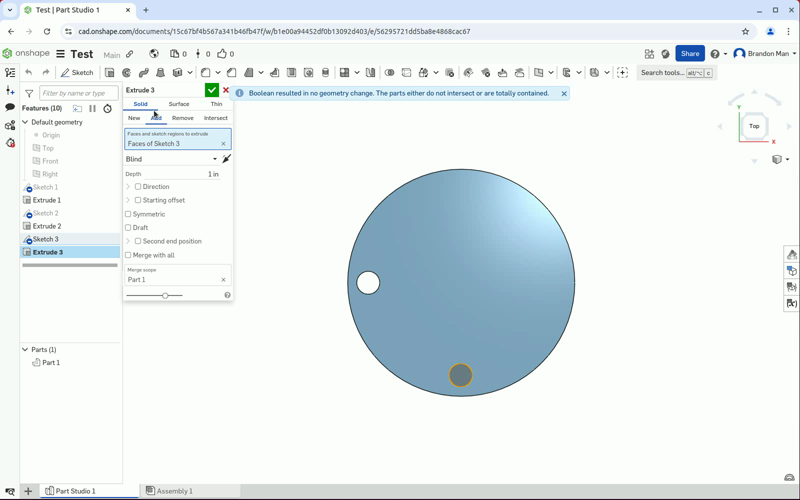
mouse_move(186, 120)
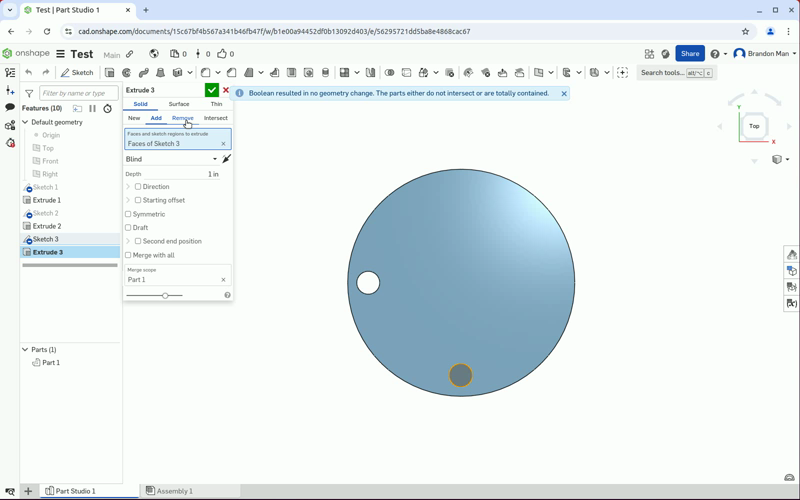
click(186, 120)
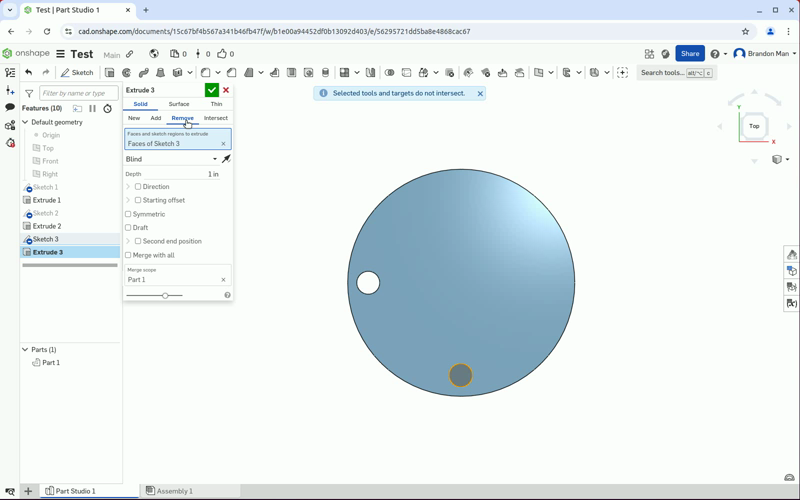
key(tab, 4)
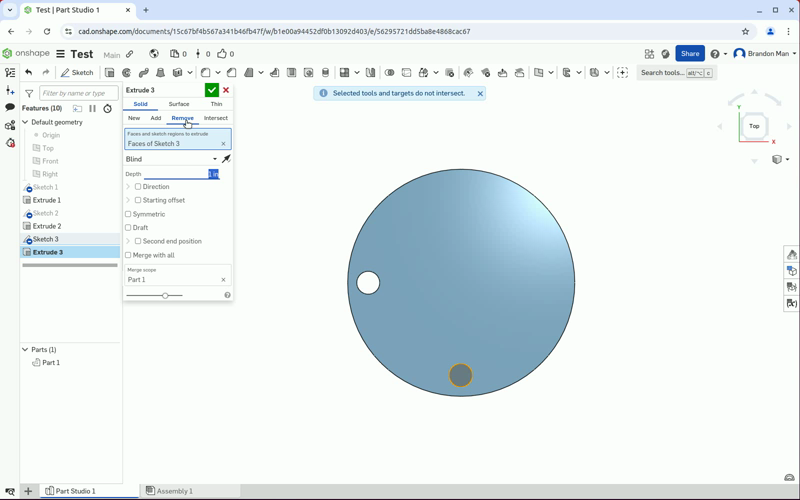
text(-8.425)
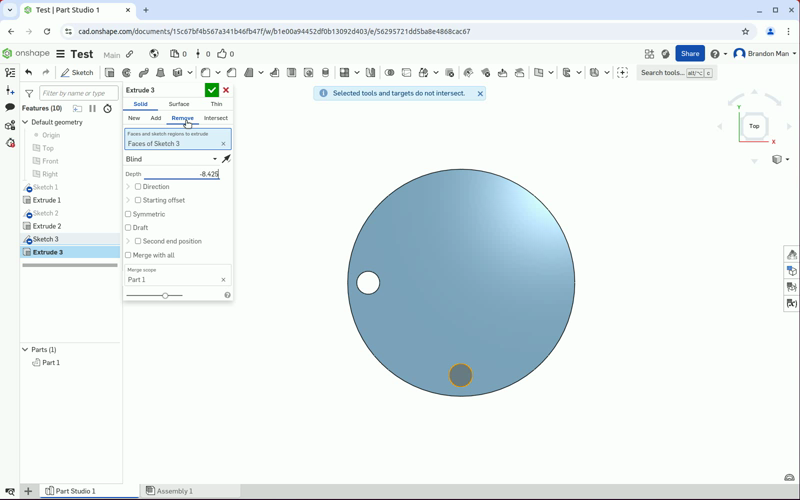
key(tab, 6)
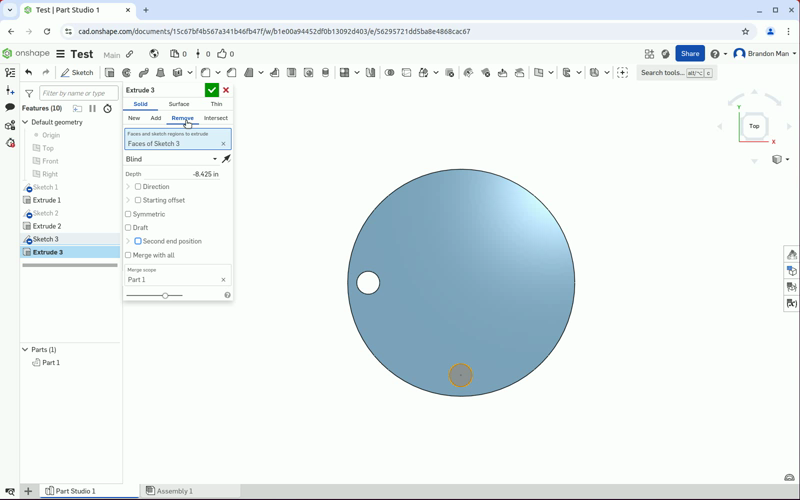
key(space)
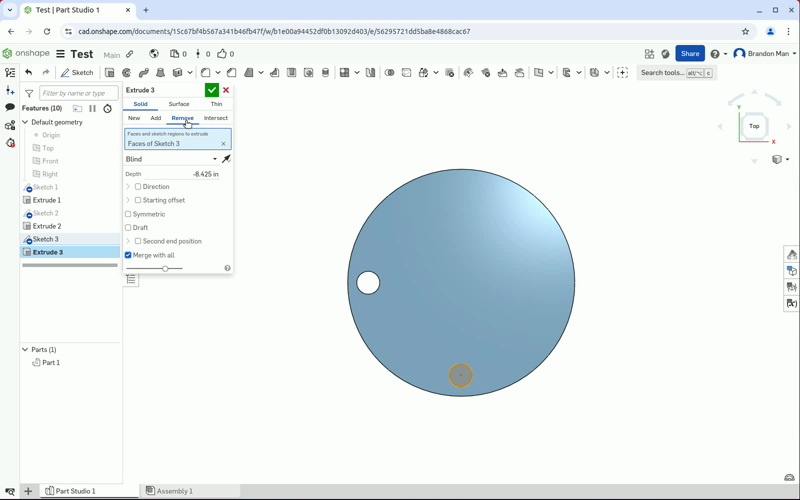
key(enter)
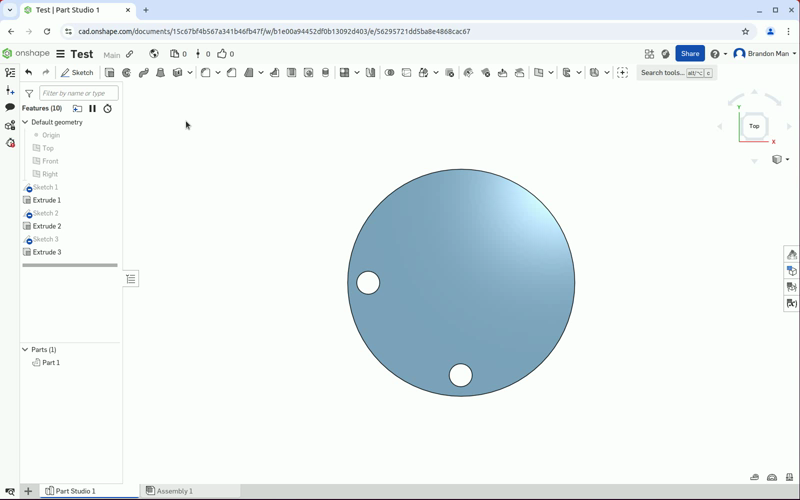
key(shift+h)
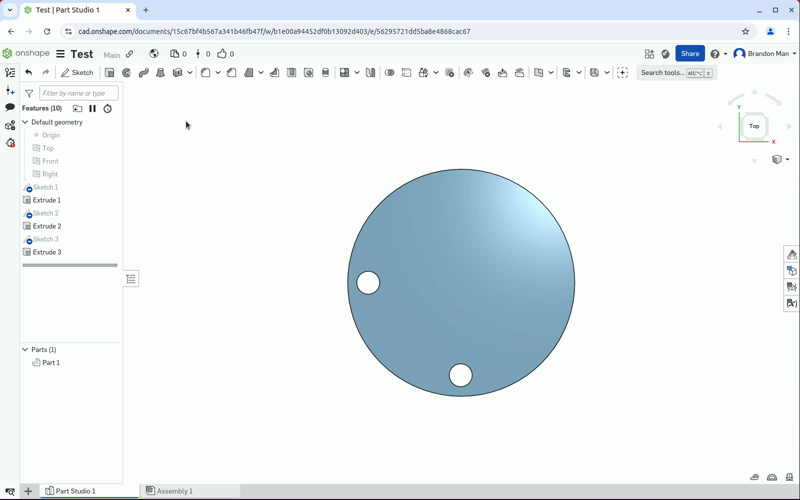
key(shift+h)
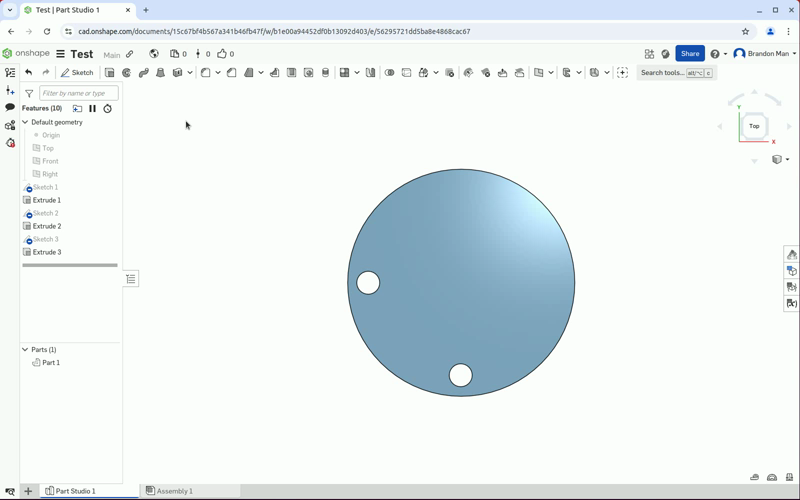
mouse_move(73, 189)
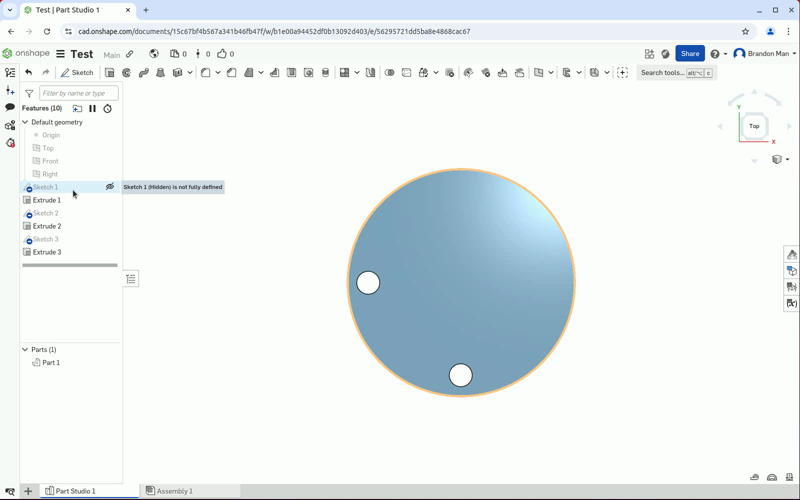
click(73, 189)
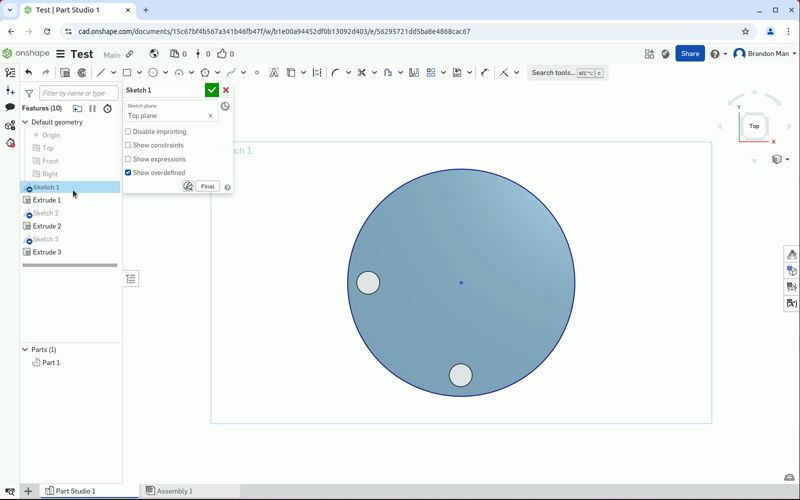
mouse_move(229, 92)
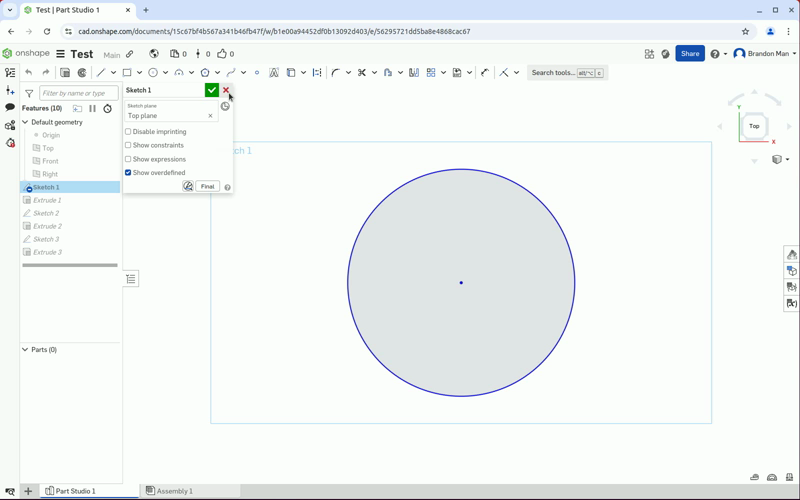
click(229, 92)
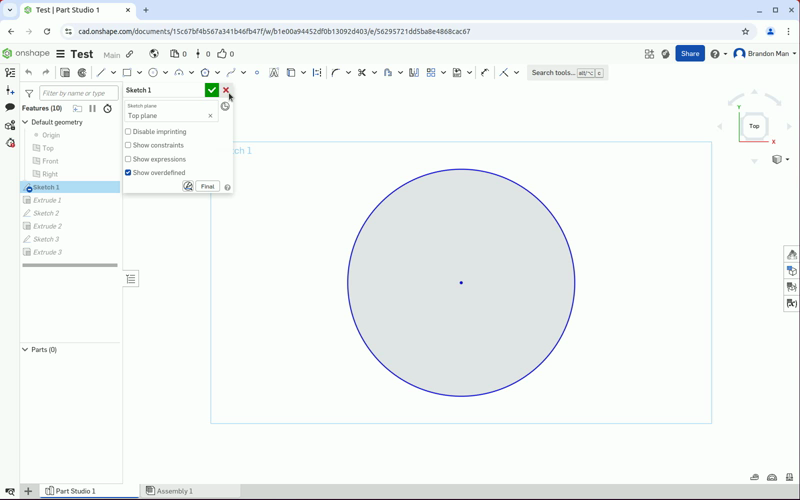
key(shift+s)
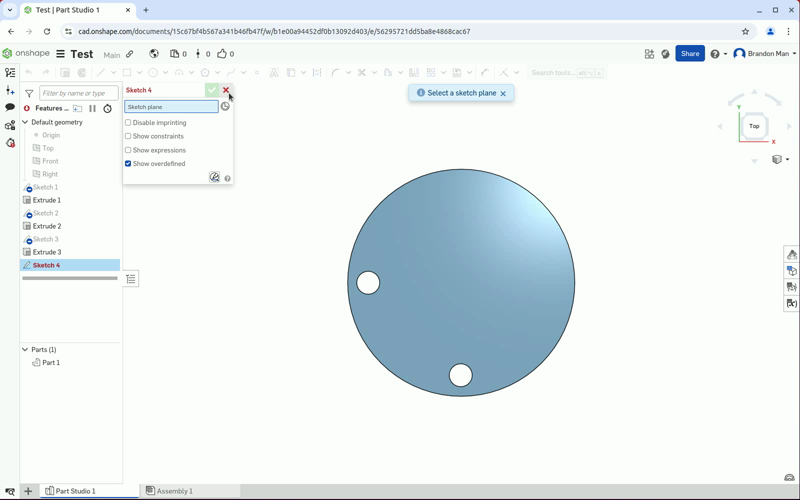
mouse_move(73, 150)
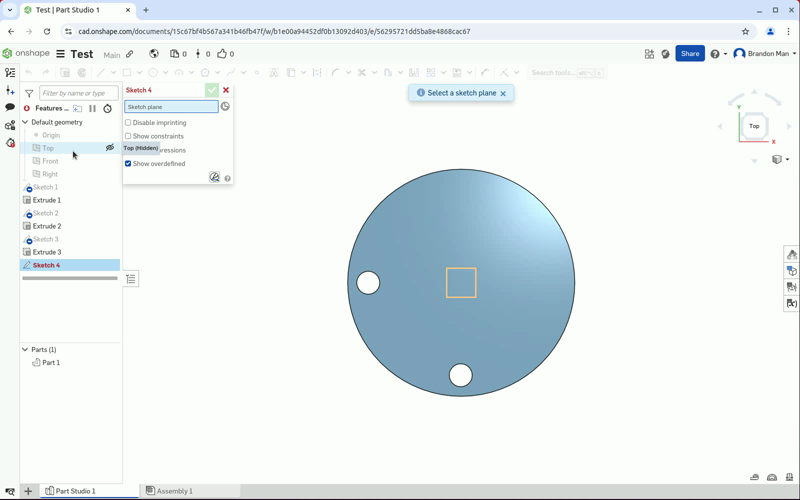
click(73, 150)
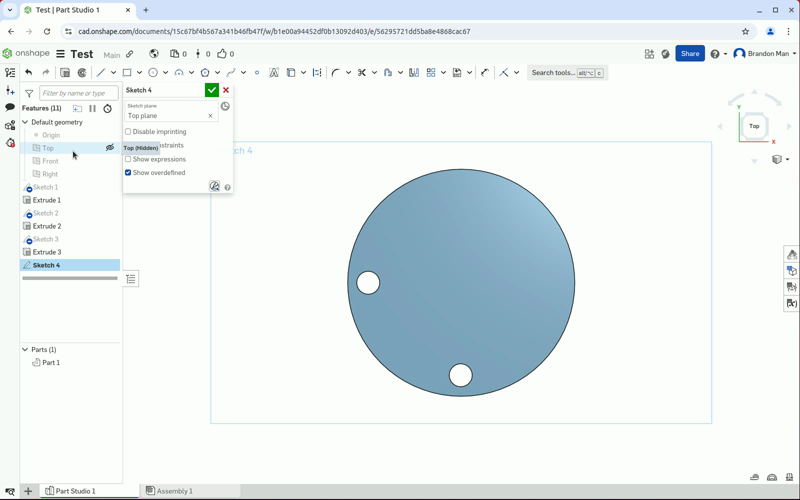
mouse_move(73, 352)
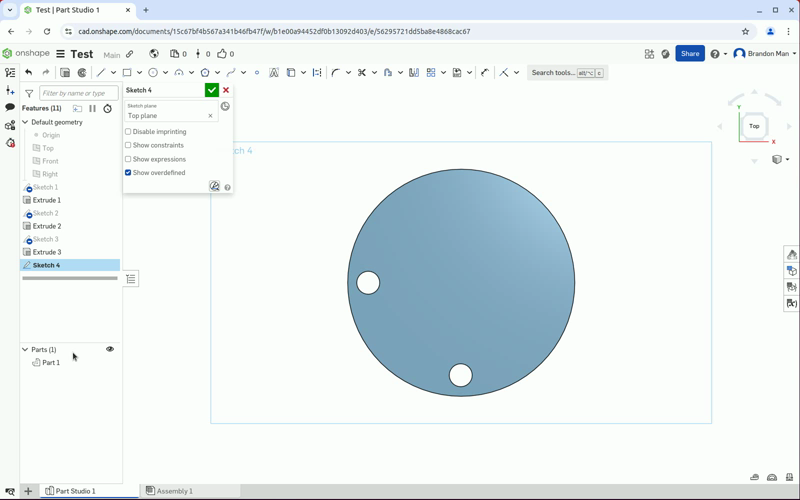
key(y)
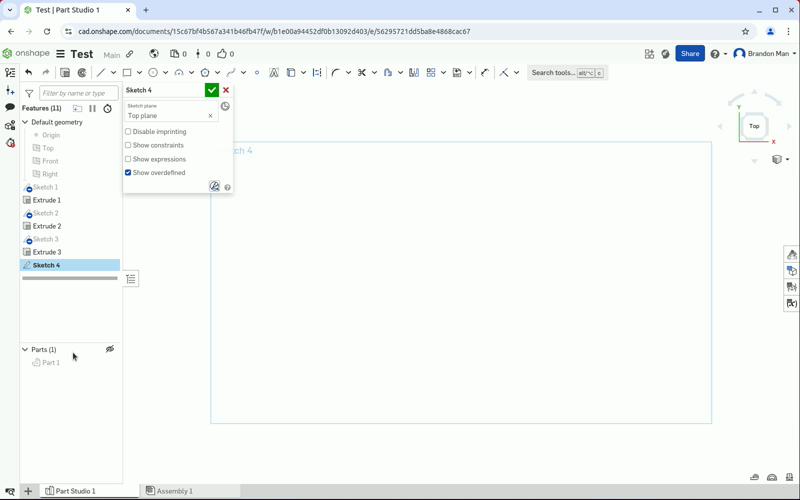
key(c)
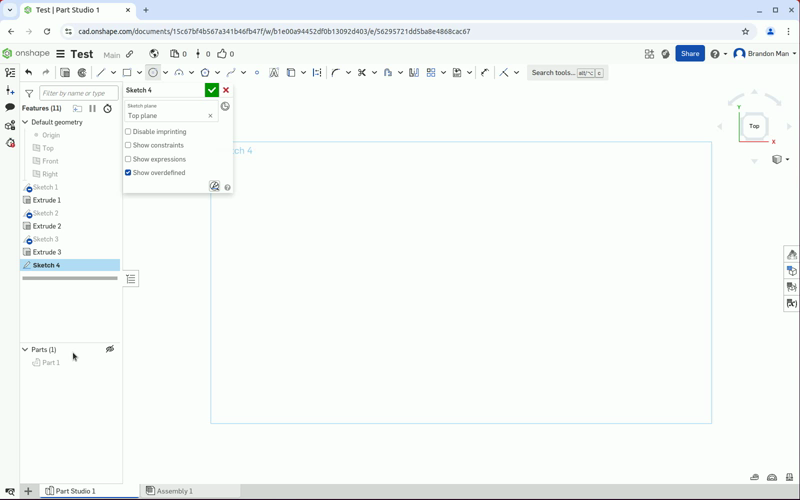
key_down(shift)
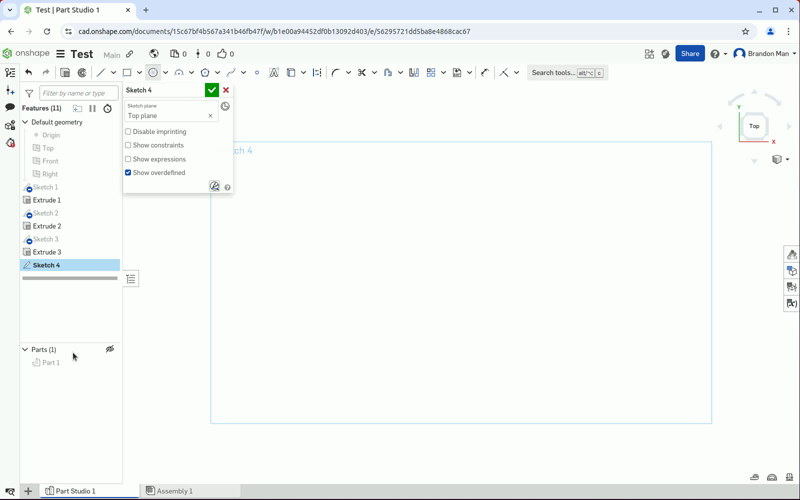
mouse_move(553, 282)
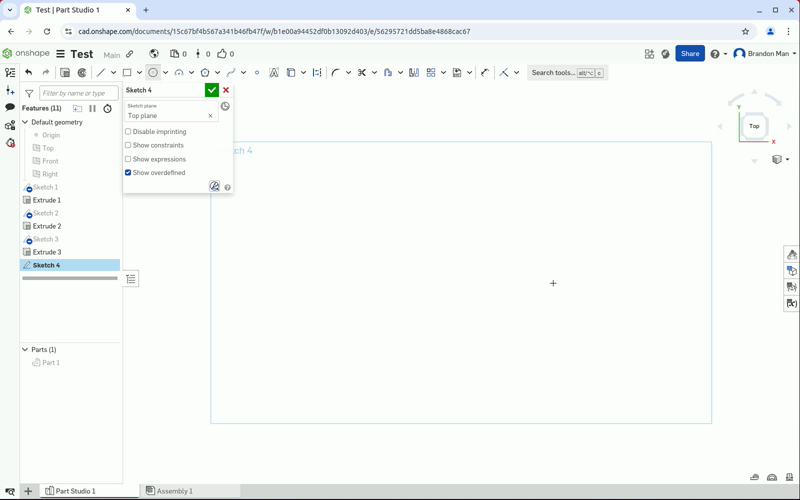
click(553, 282)
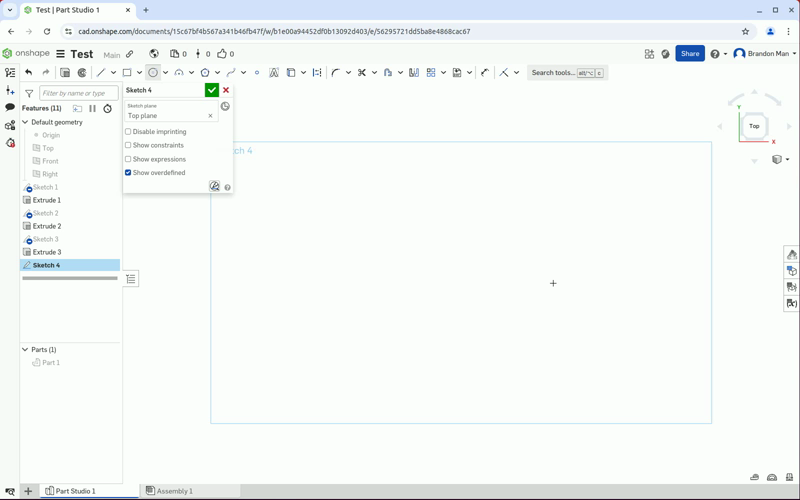
key_up(shift)
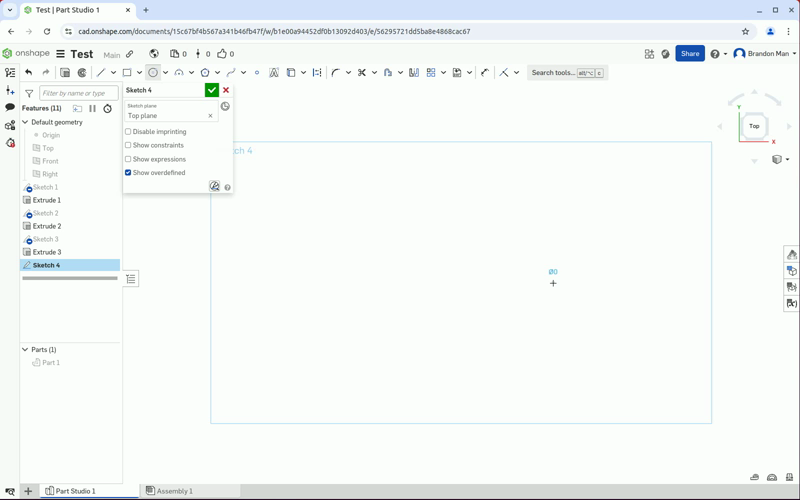
mouse_move(564, 282)
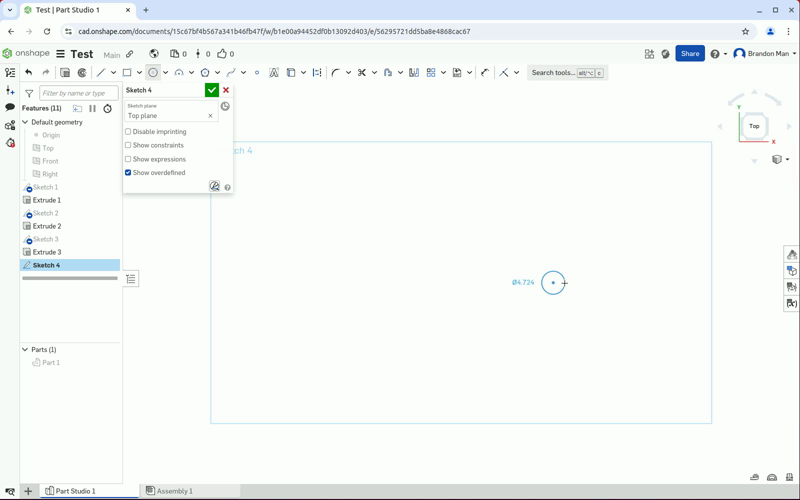
click(564, 282)
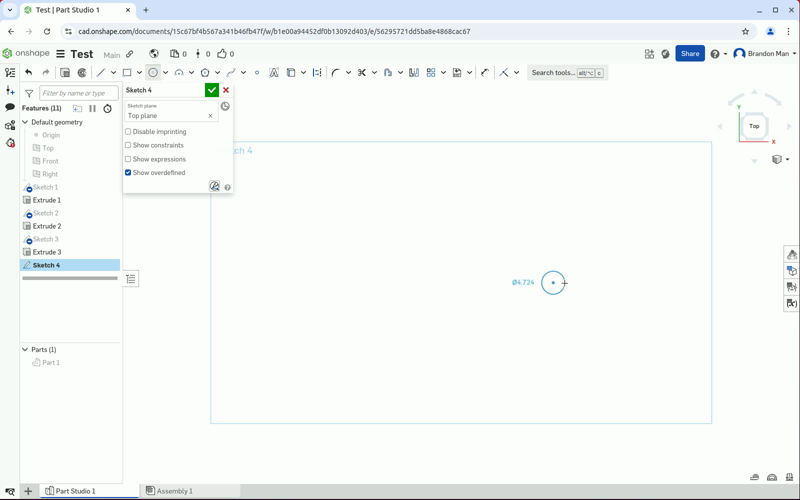
key(esc)
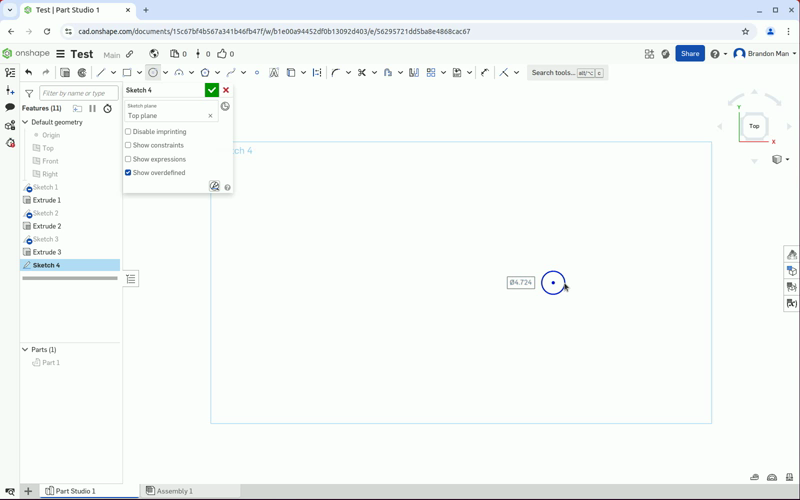
mouse_move(548, 291)
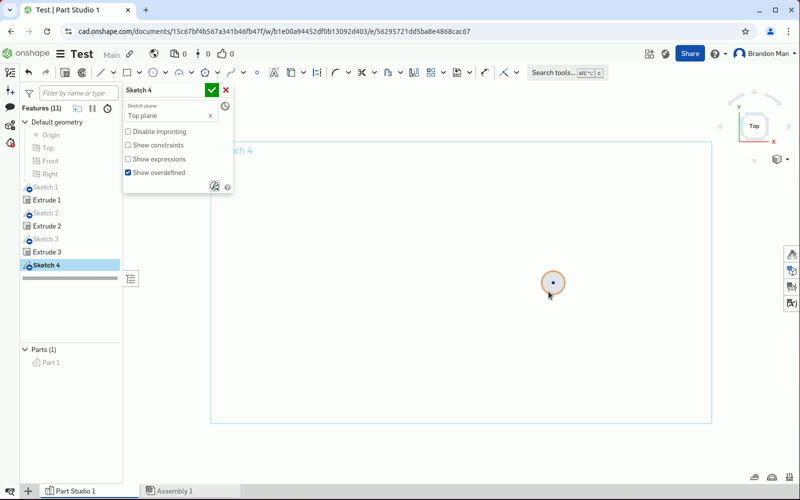
scroll(6)
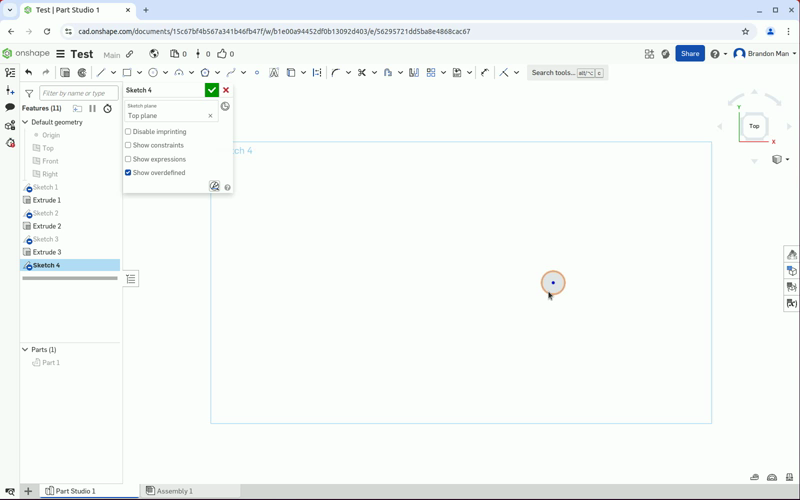
scroll(6)
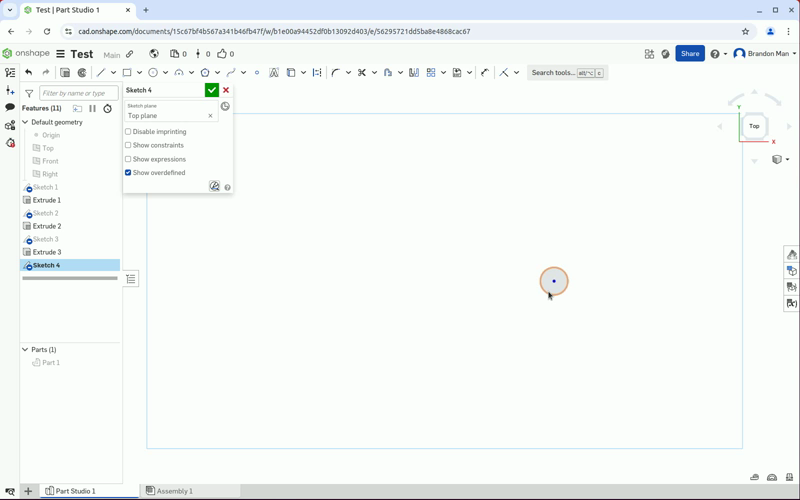
scroll(6)
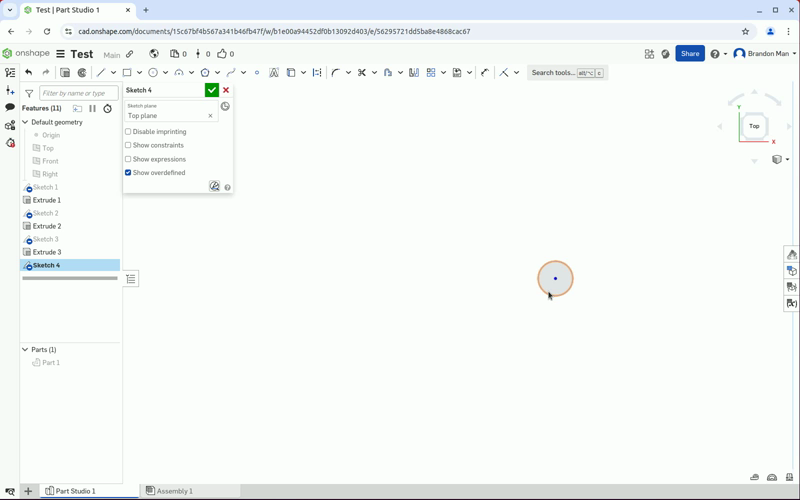
scroll(6)
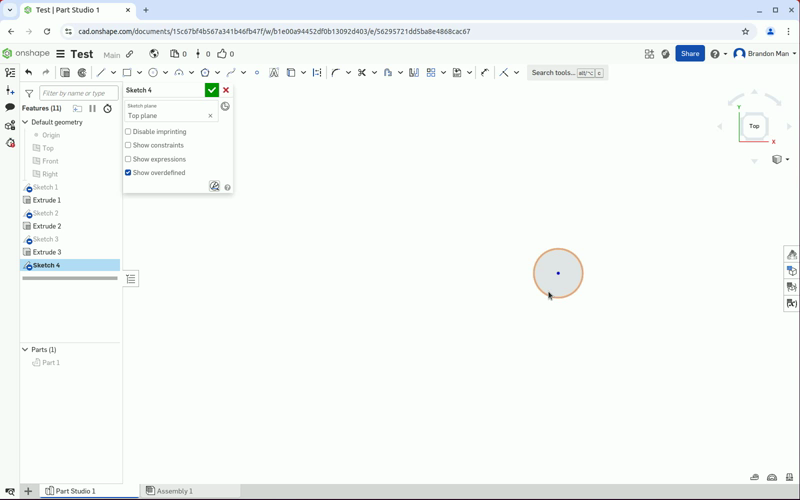
scroll(6)
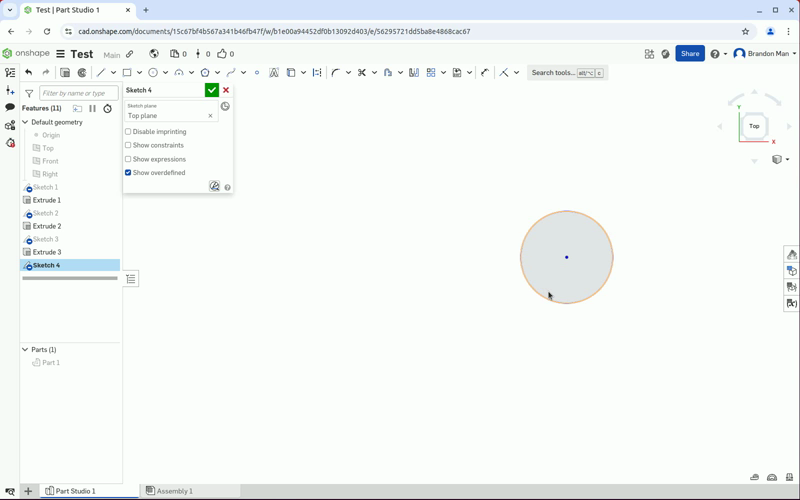
scroll(6)
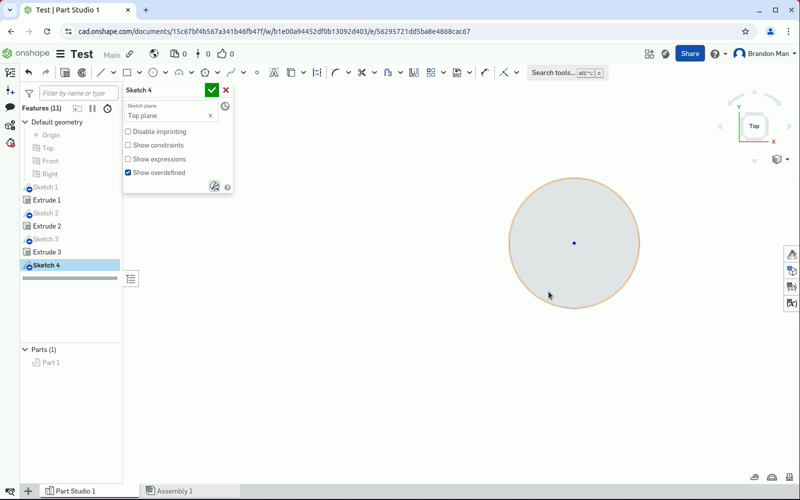
scroll(6)
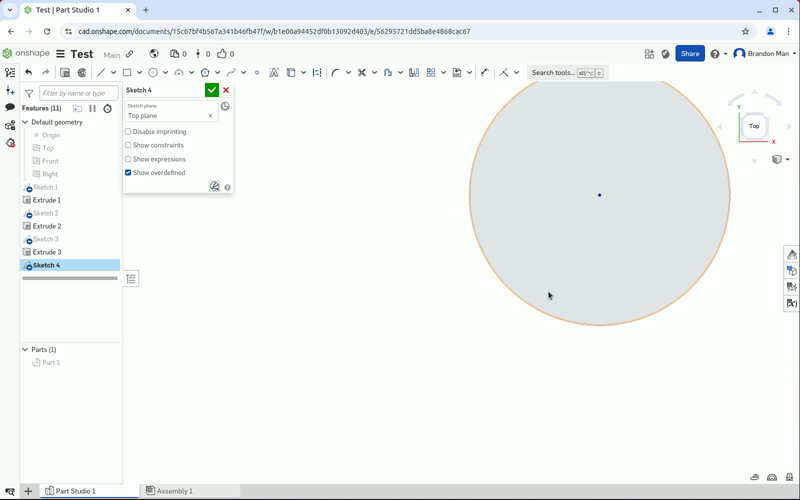
click(548, 291)
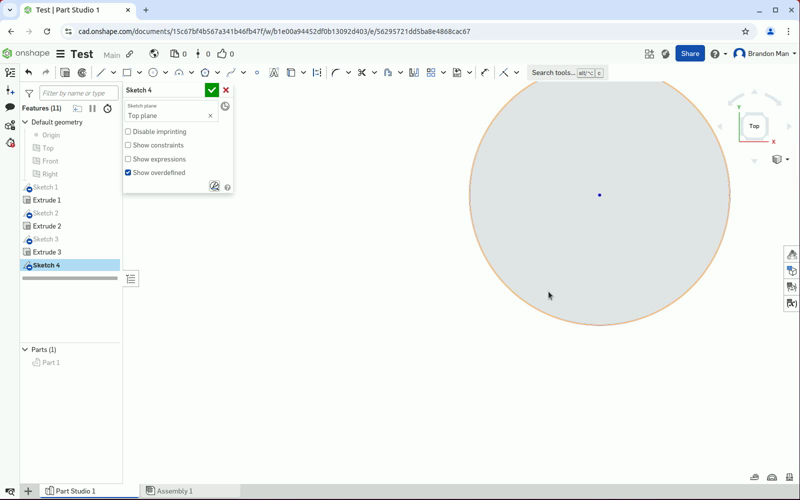
scroll(-6)
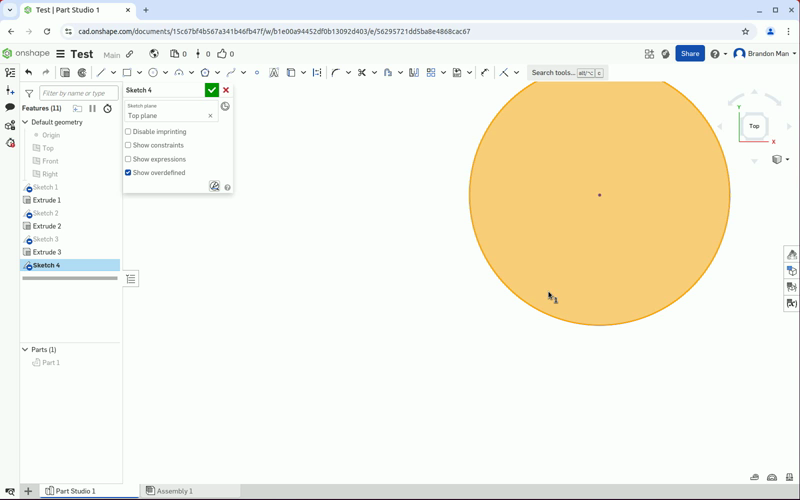
scroll(-6)
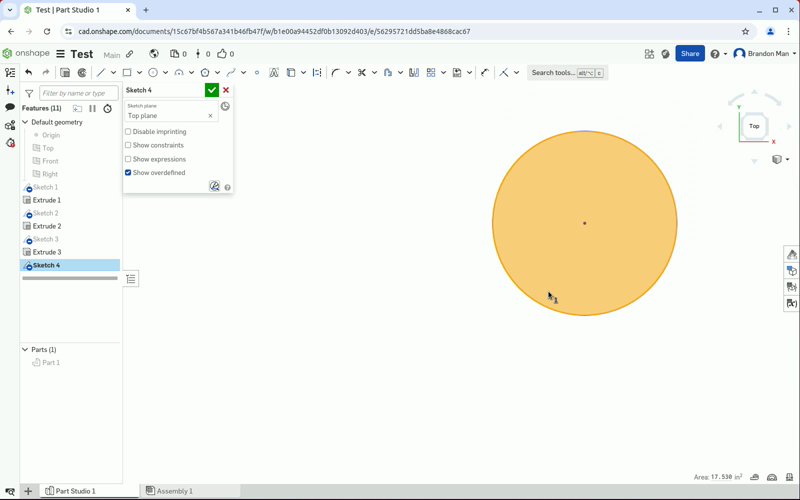
scroll(-6)
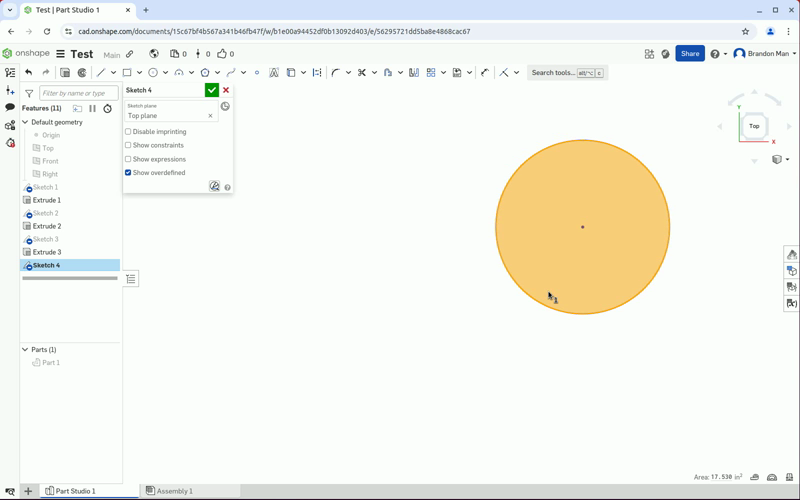
scroll(-6)
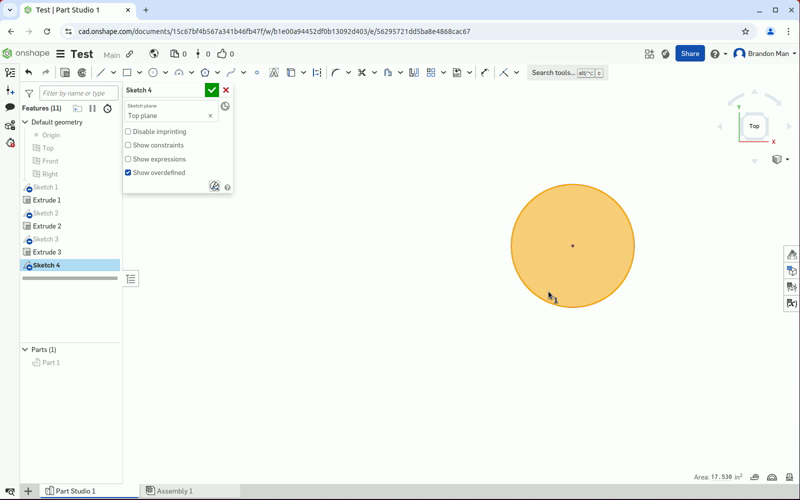
scroll(-6)
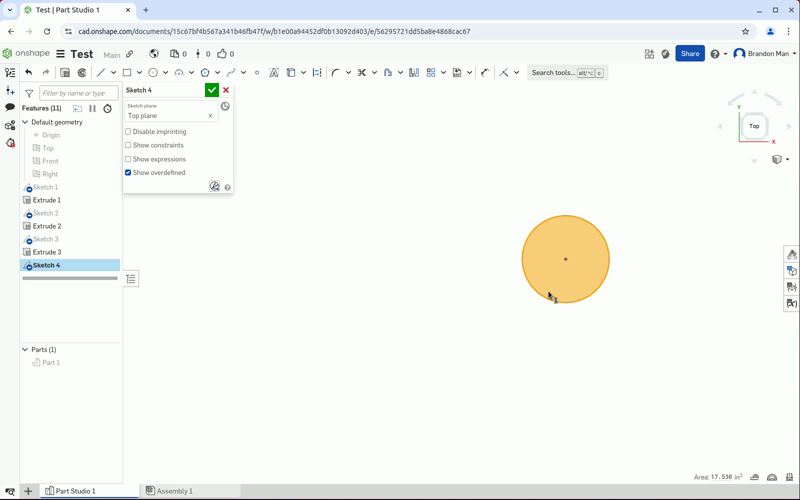
scroll(-6)
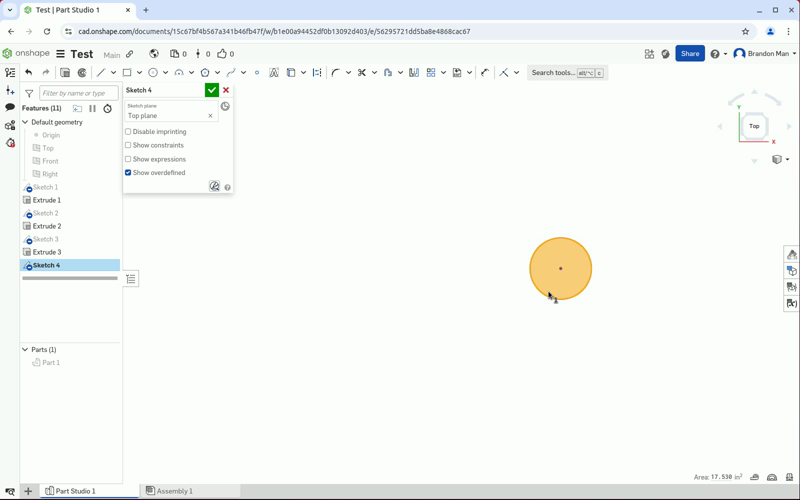
scroll(-6)
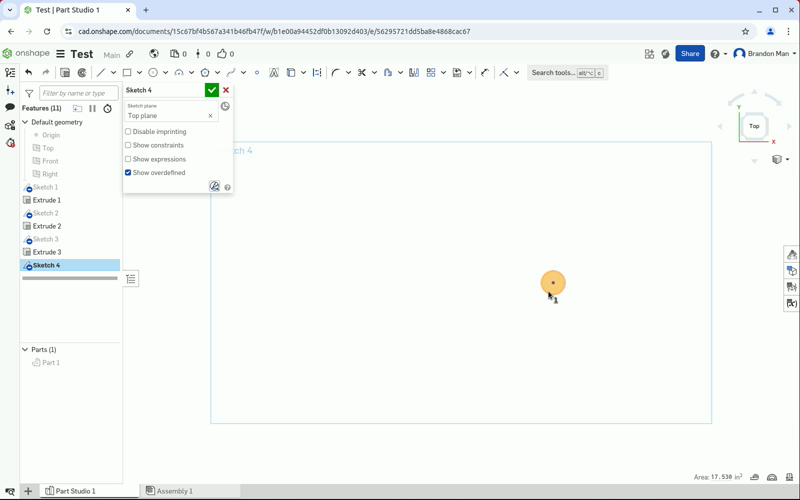
mouse_move(73, 352)
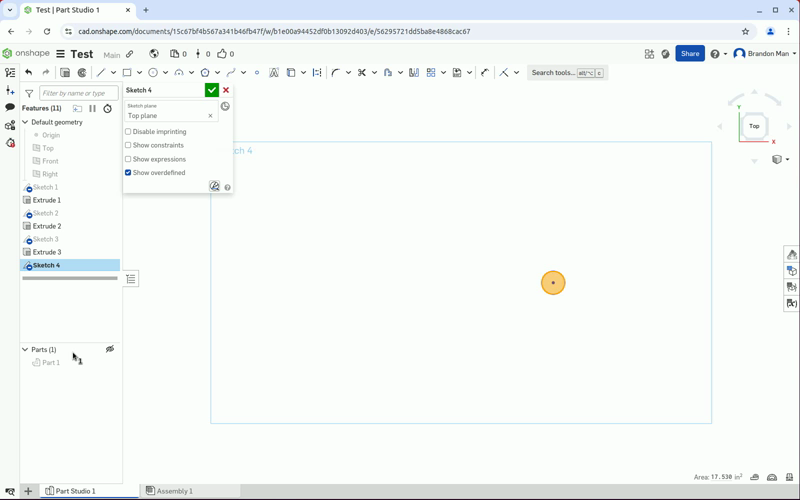
key(shift+y)
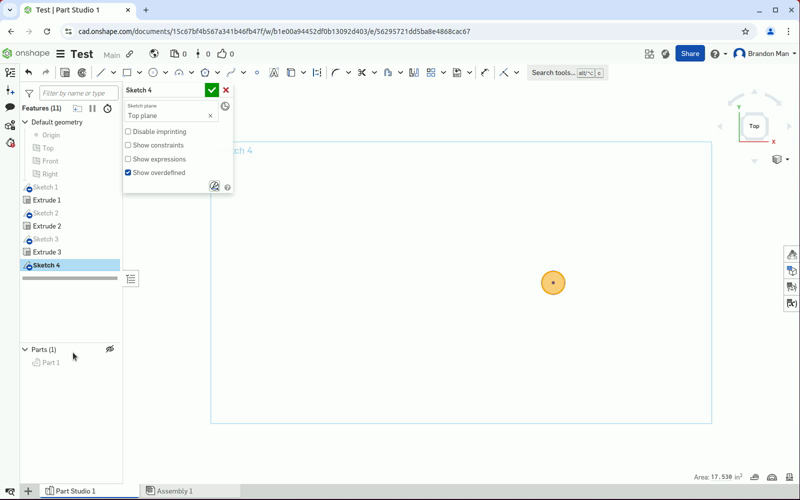
key(shift+e)
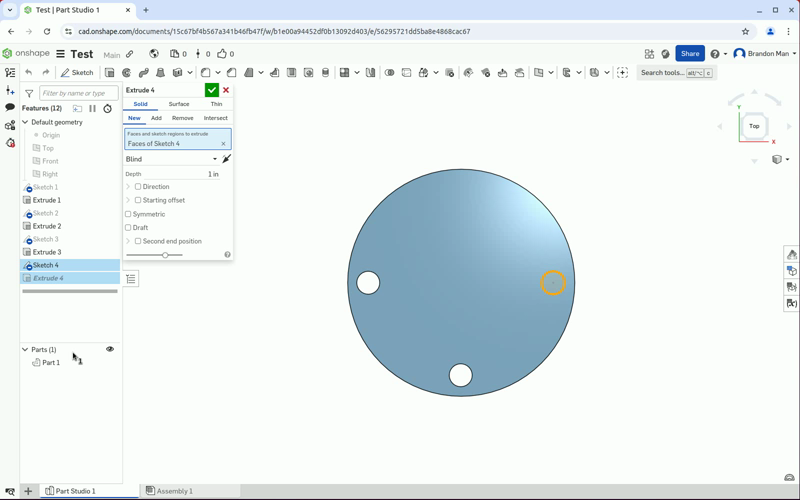
mouse_move(143, 106)
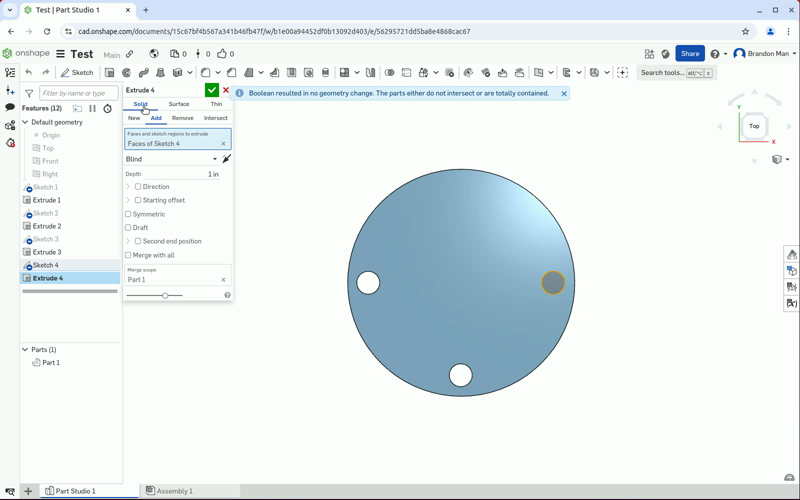
click(143, 106)
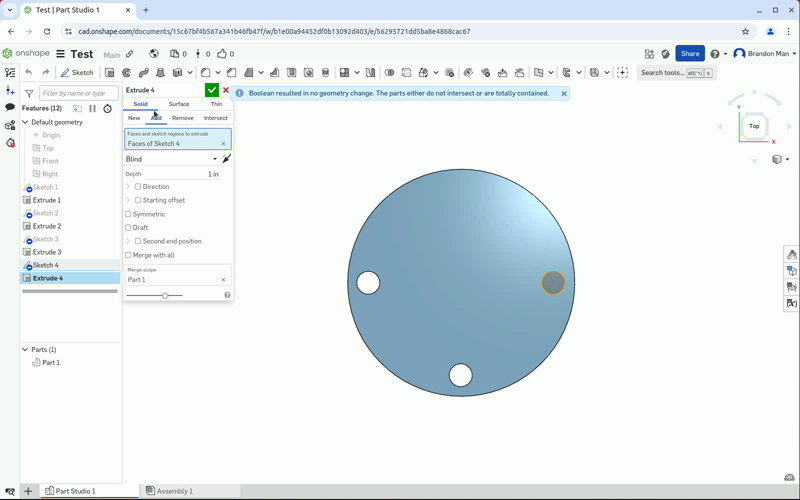
mouse_move(186, 120)
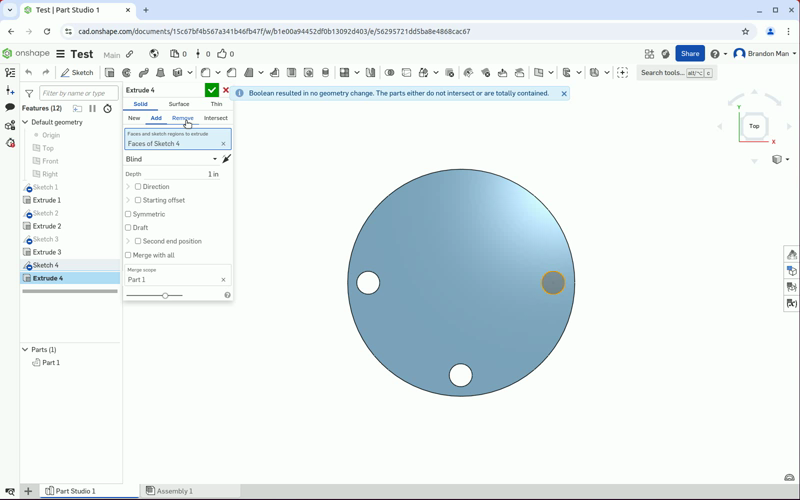
click(186, 120)
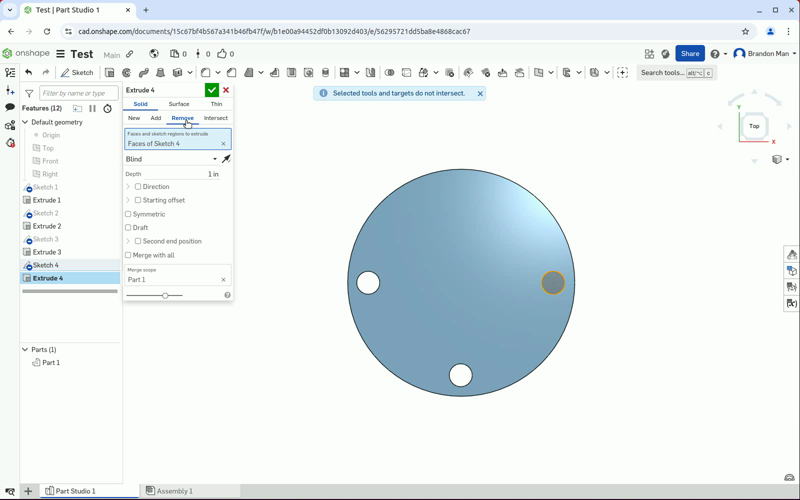
key(tab, 4)
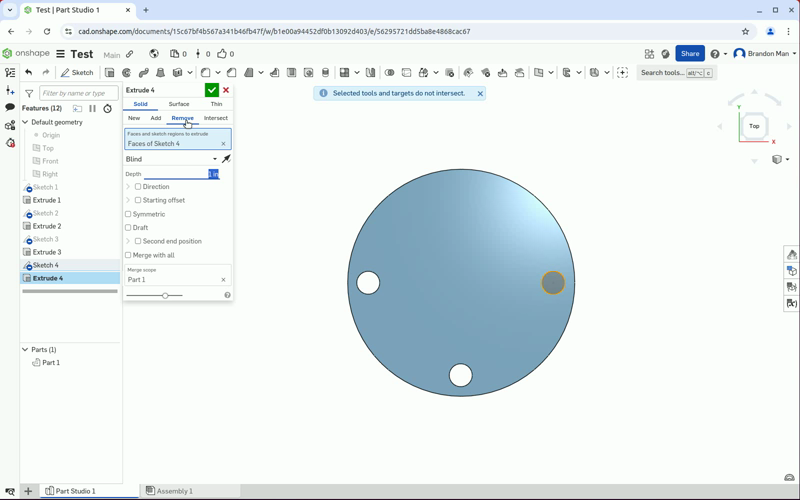
text(-8.425)
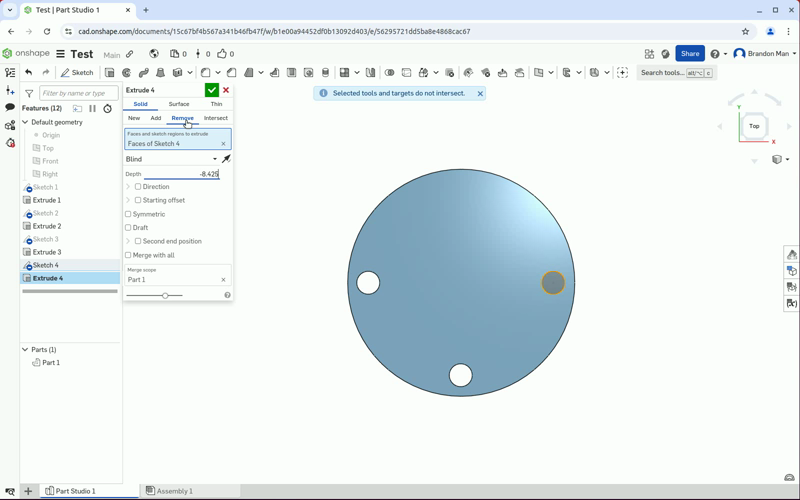
key(tab, 6)
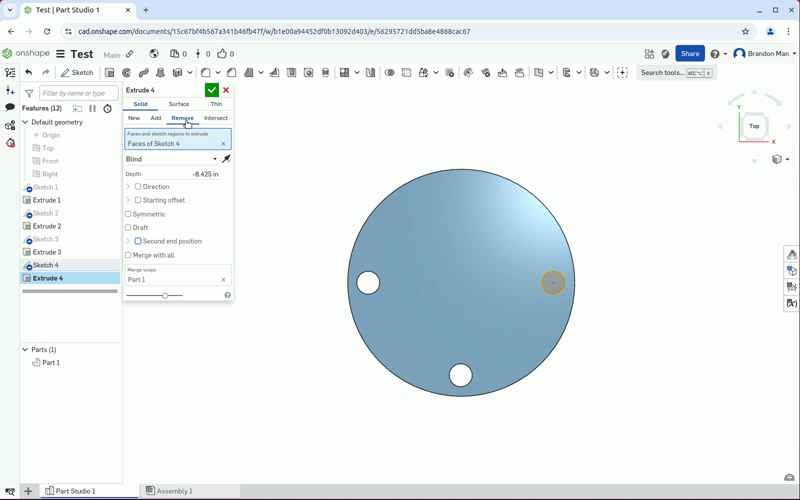
key(space)
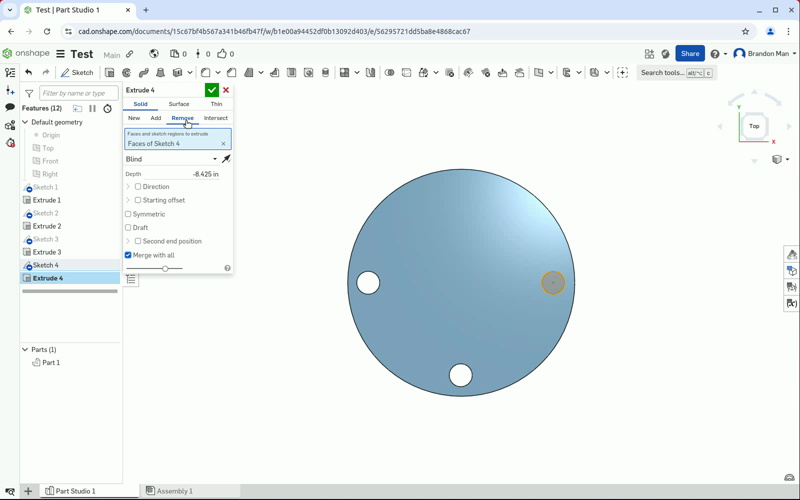
key(enter)
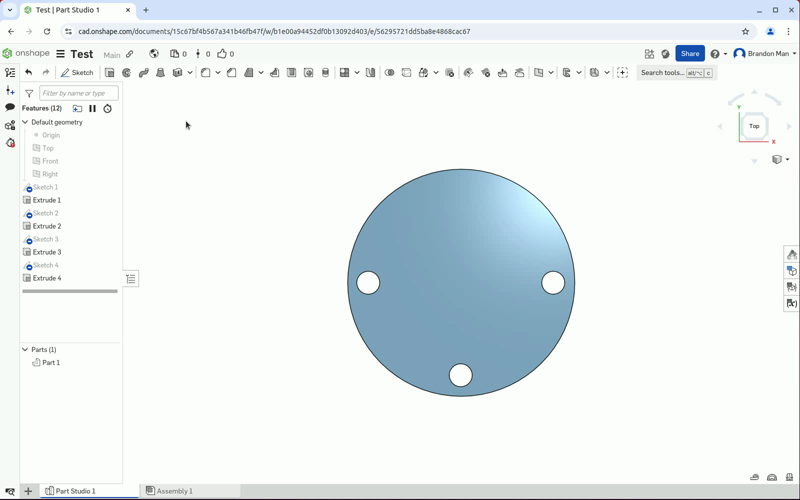
key(shift+h)
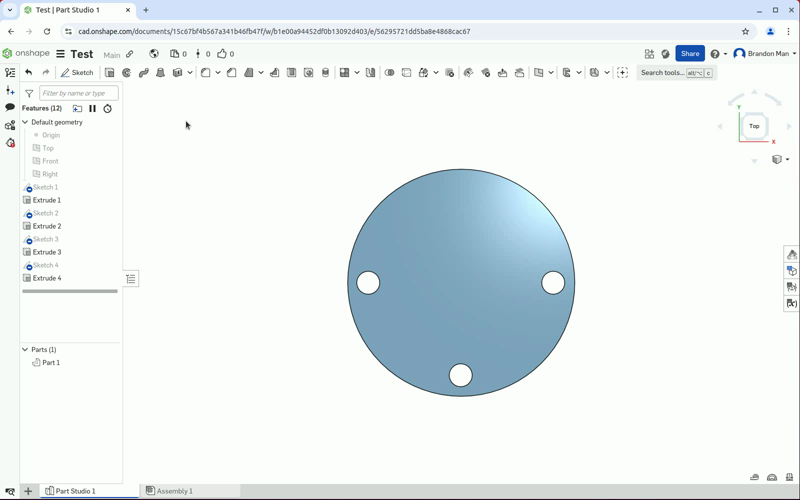
key(shift+h)
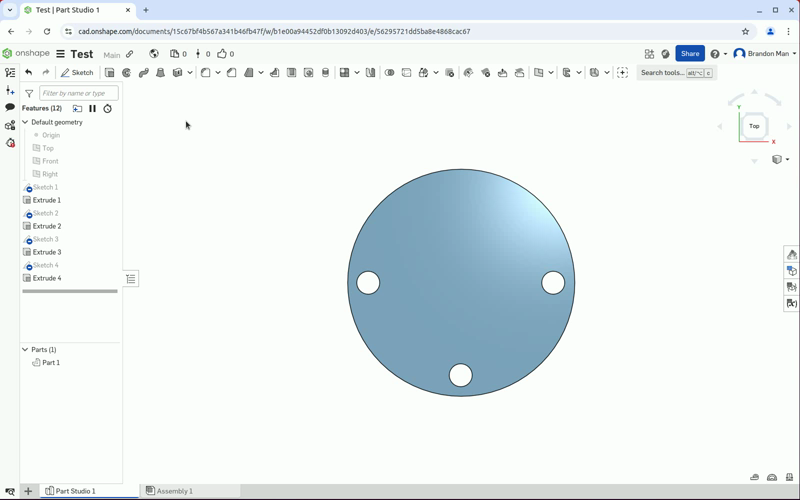
mouse_move(73, 189)
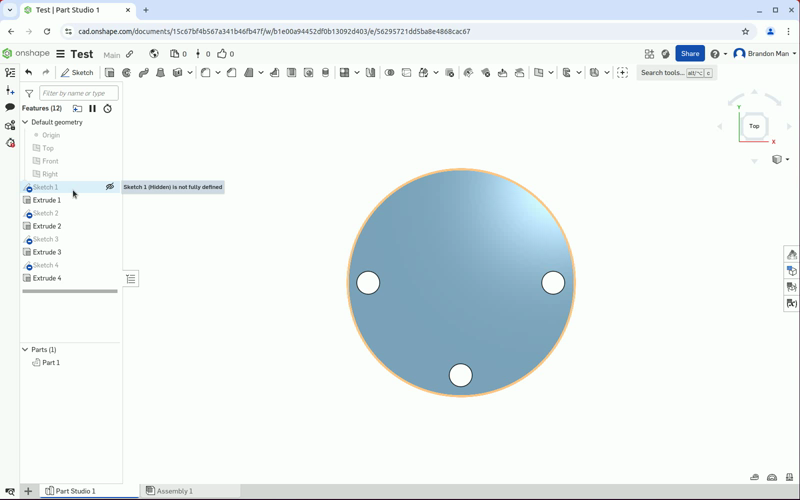
click(73, 189)
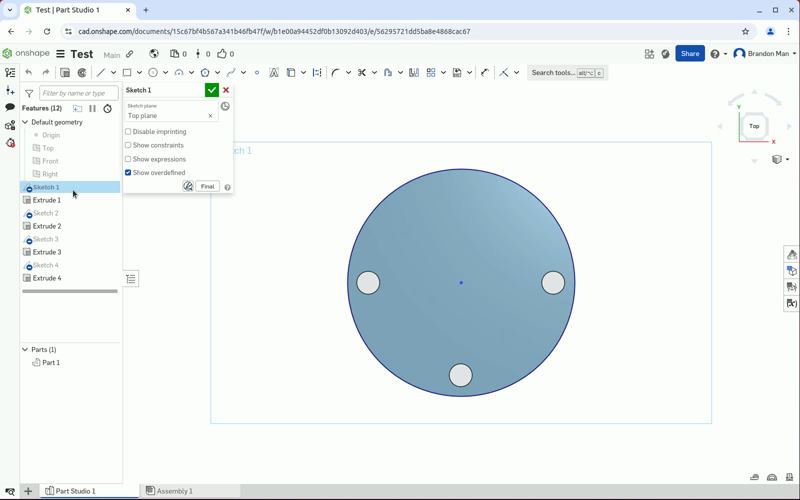
mouse_move(229, 92)
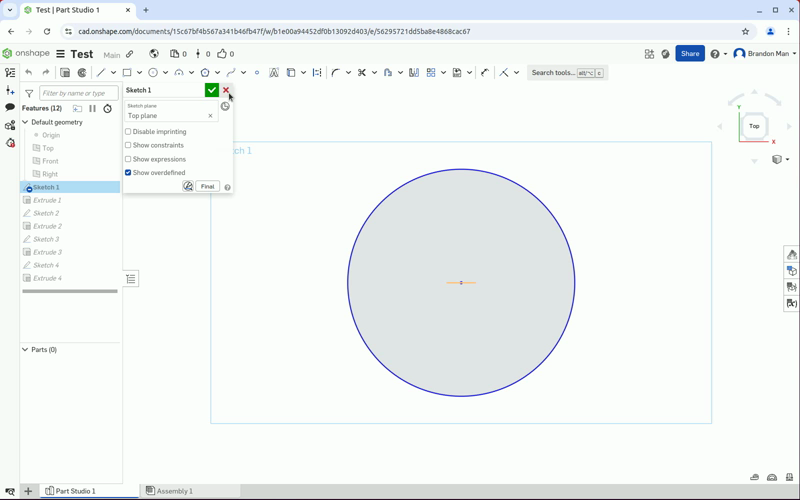
click(229, 92)
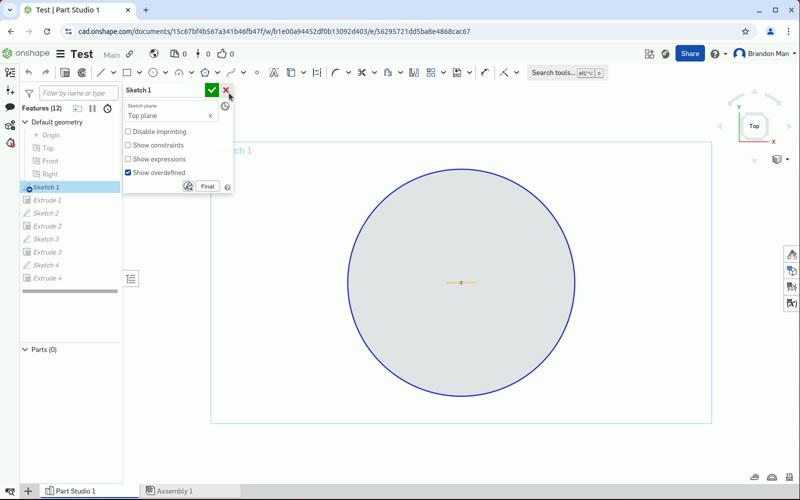
key(shift+s)
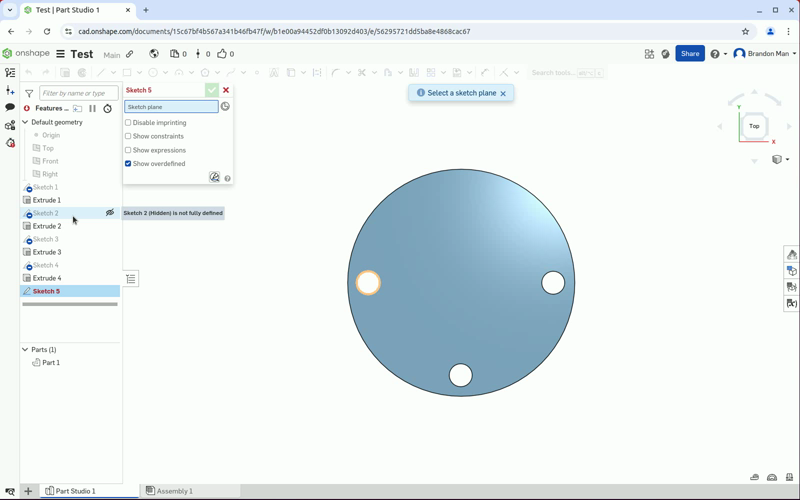
scroll(3)
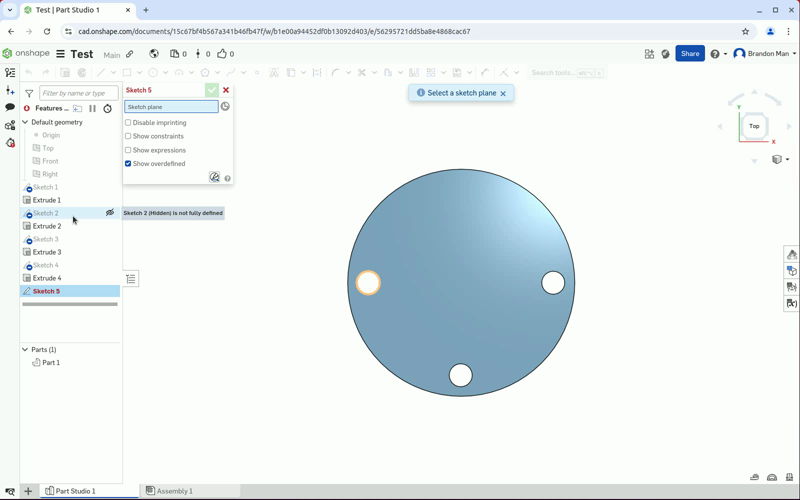
mouse_move(73, 150)
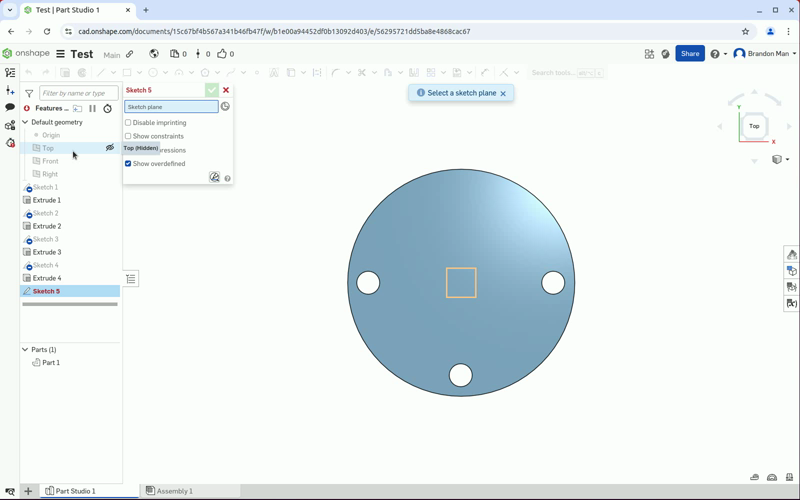
click(73, 150)
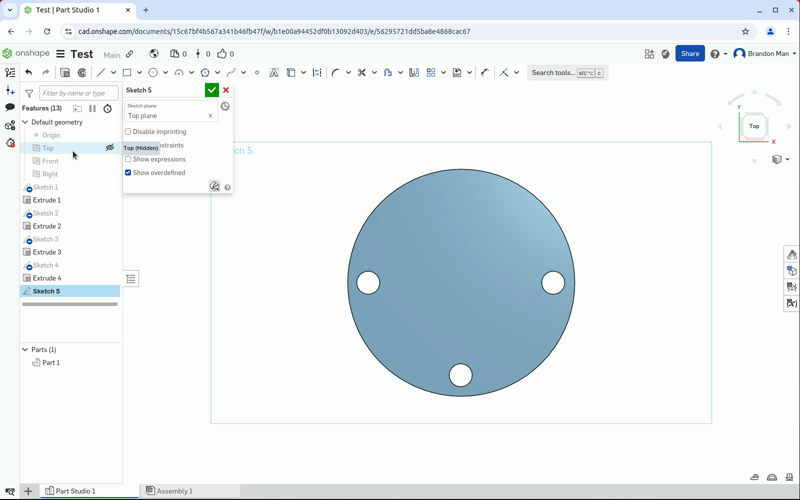
mouse_move(73, 352)
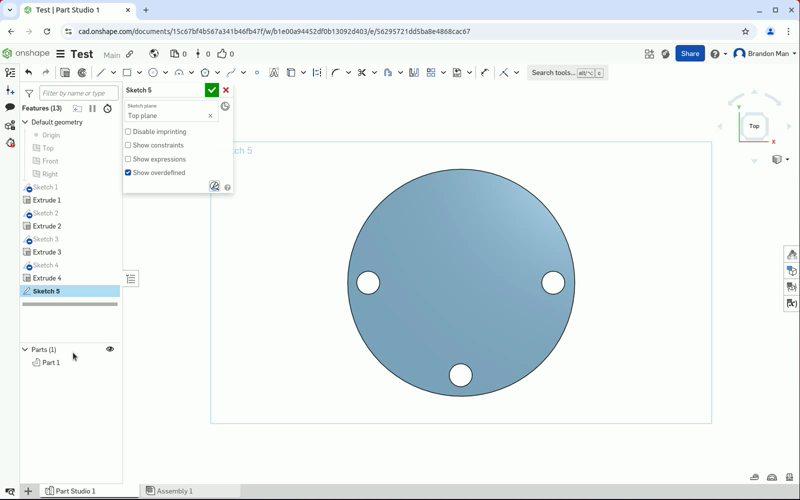
key(y)
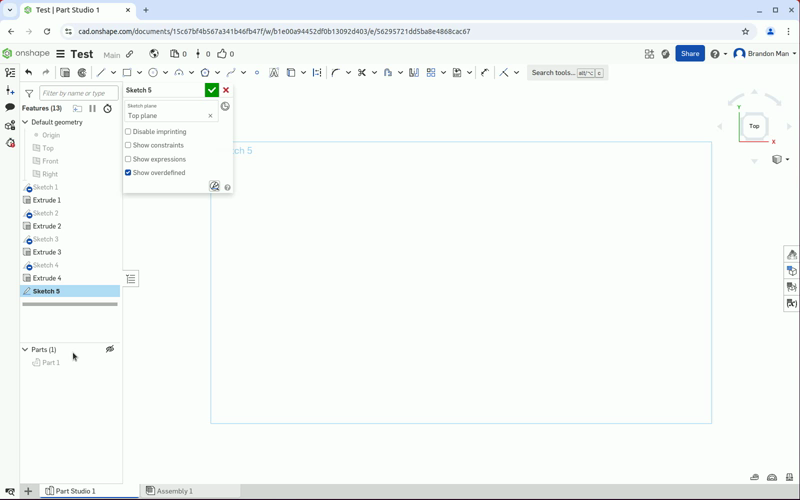
key(c)
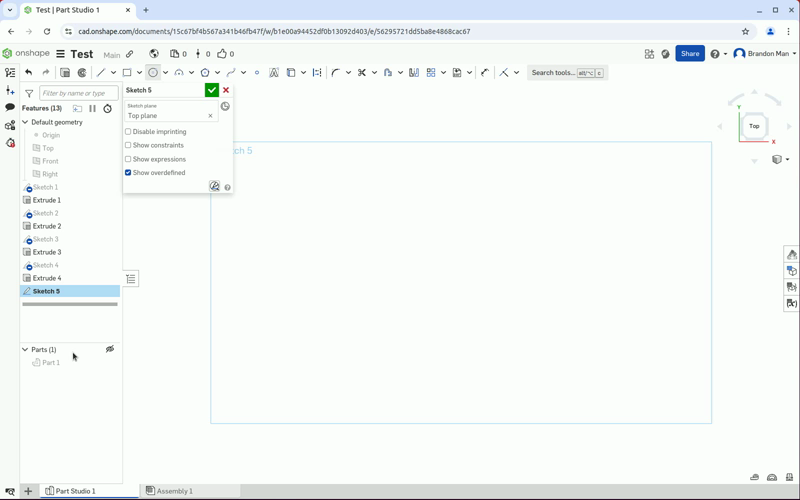
key_down(shift)
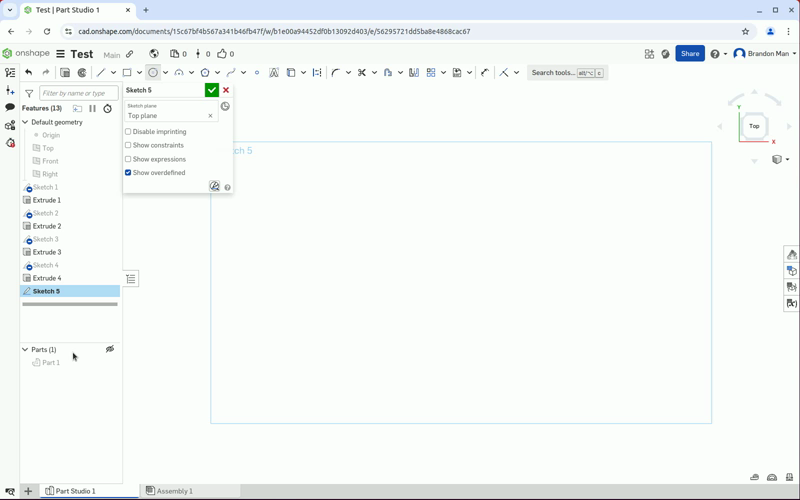
mouse_move(460, 190)
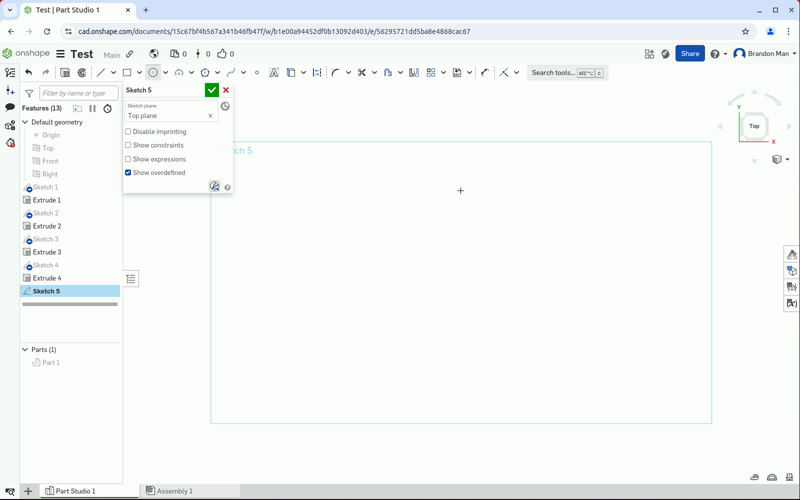
click(460, 190)
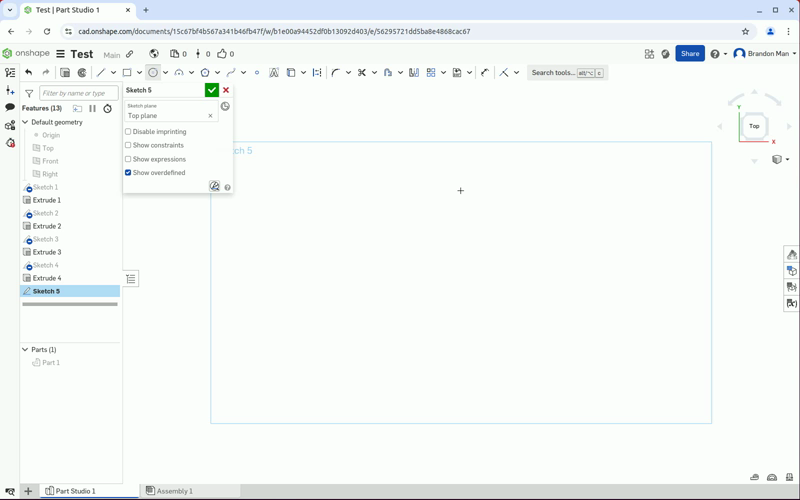
key_up(shift)
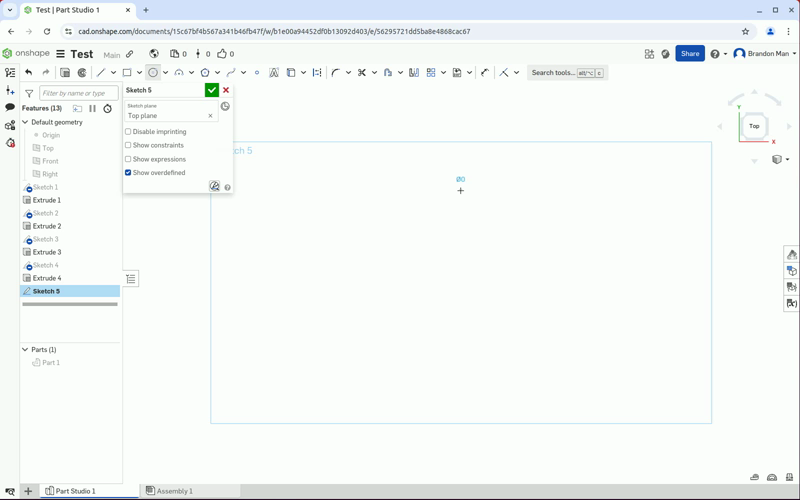
mouse_move(472, 190)
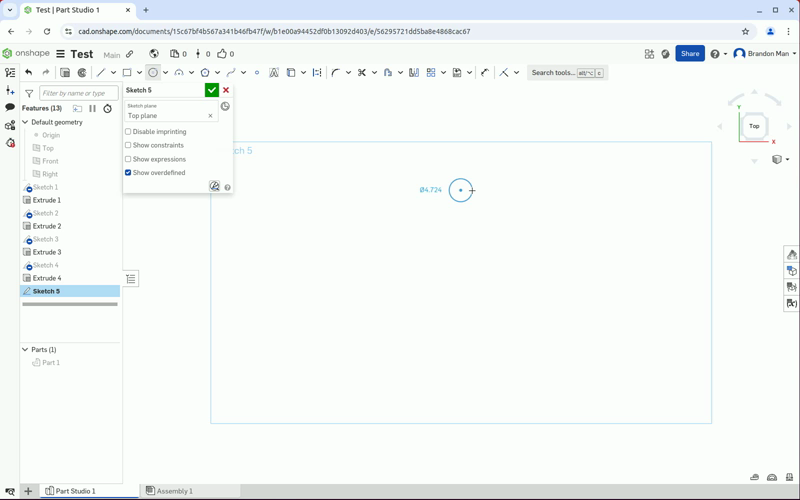
click(472, 190)
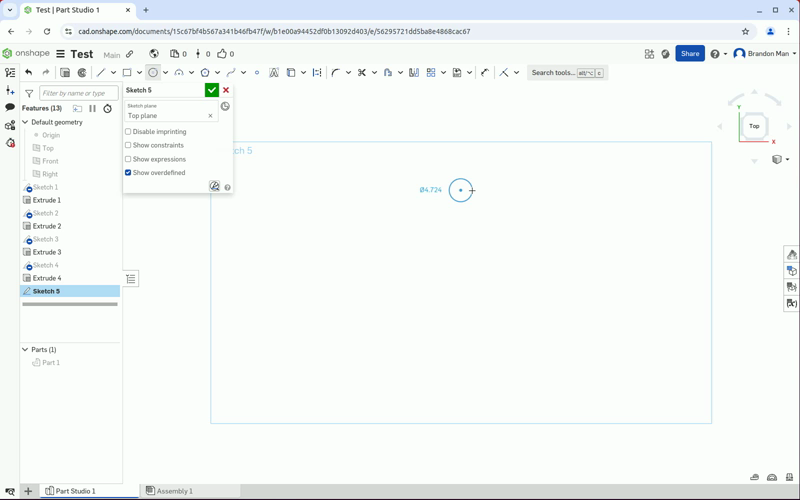
key(esc)
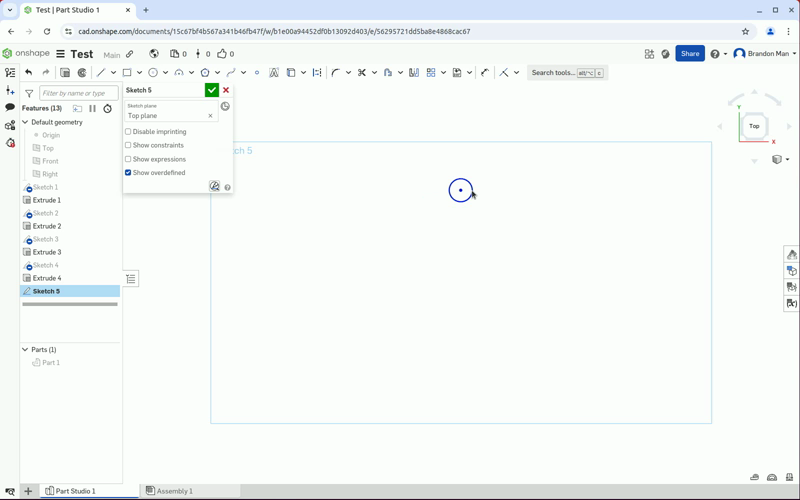
mouse_move(464, 188)
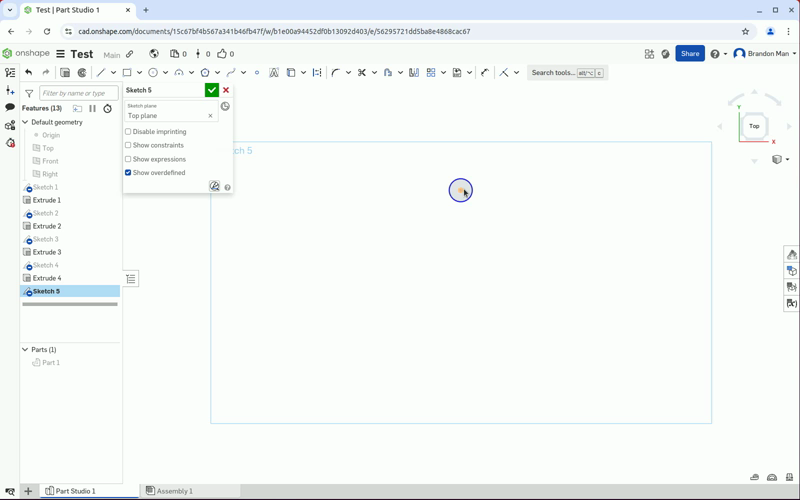
scroll(6)
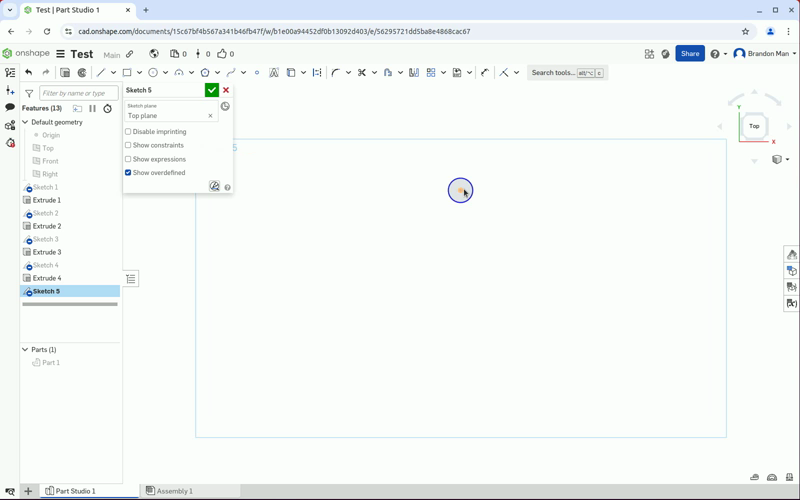
scroll(6)
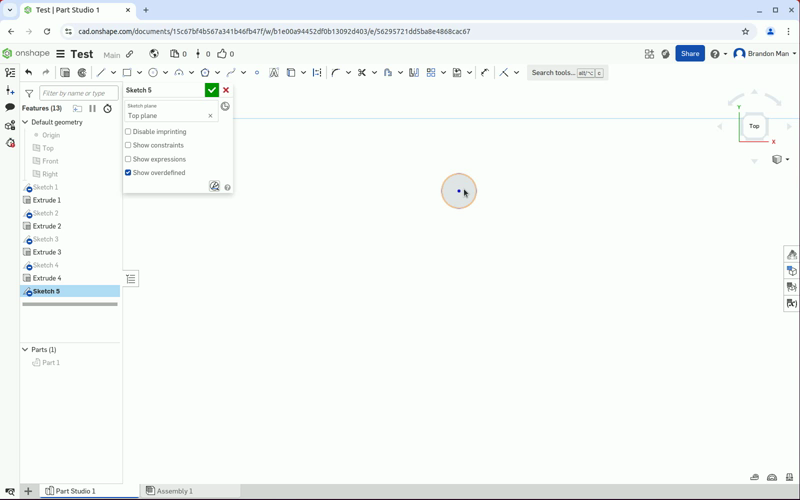
scroll(6)
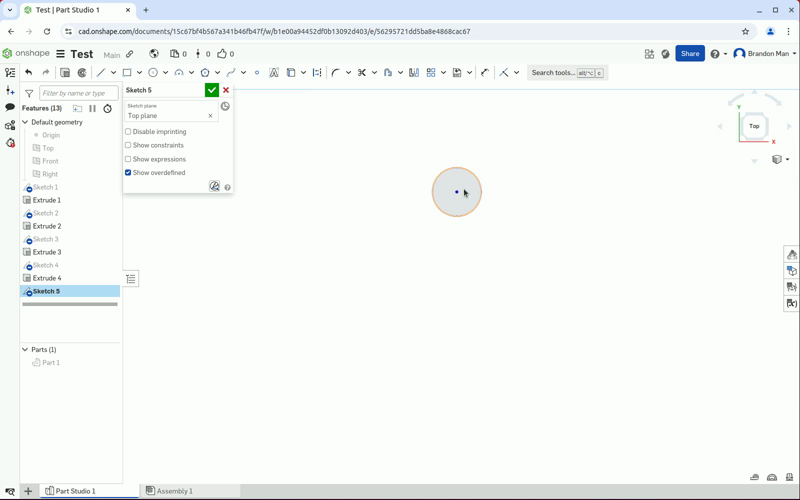
scroll(6)
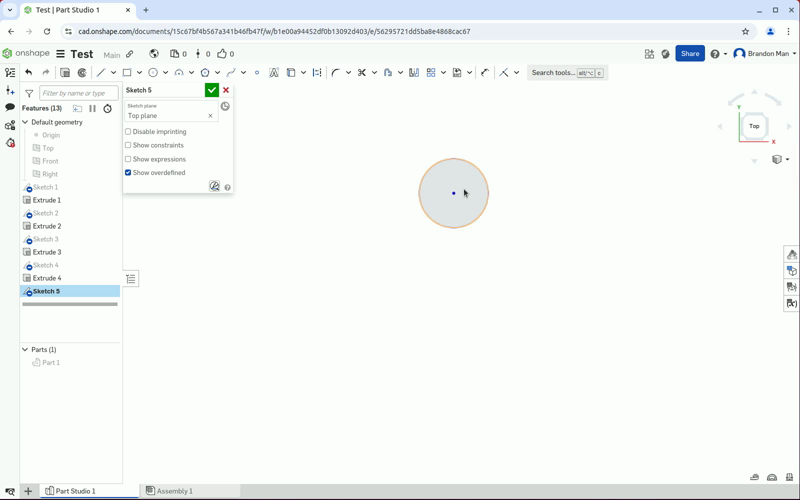
scroll(6)
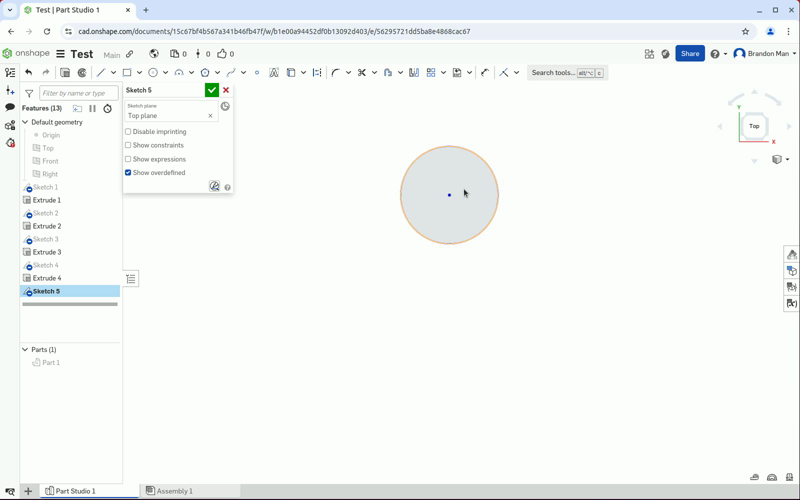
scroll(6)
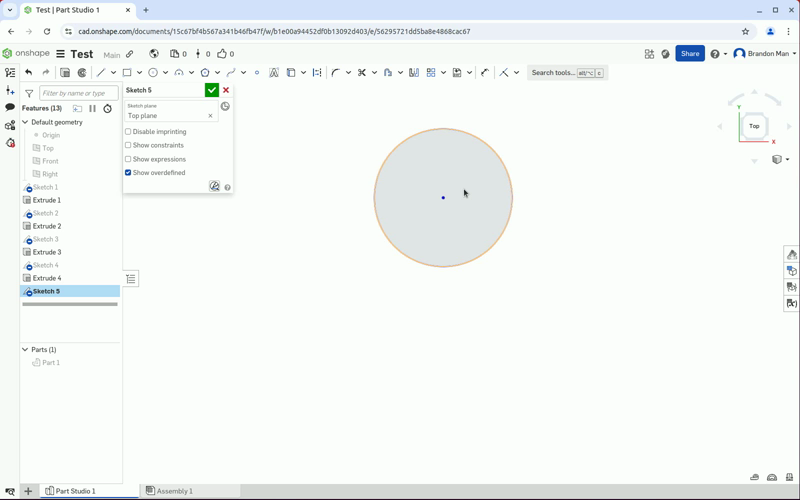
scroll(6)
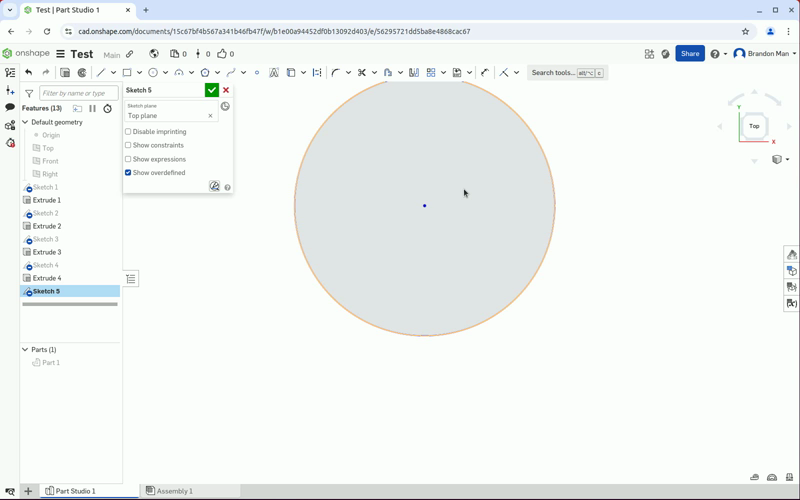
click(464, 188)
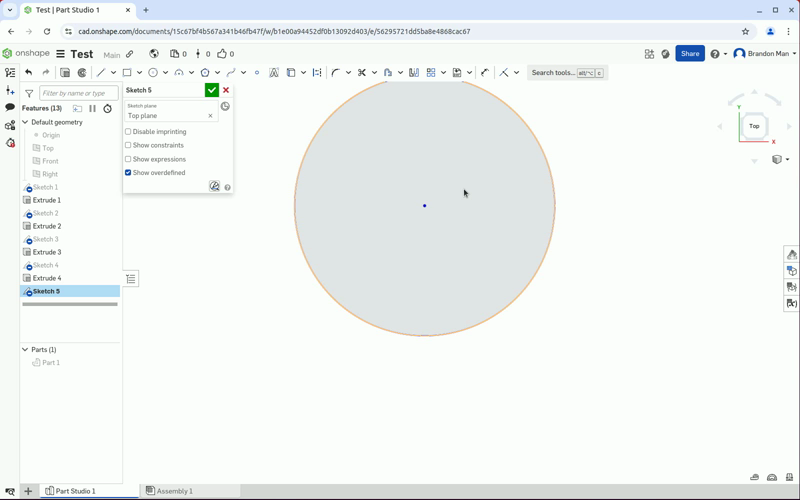
scroll(-6)
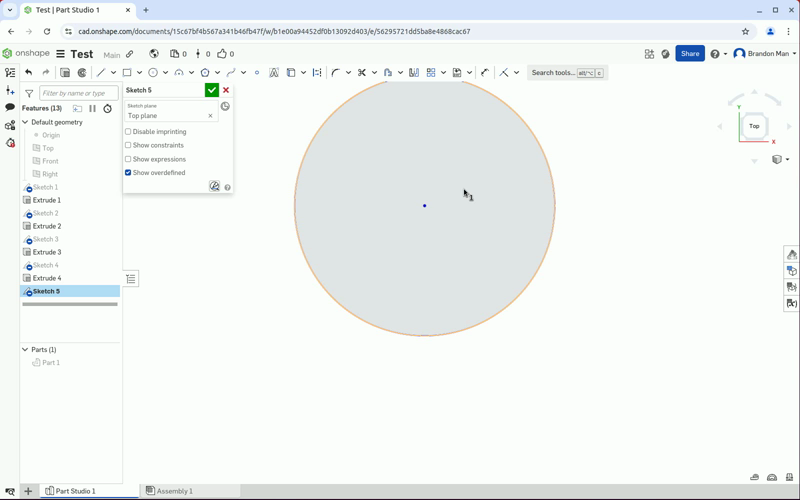
scroll(-6)
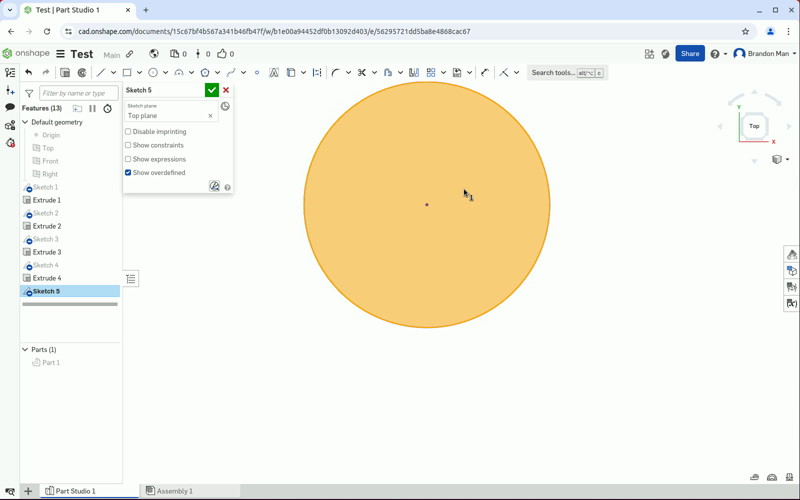
scroll(-6)
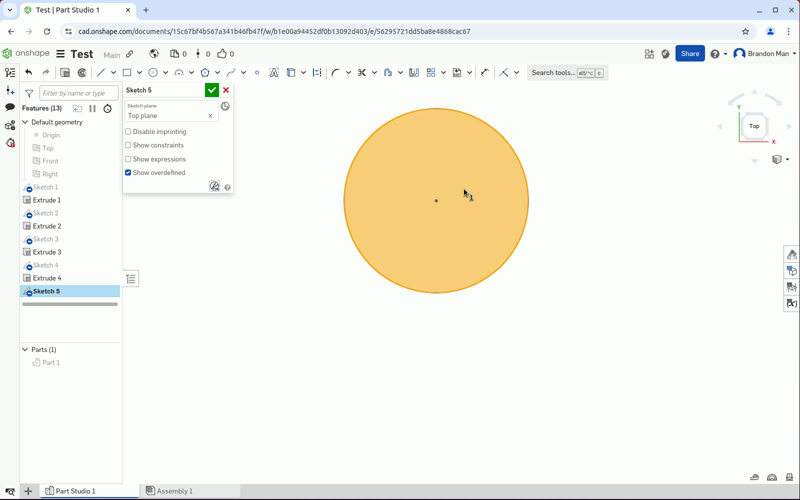
scroll(-6)
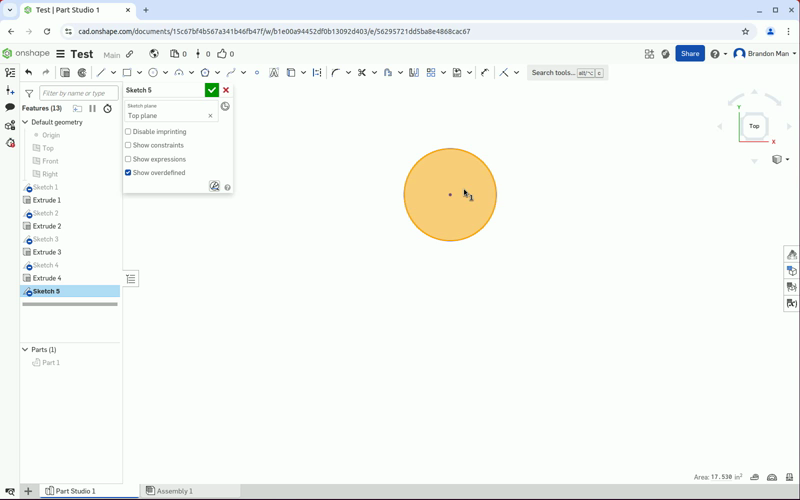
scroll(-6)
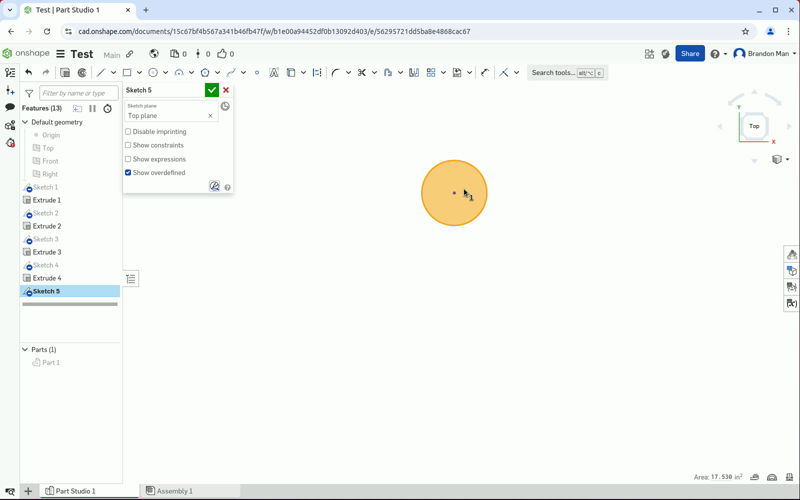
scroll(-6)
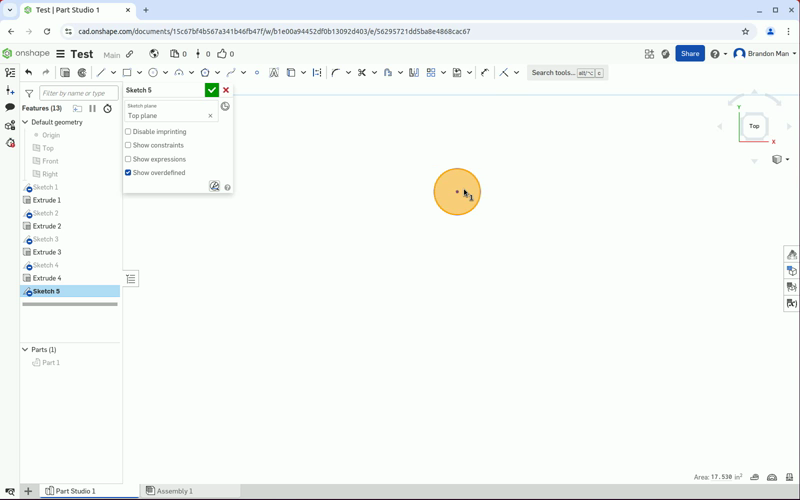
scroll(-6)
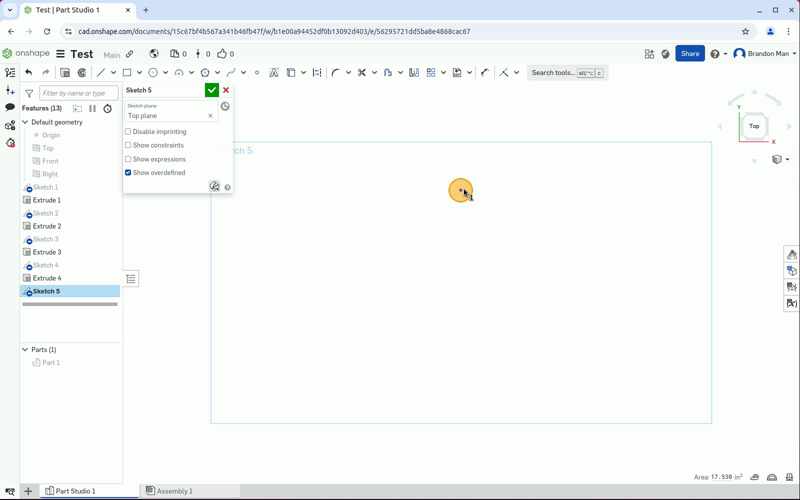
mouse_move(73, 352)
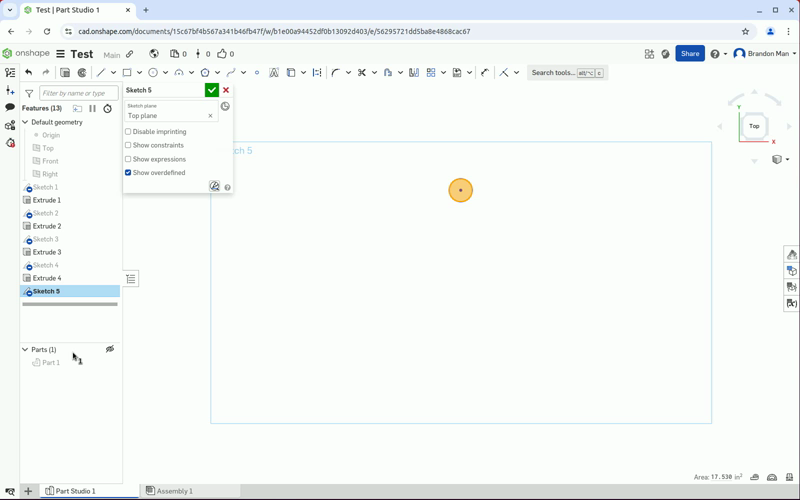
key(shift+y)
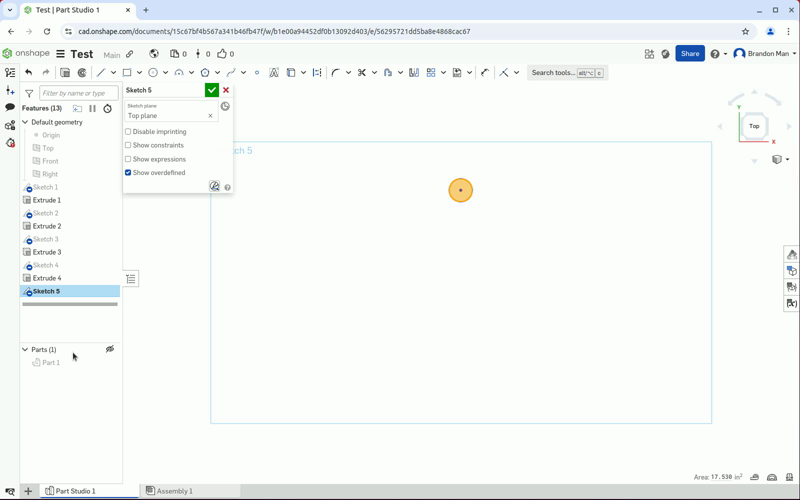
key(shift+e)
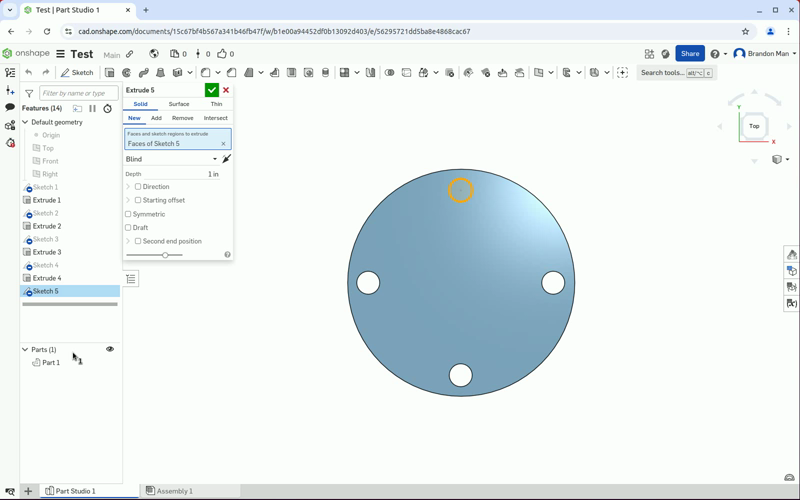
mouse_move(143, 106)
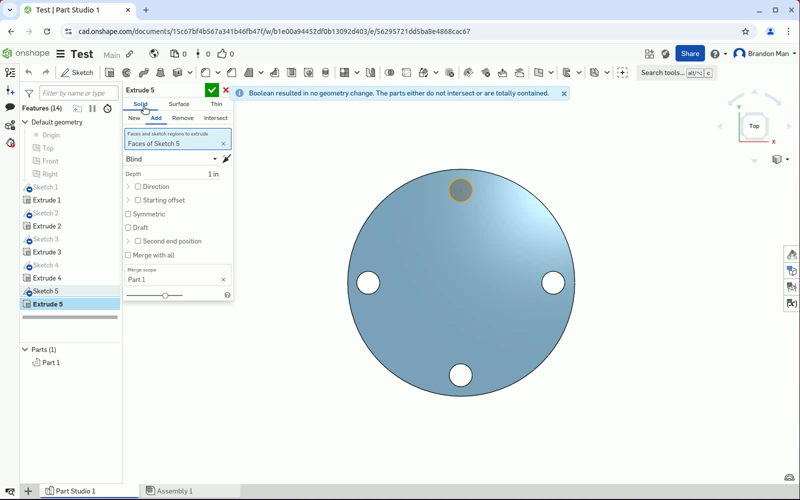
click(143, 106)
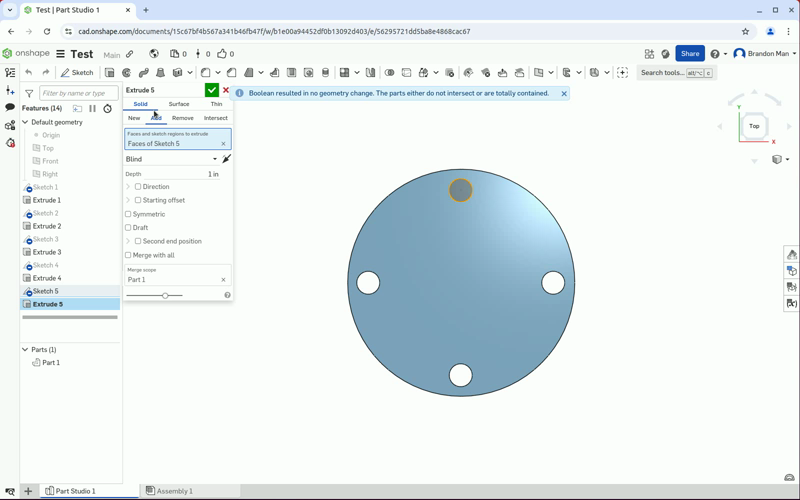
mouse_move(186, 120)
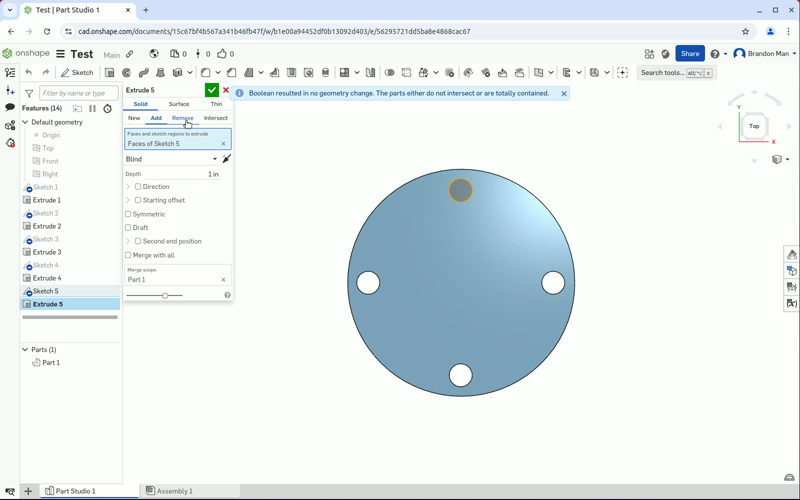
click(186, 120)
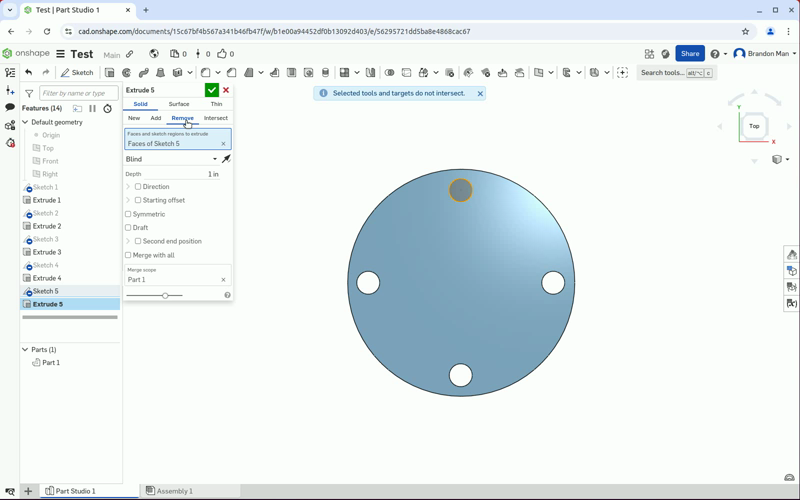
key(tab, 4)
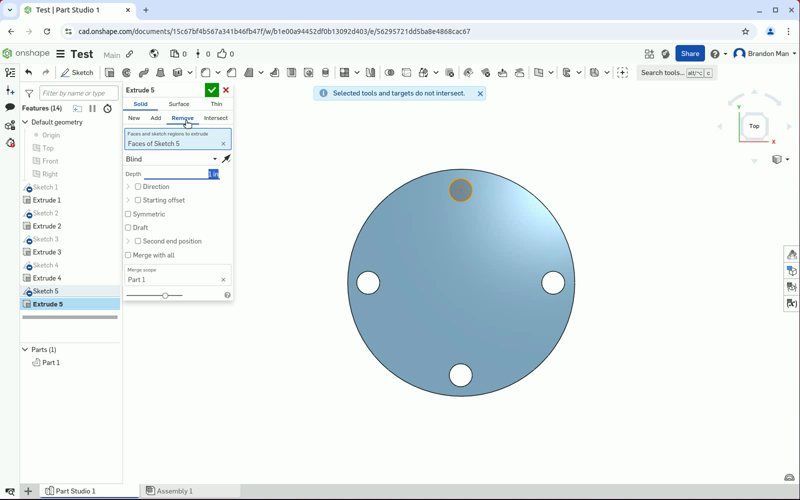
text(-8.425)
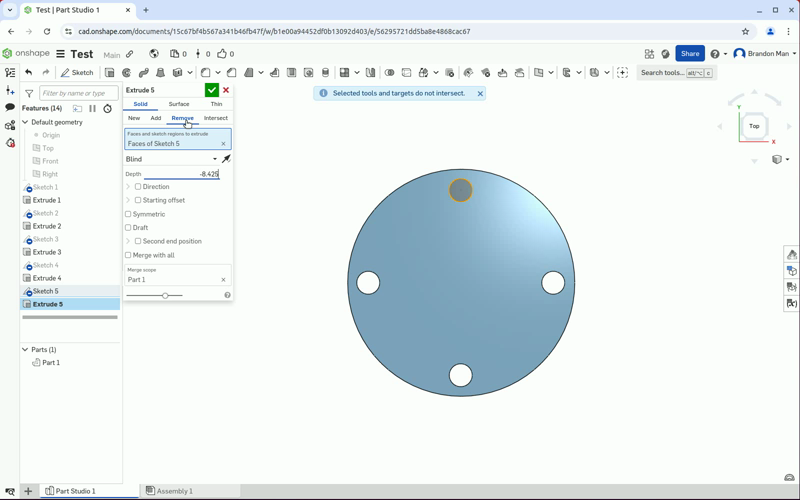
key(tab, 6)
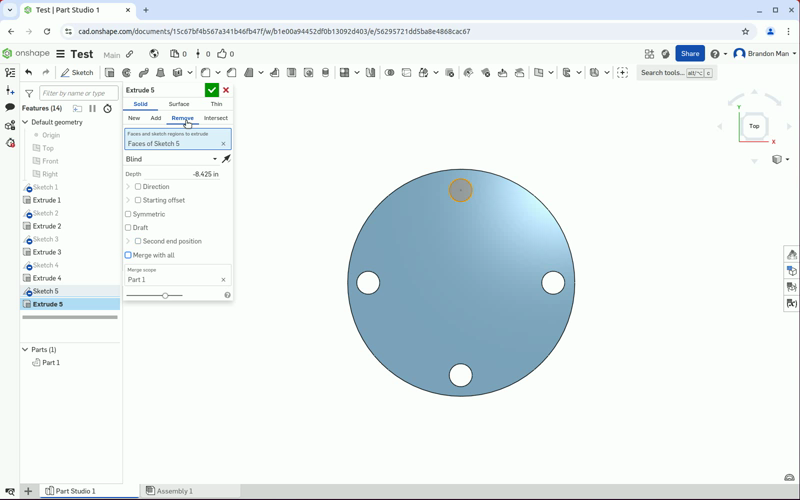
key(space)
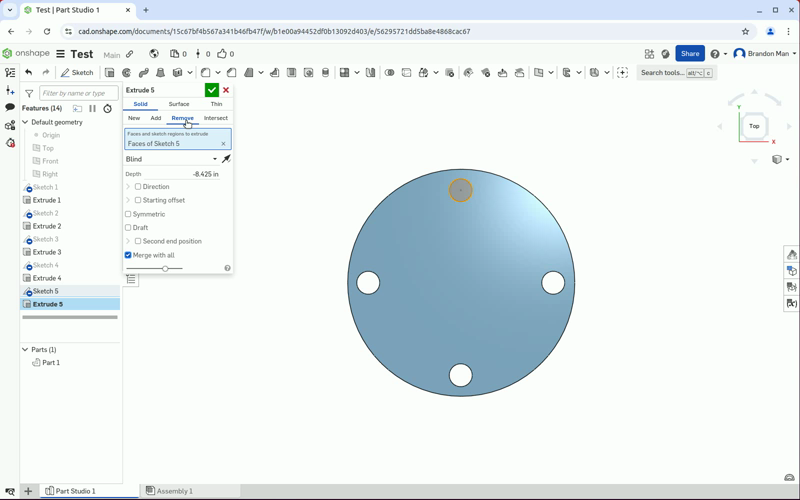
key(enter)
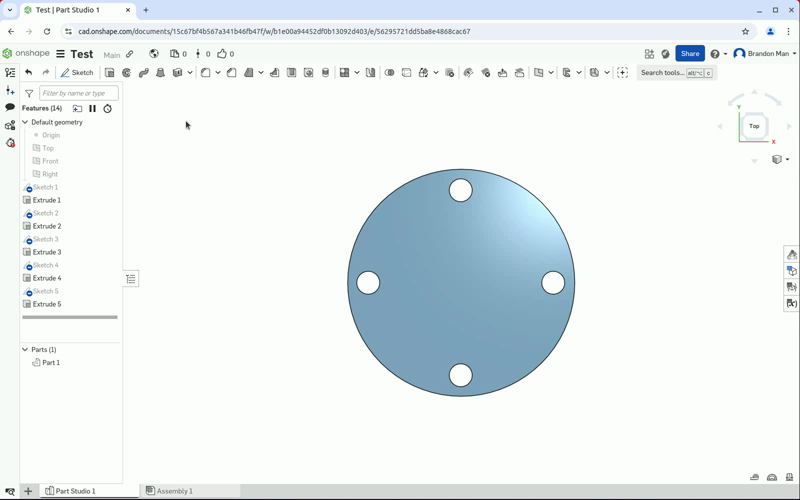
key(shift+h)
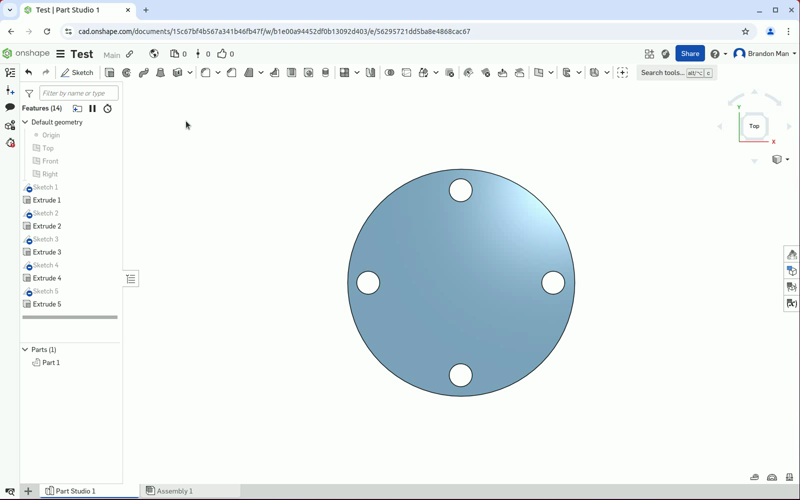
key(shift+h)
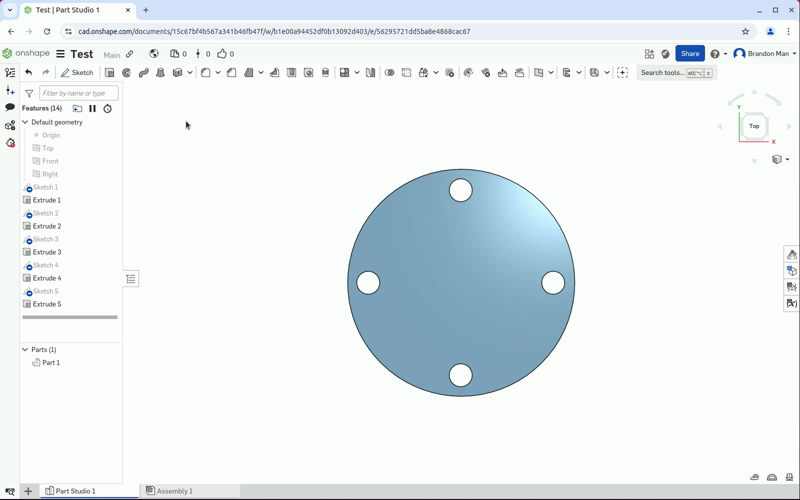
mouse_move(73, 189)
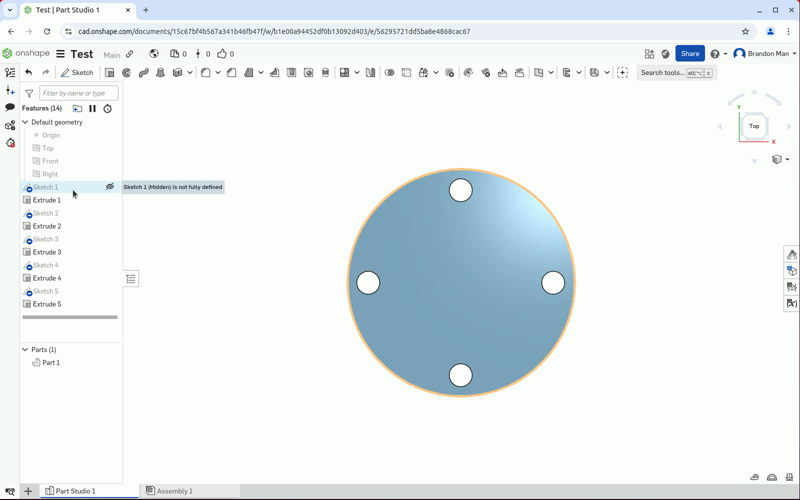
click(73, 189)
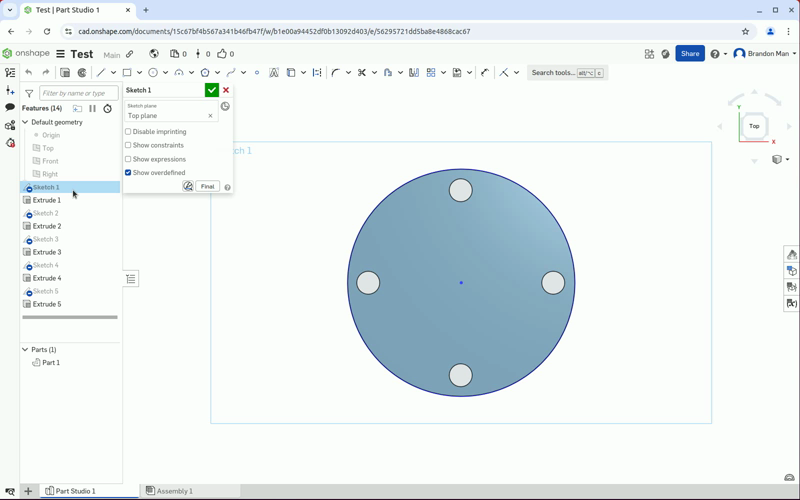
mouse_move(229, 92)
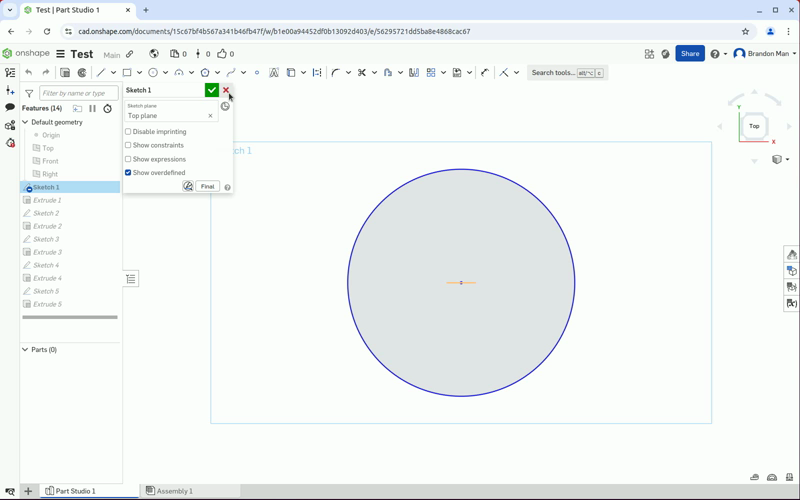
click(229, 92)
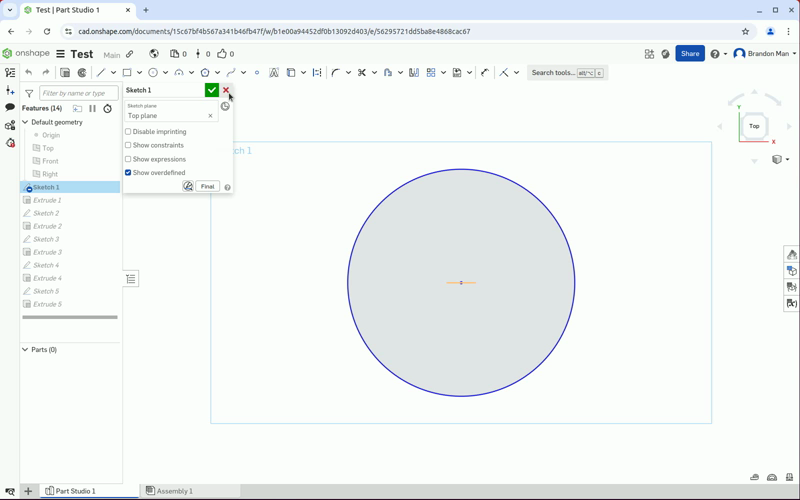
key(shift+s)
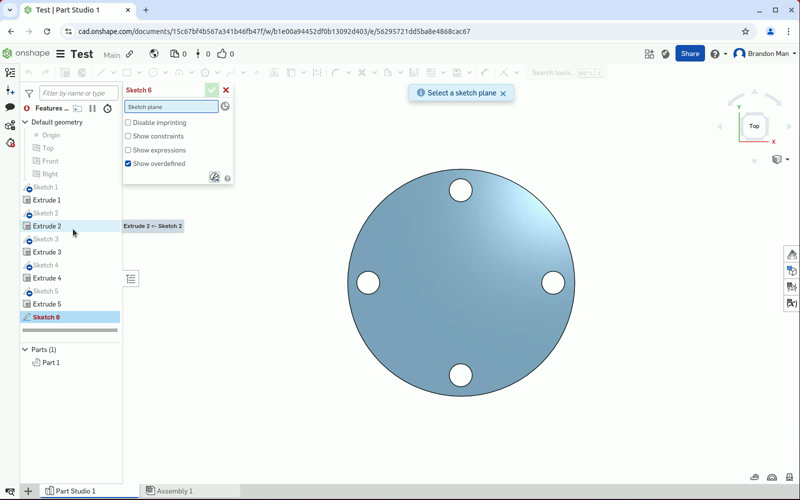
scroll(3)
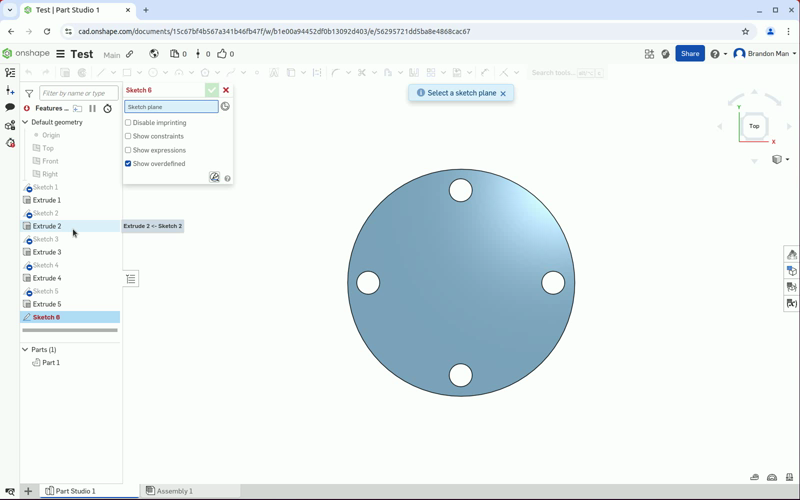
mouse_move(73, 150)
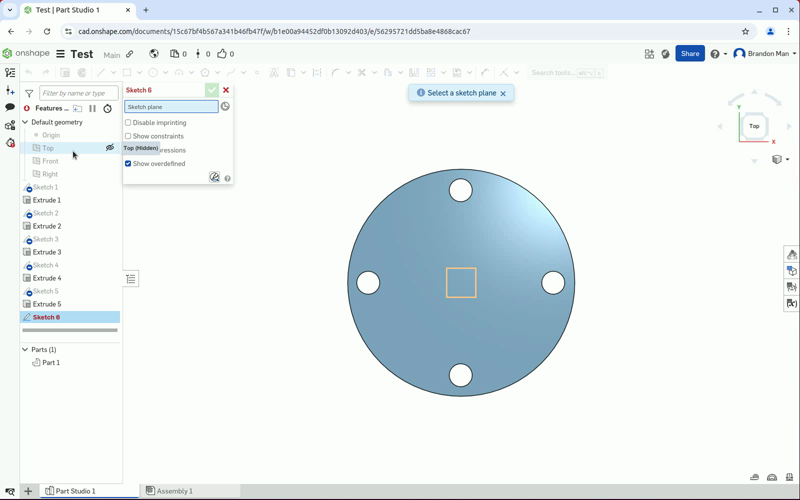
click(73, 150)
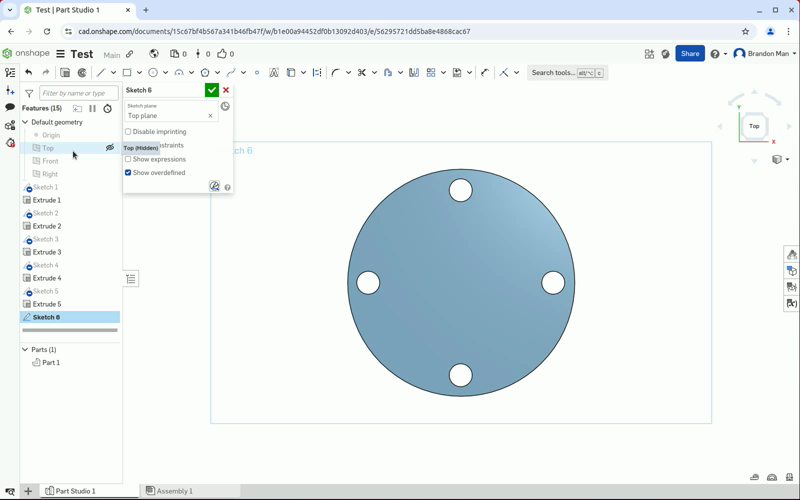
mouse_move(73, 352)
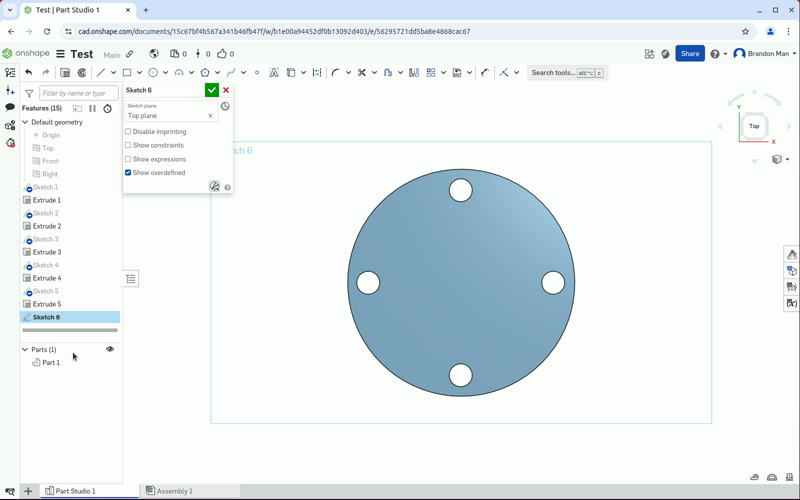
key(y)
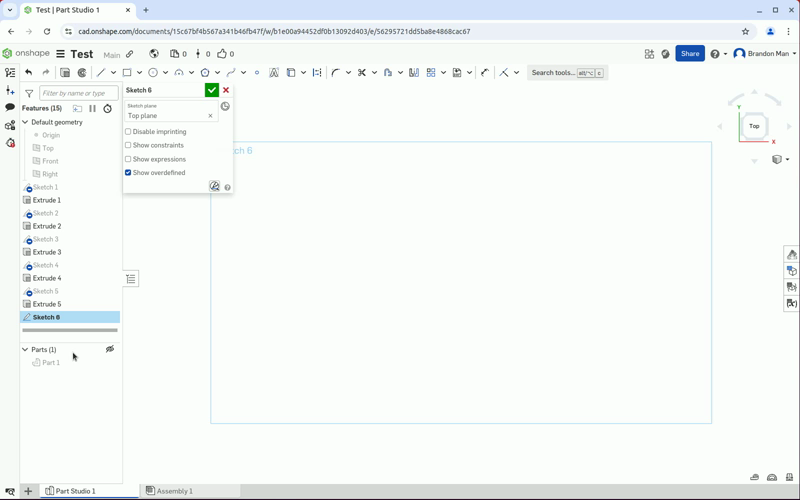
key(c)
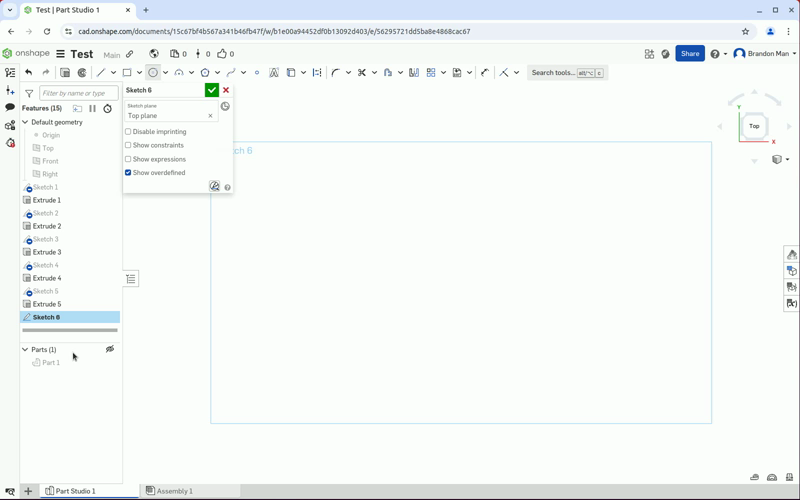
key_down(shift)
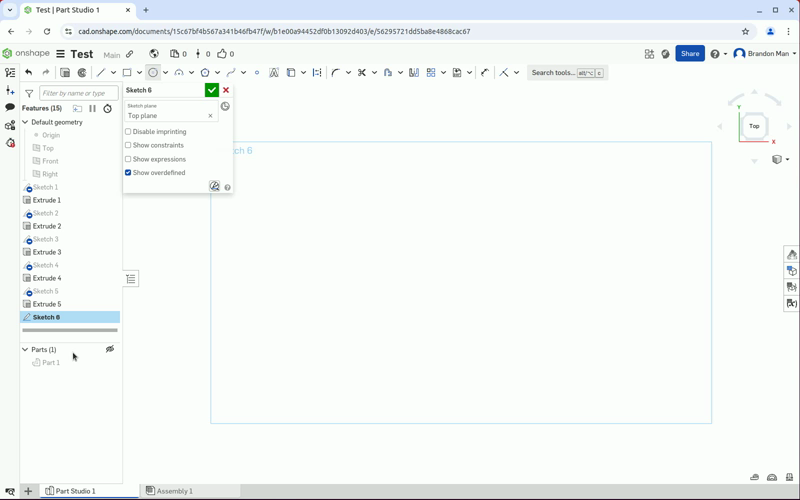
mouse_move(460, 282)
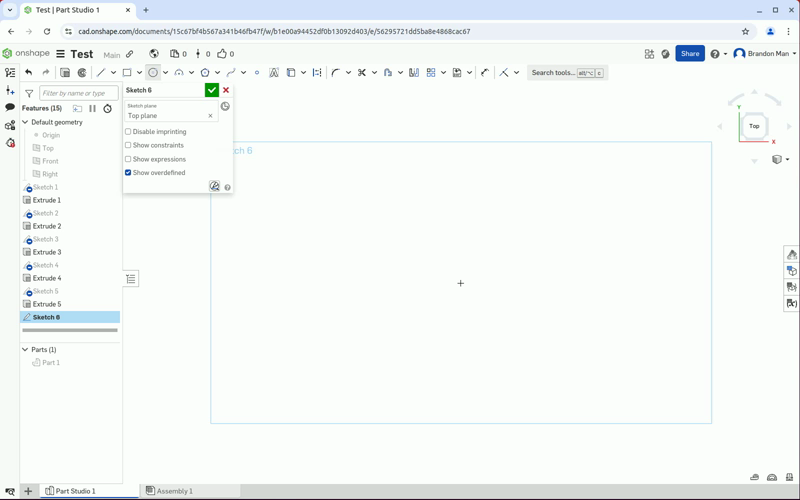
click(460, 282)
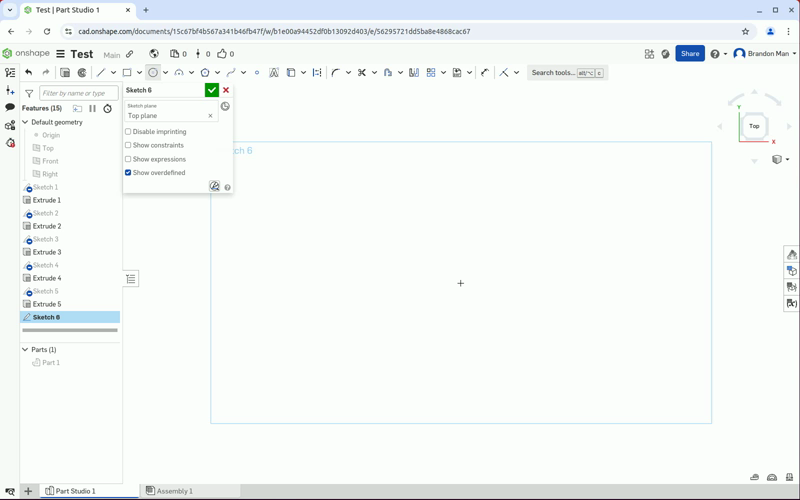
key_up(shift)
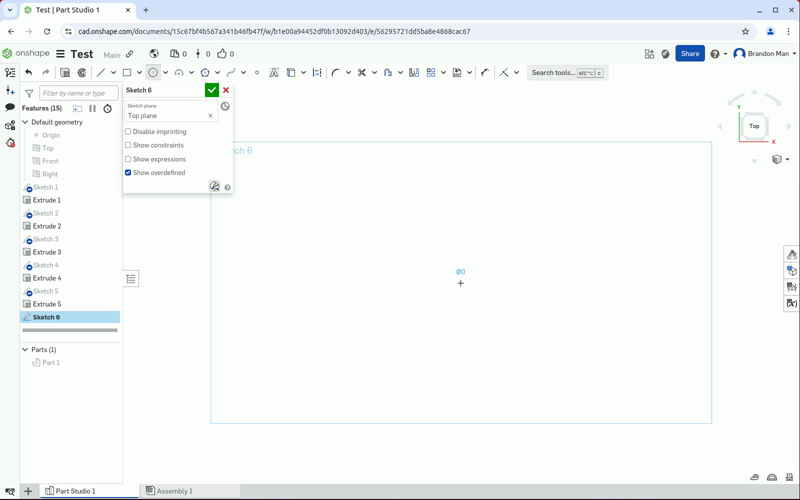
mouse_move(489, 282)
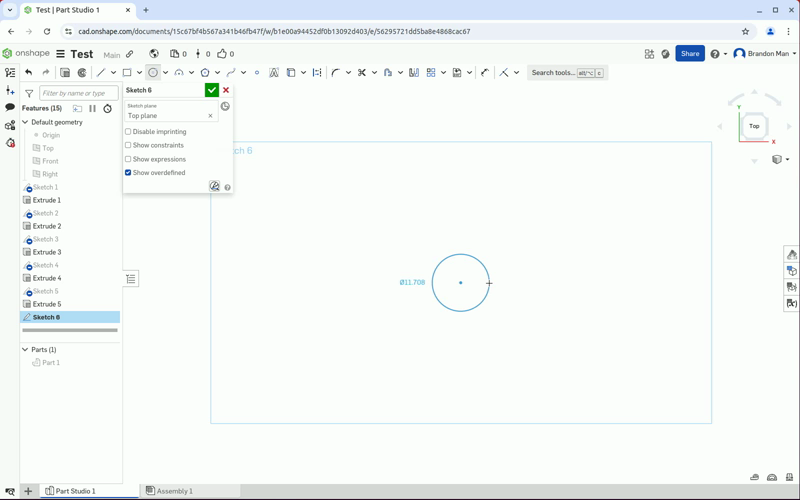
click(489, 282)
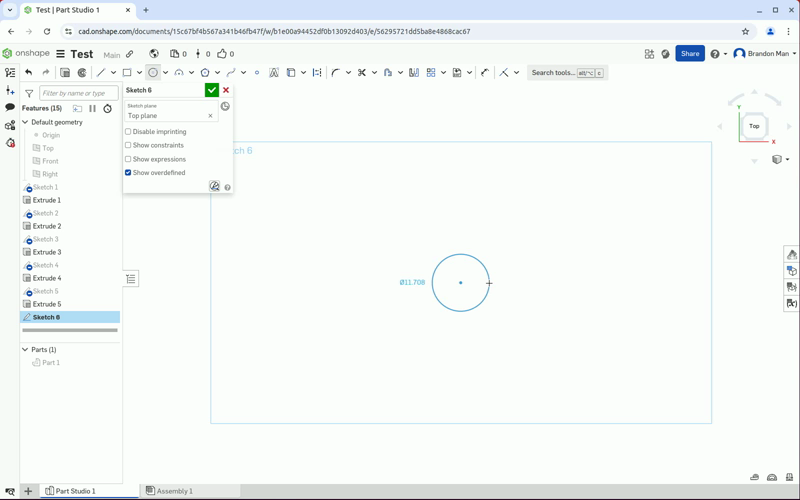
key(esc)
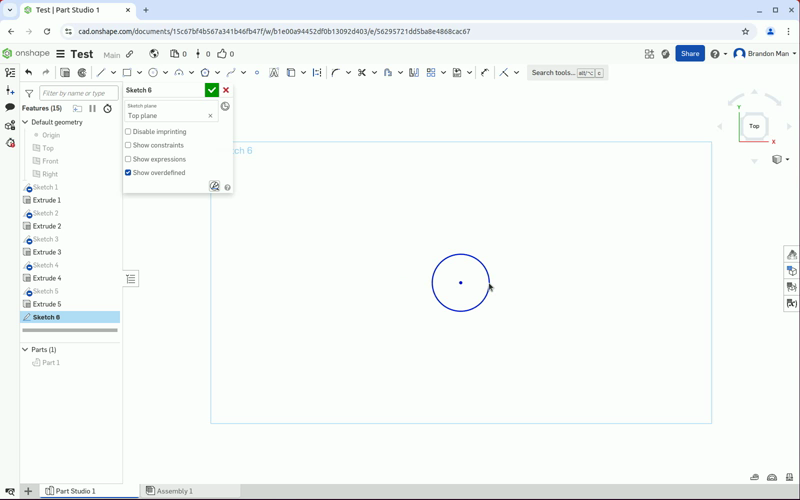
mouse_move(446, 266)
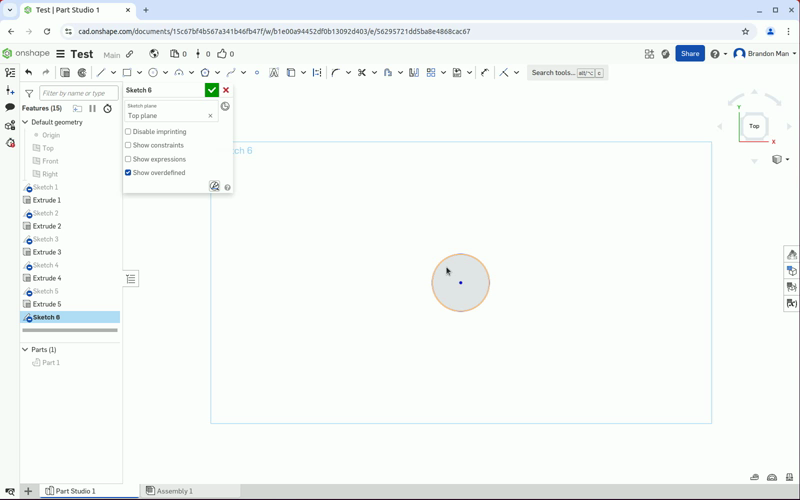
click(446, 266)
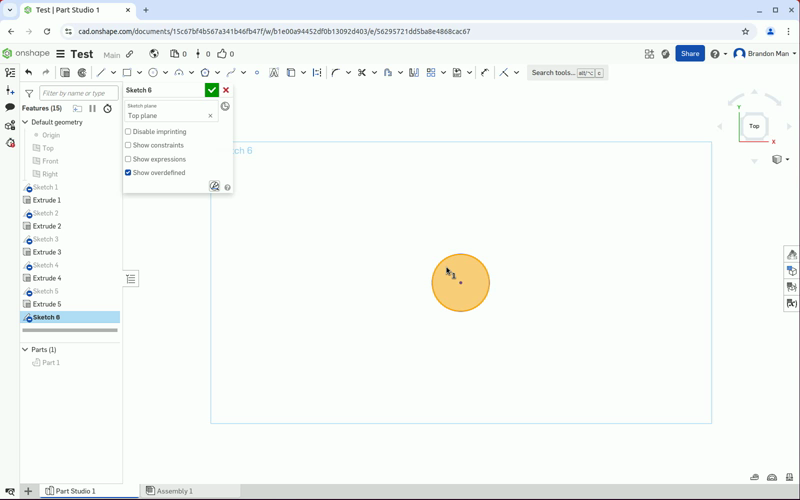
mouse_move(73, 352)
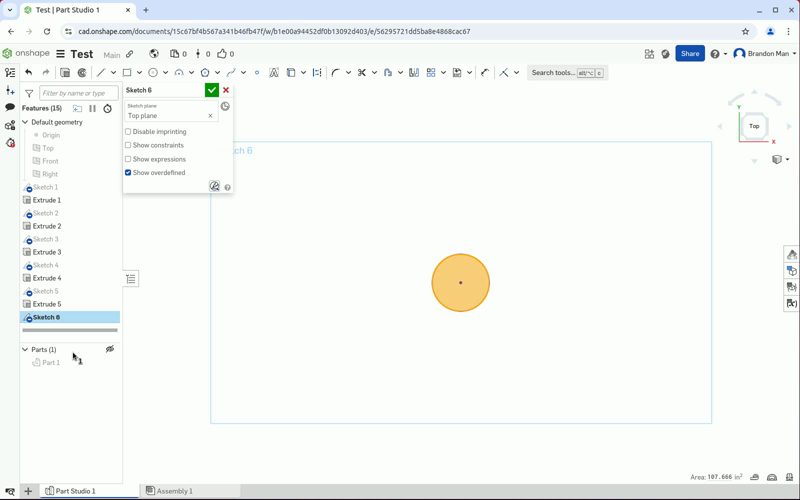
key(shift+y)
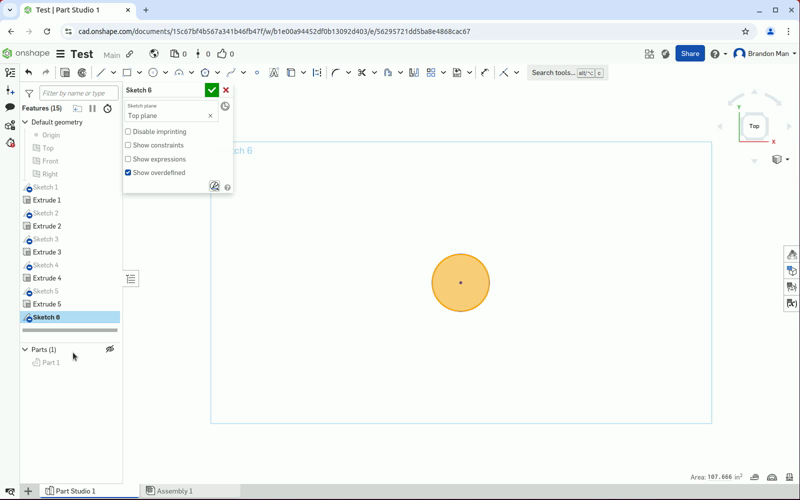
key(shift+e)
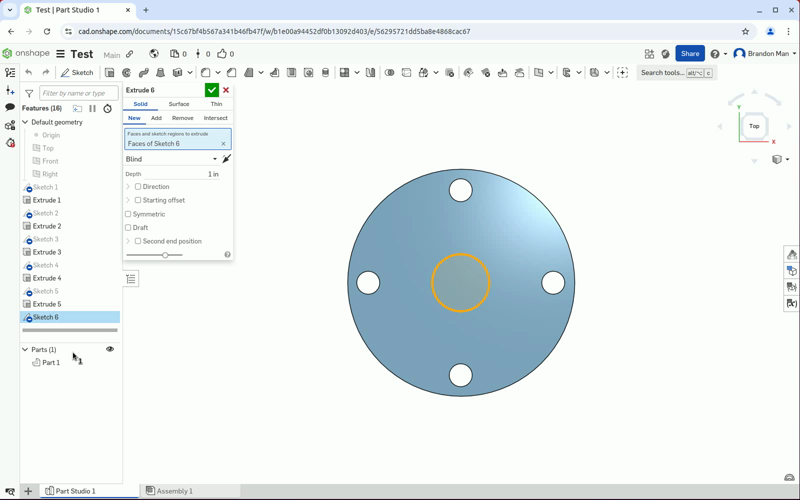
mouse_move(143, 106)
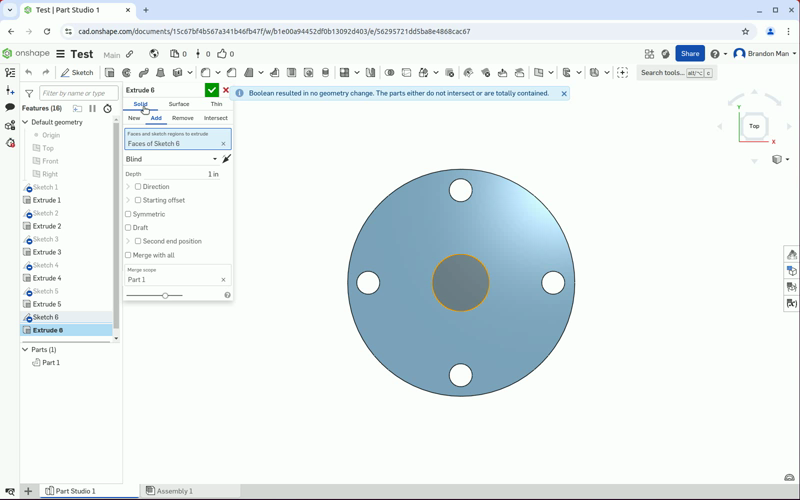
click(143, 106)
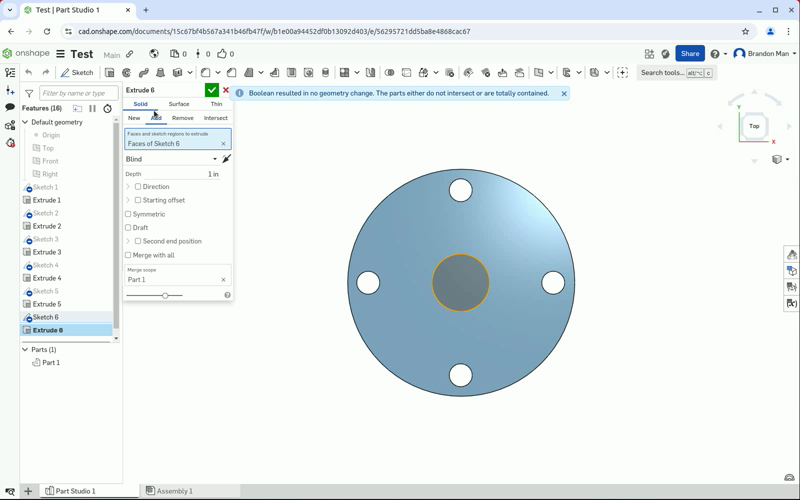
mouse_move(186, 120)
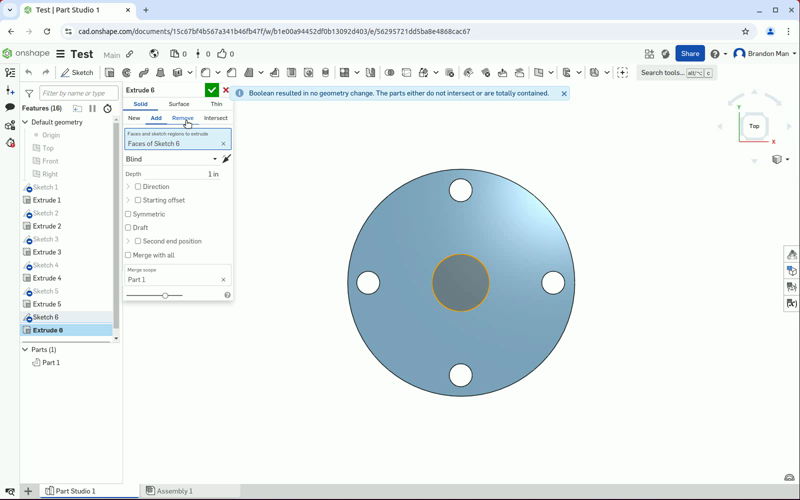
click(186, 120)
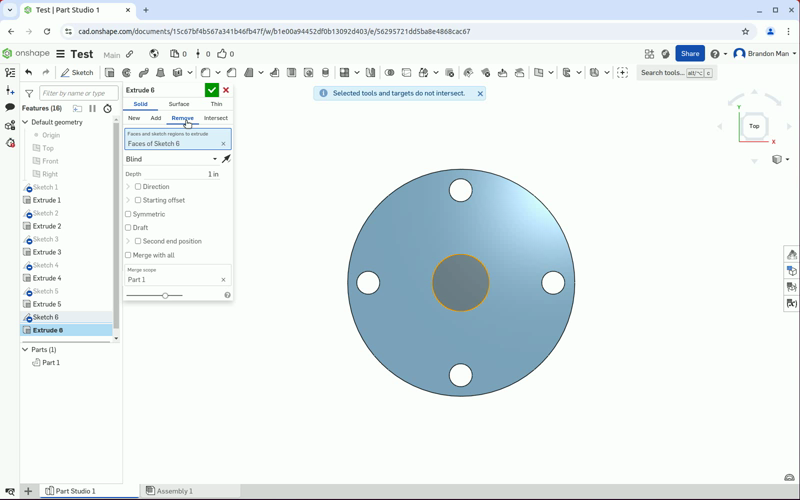
key(tab, 4)
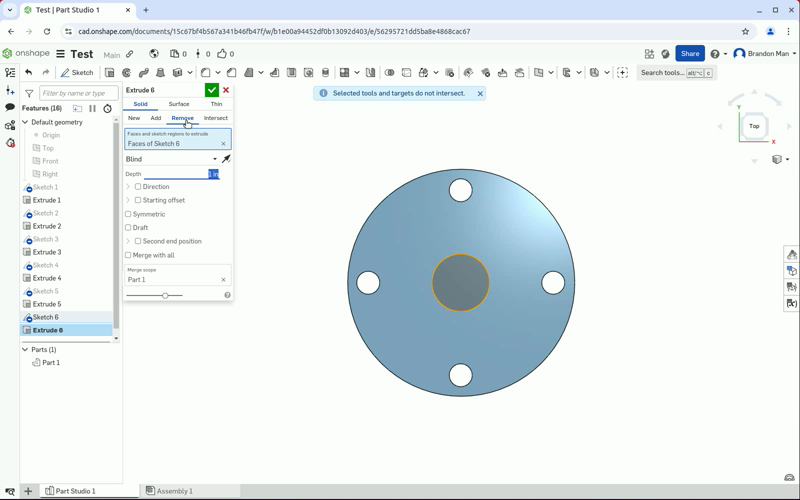
text(-8.425)
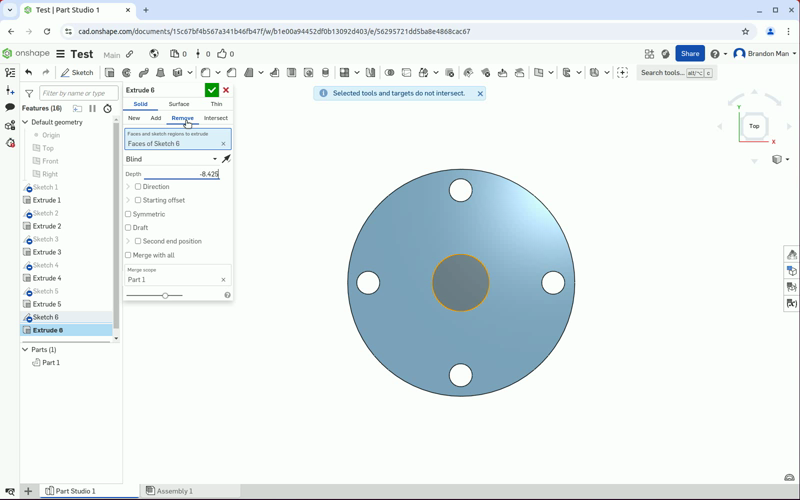
key(tab, 6)
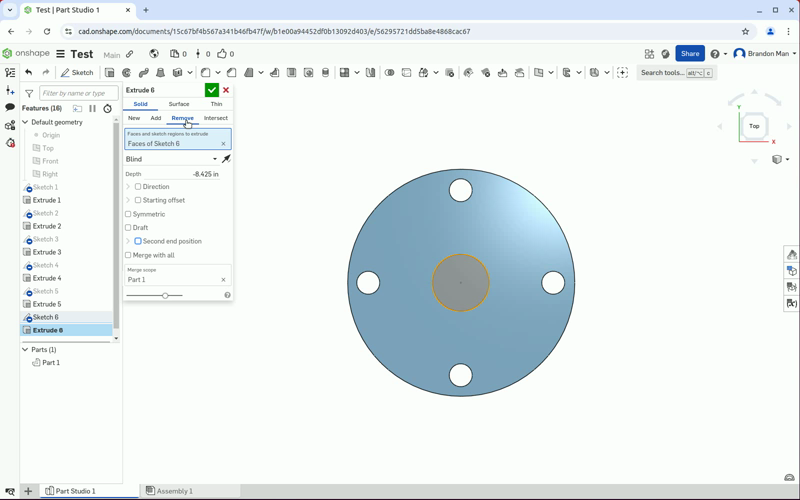
key(space)
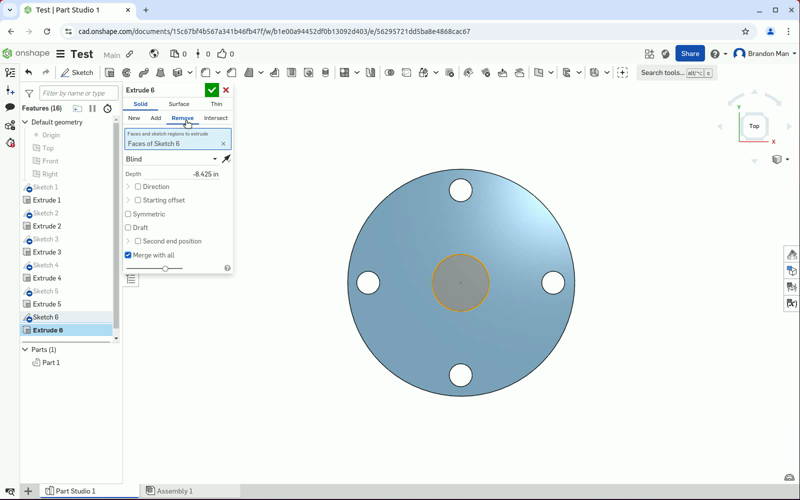
key(enter)
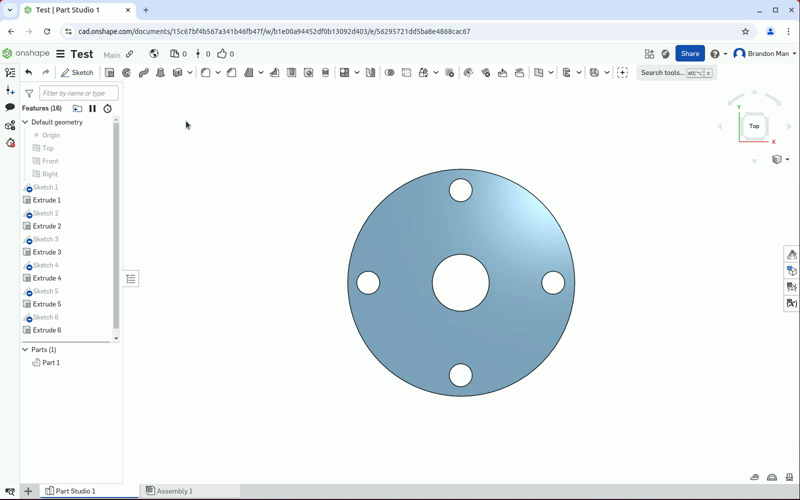
key(shift+h)
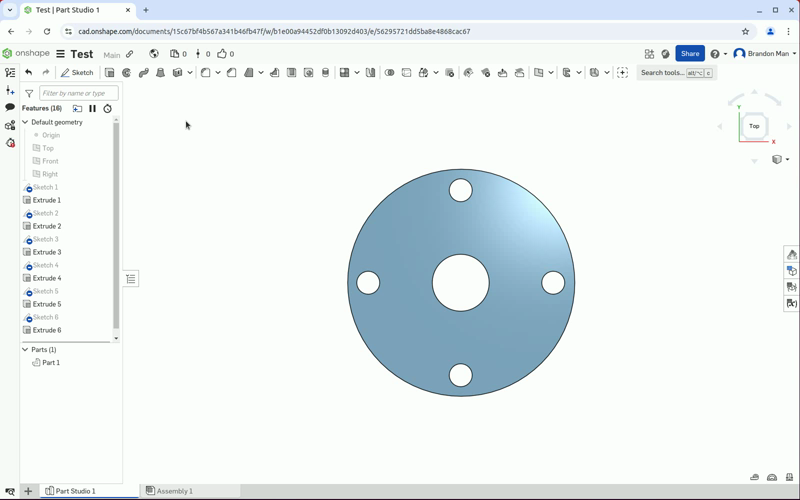
key(shift+h)
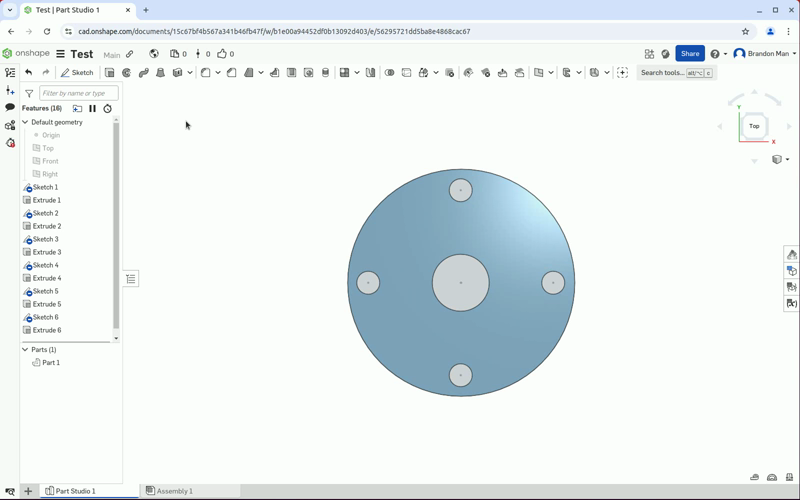
key(shift+7)
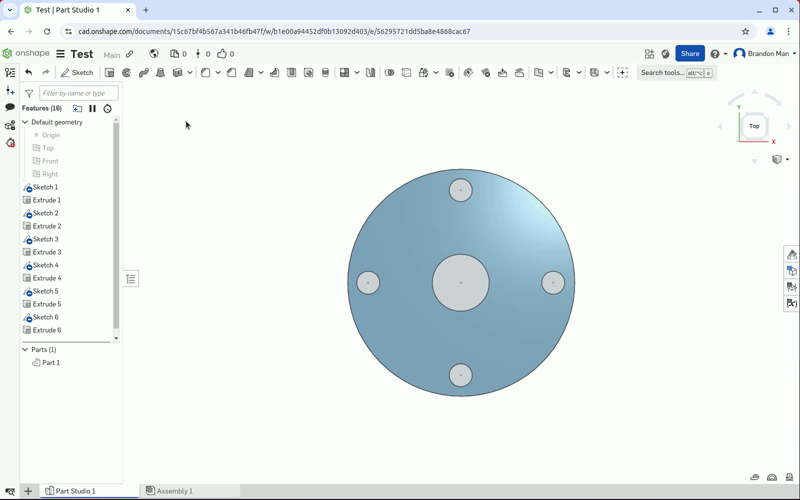
key(up, 3)
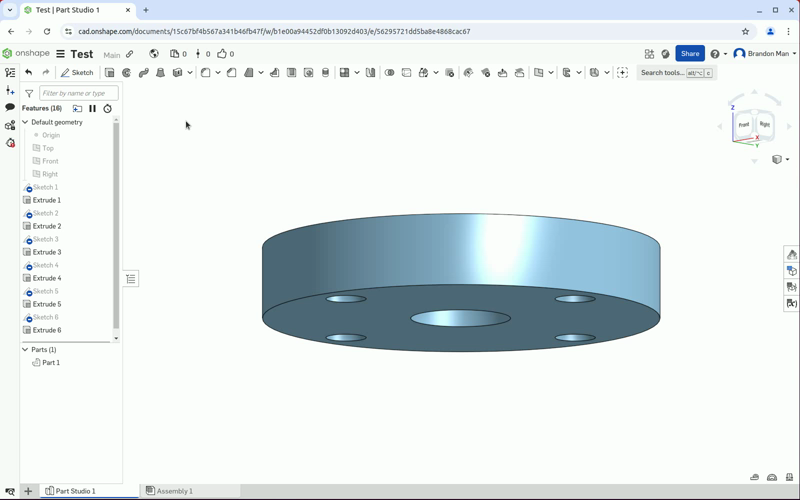
key(left, 3)
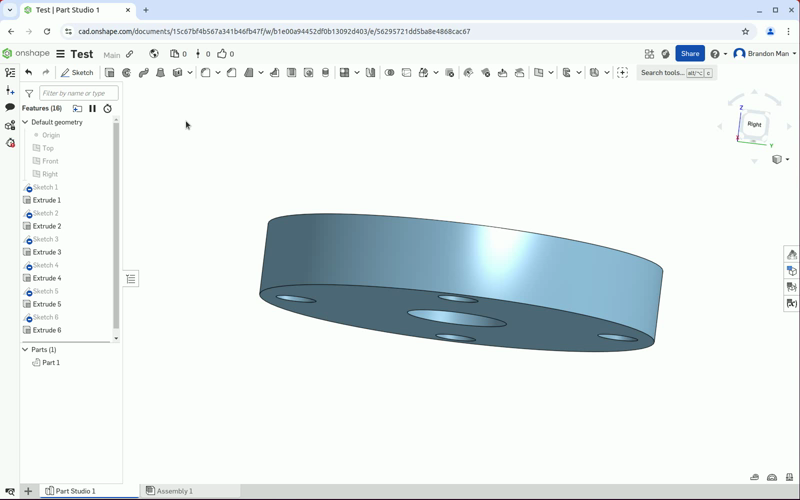
key(right, 3)
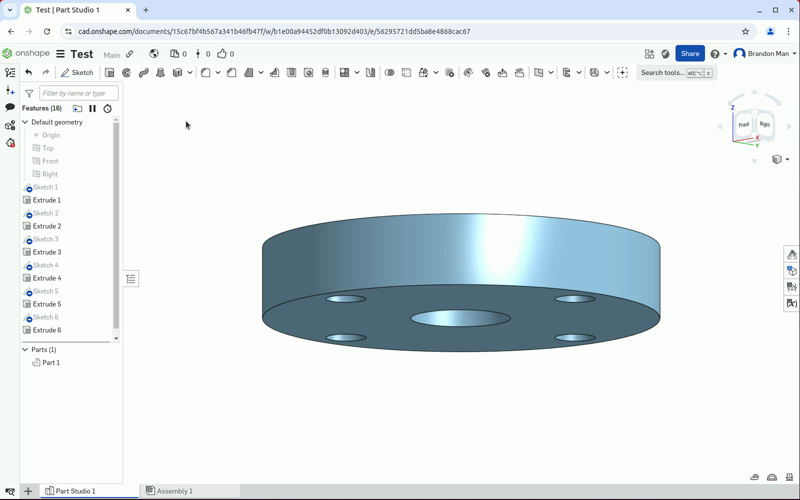
key(down, 3)
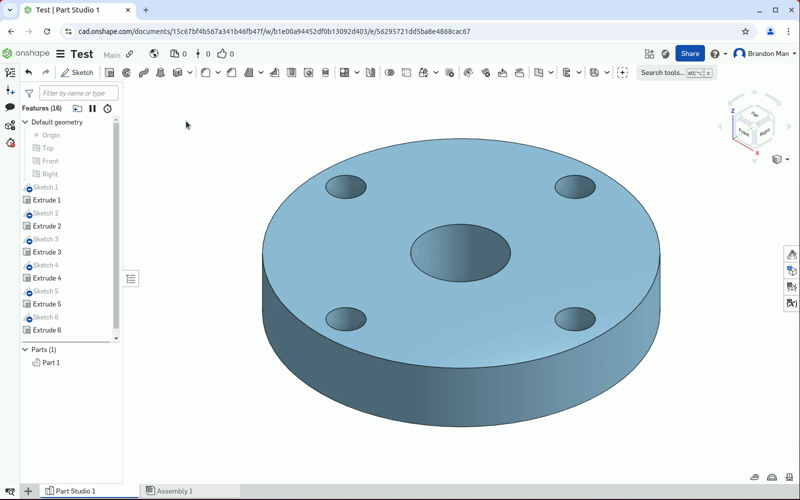
mouse_move(69, 189)
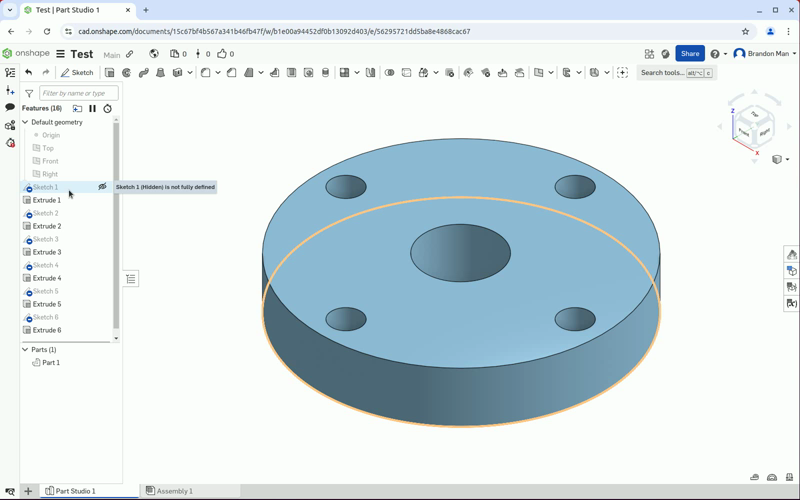
click(69, 189)